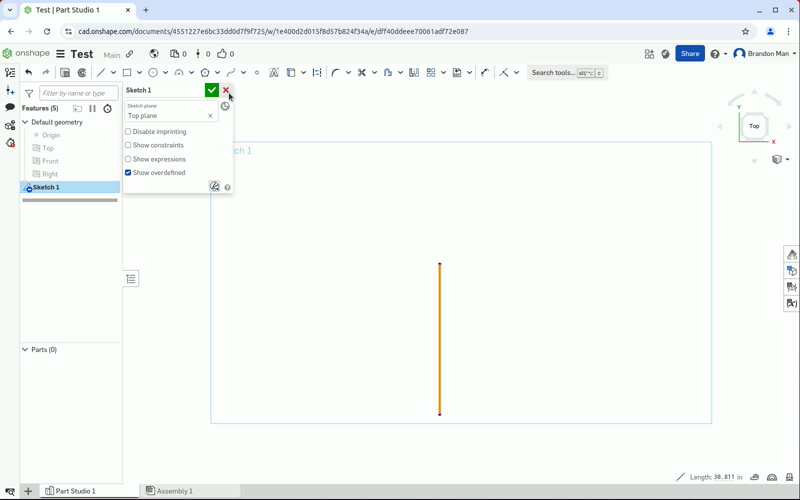
key(shift+h)
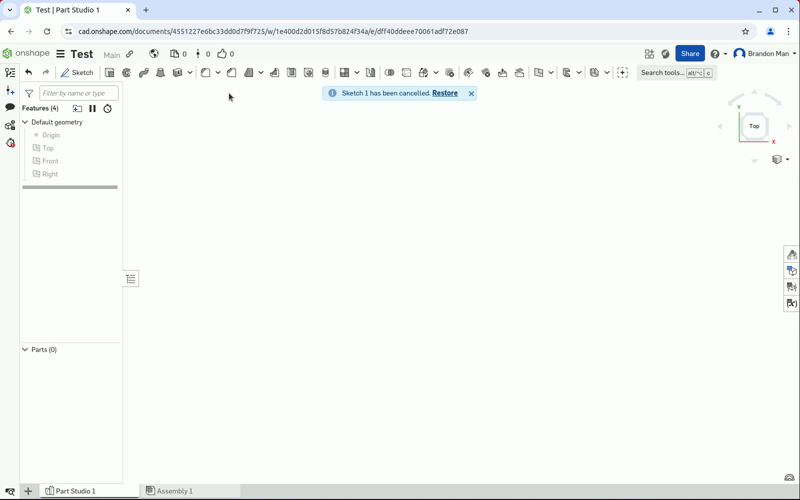
mouse_move(73, 352)
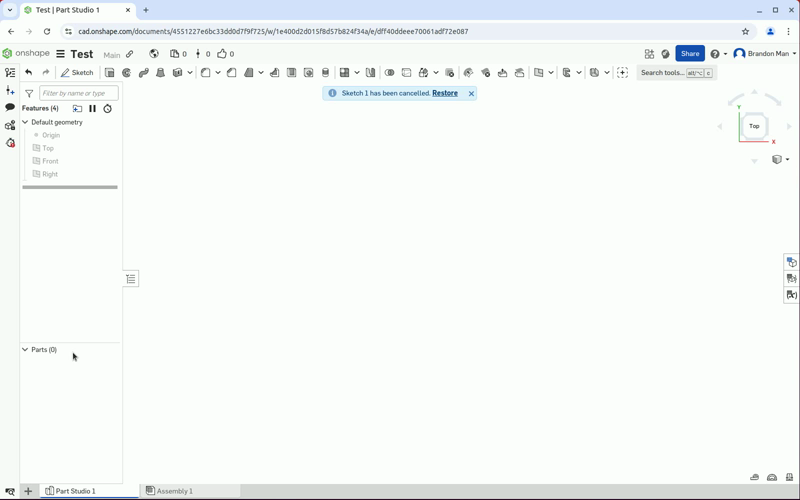
key(y)
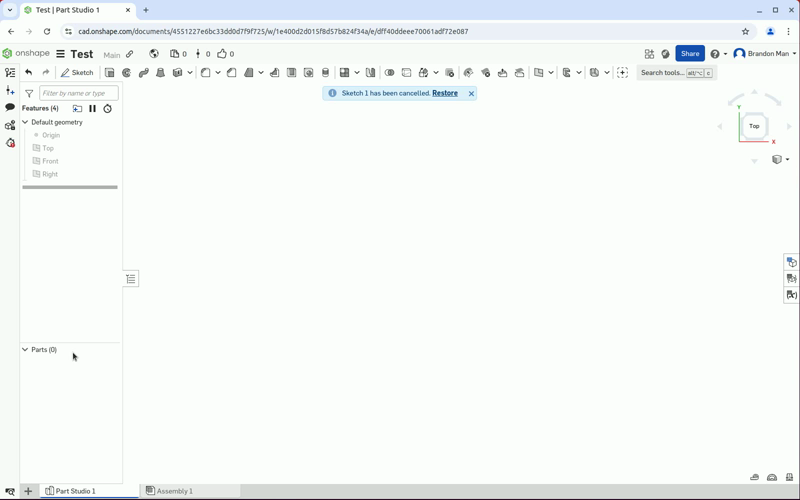
key(shift+p)
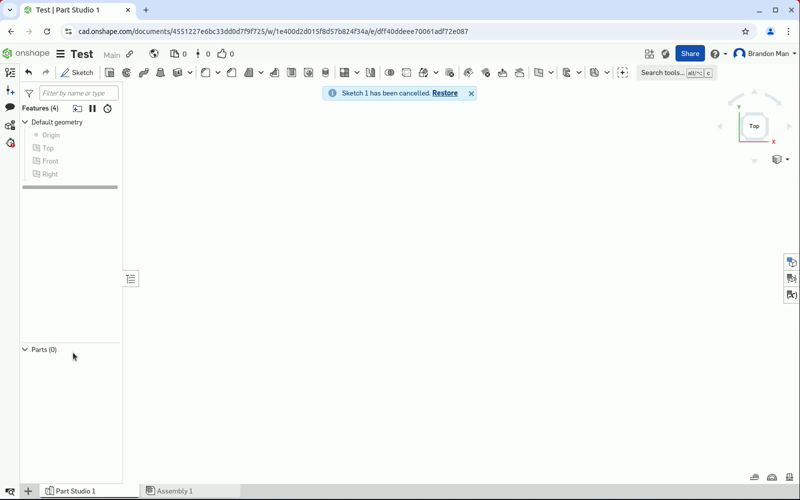
key(space)
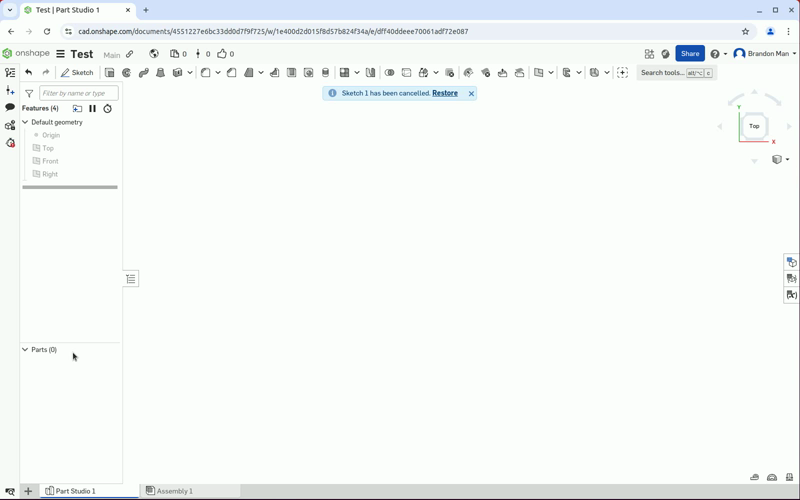
key_down(shift)
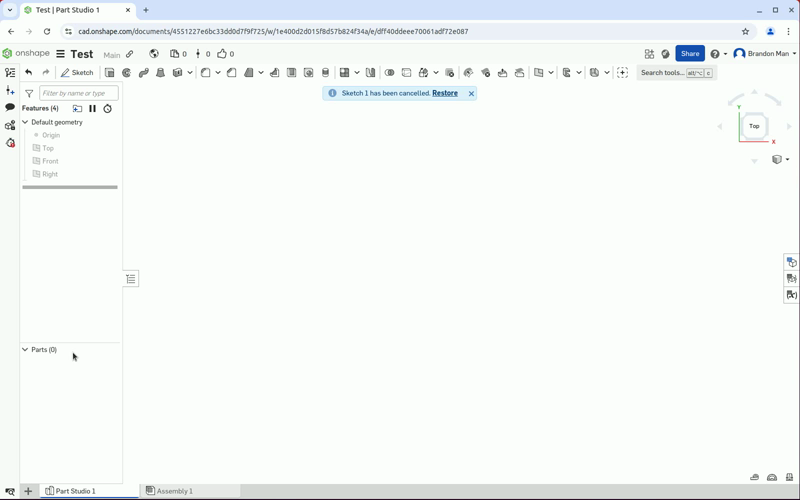
key(up)
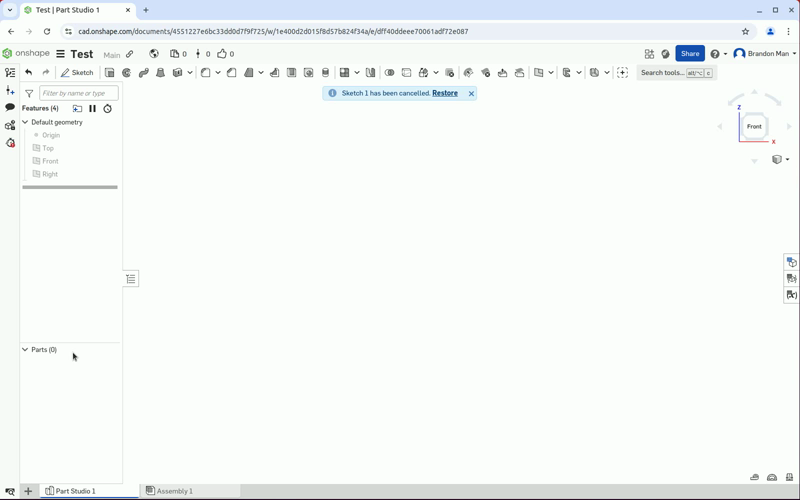
key_up(shift)
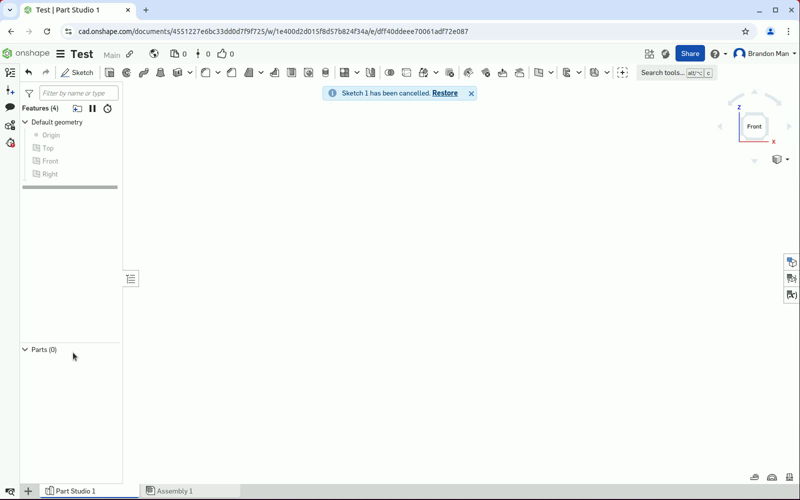
mouse_move(73, 352)
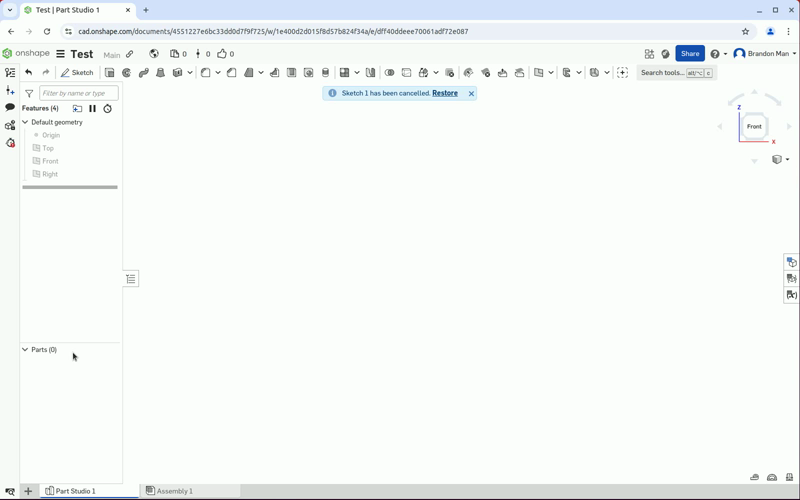
key(shift+y)
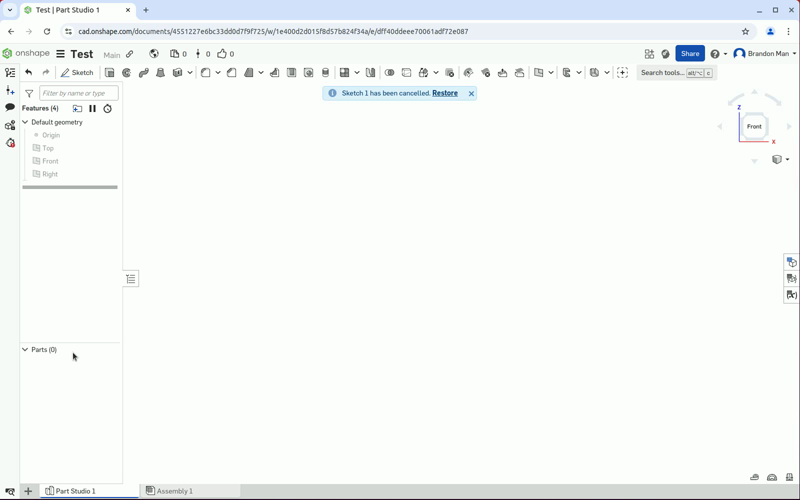
key(shift+s)
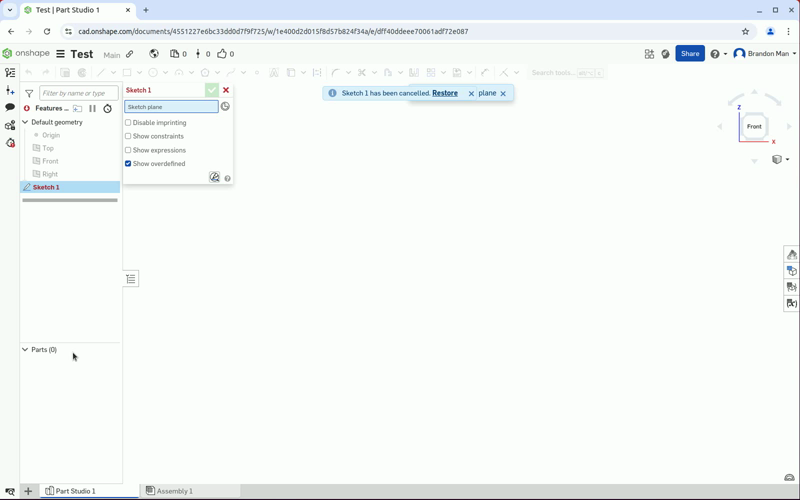
mouse_move(73, 163)
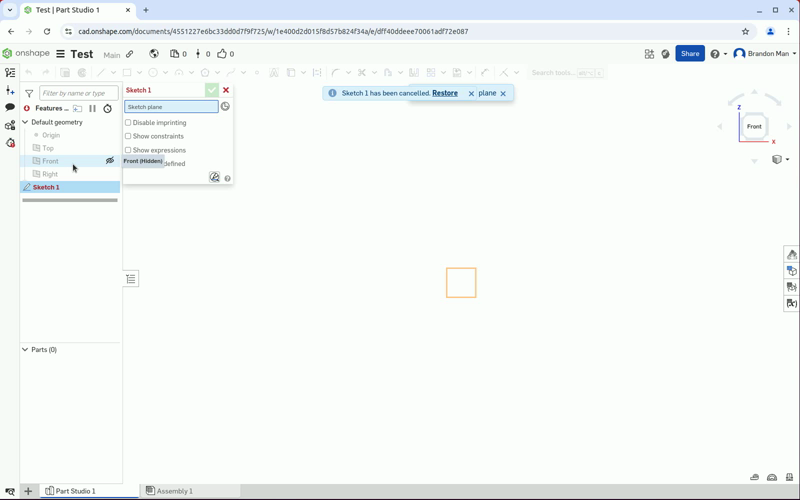
click(73, 163)
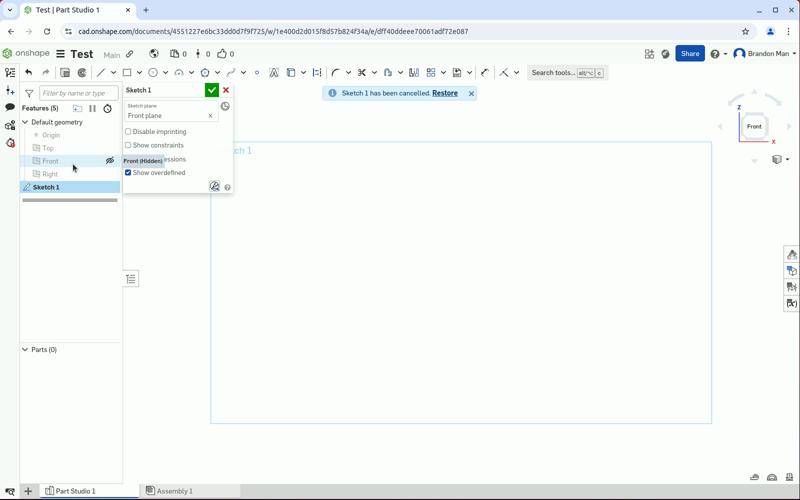
mouse_move(73, 352)
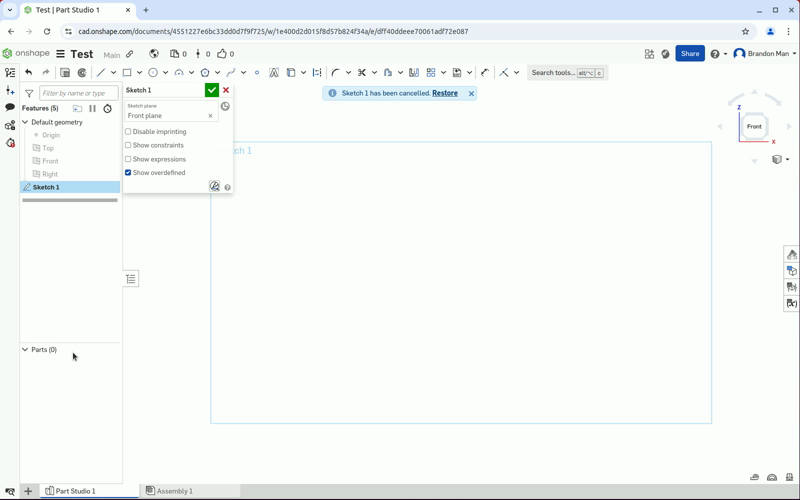
key(y)
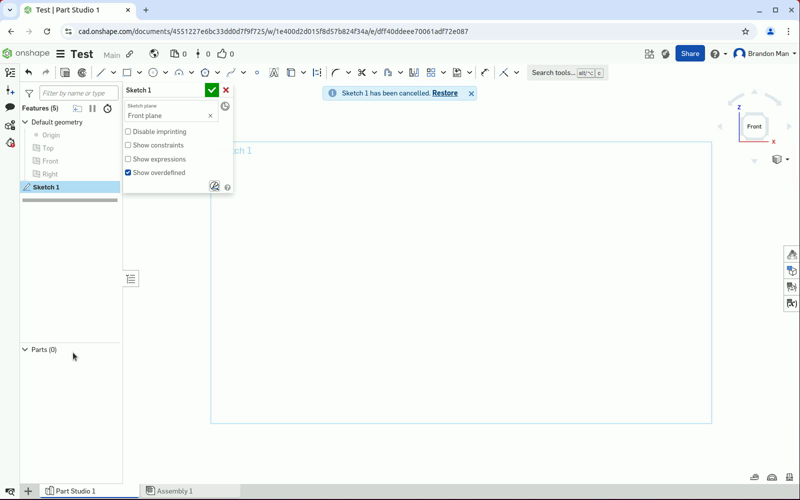
key(a)
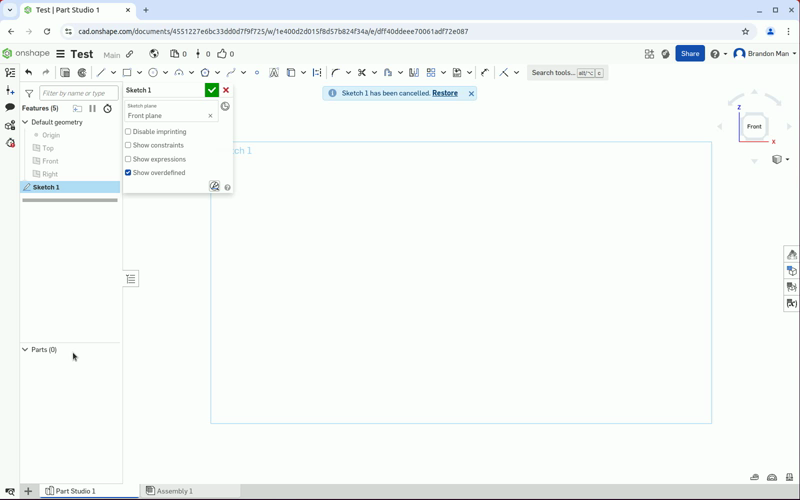
key_down(shift)
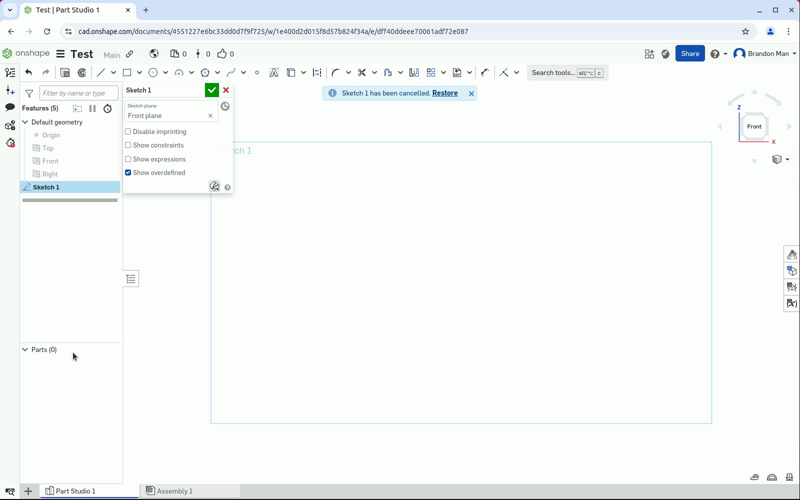
mouse_move(537, 353)
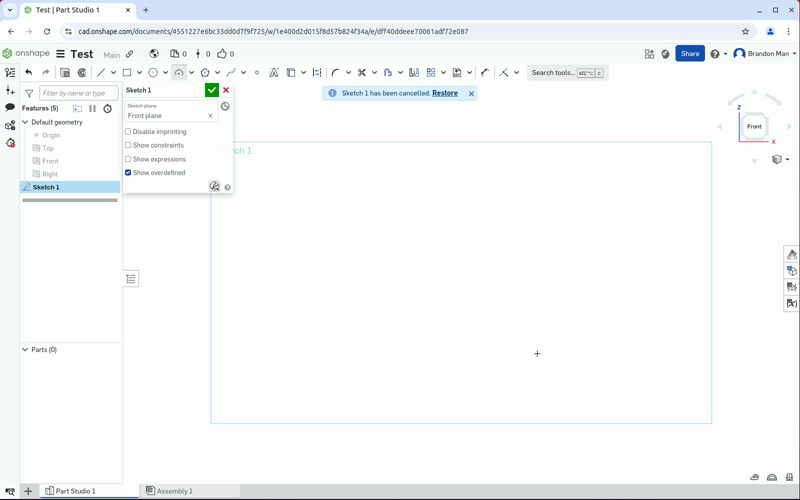
click(537, 353)
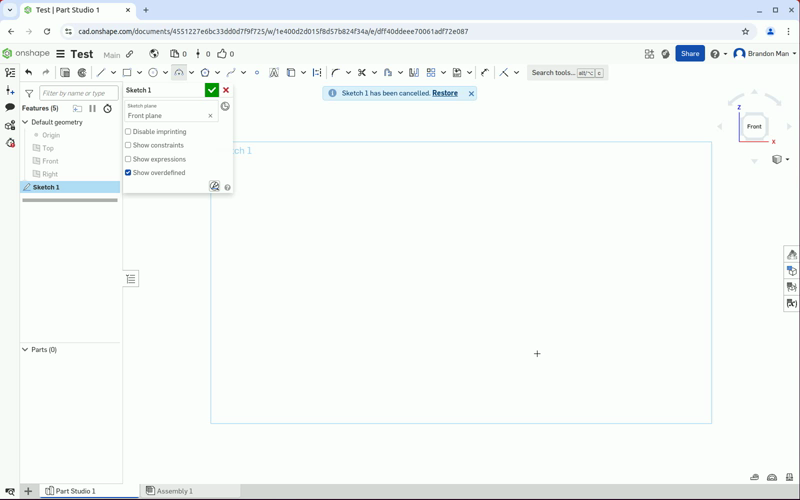
key_up(shift)
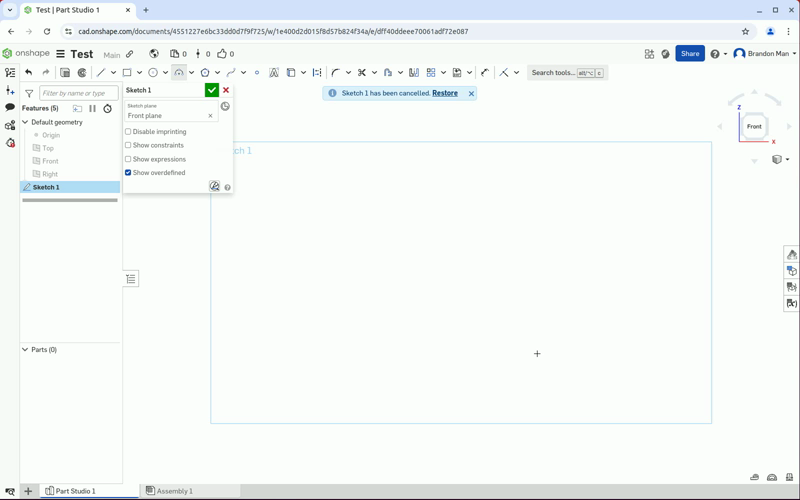
key_down(shift)
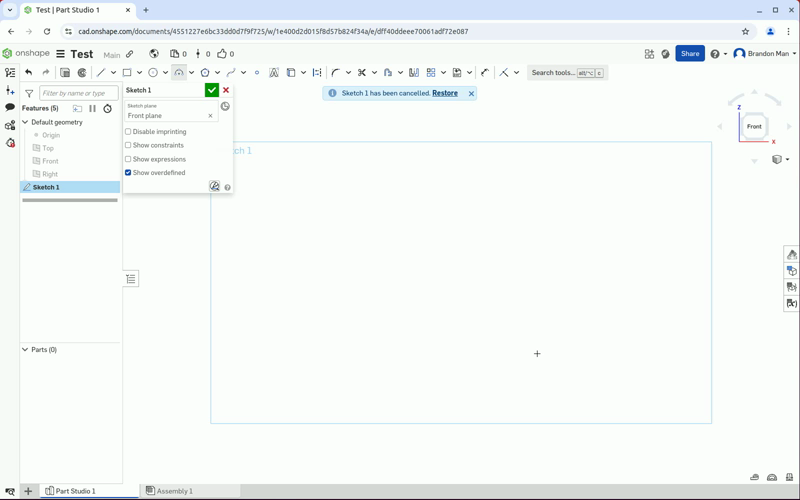
mouse_move(542, 358)
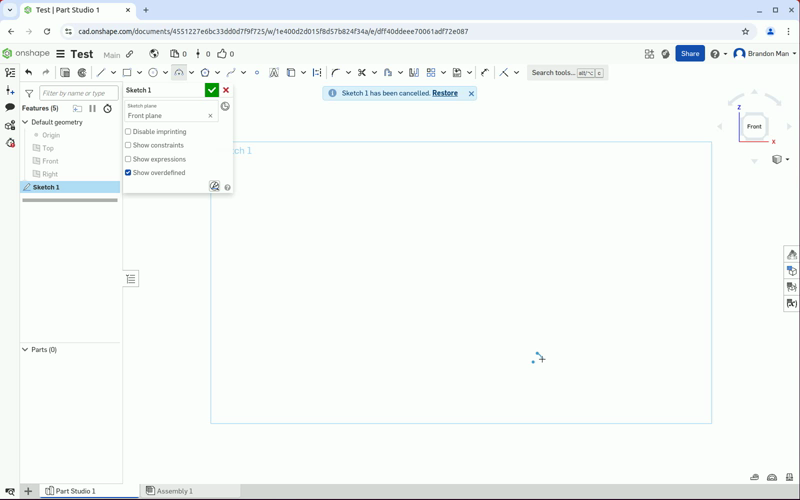
click(542, 358)
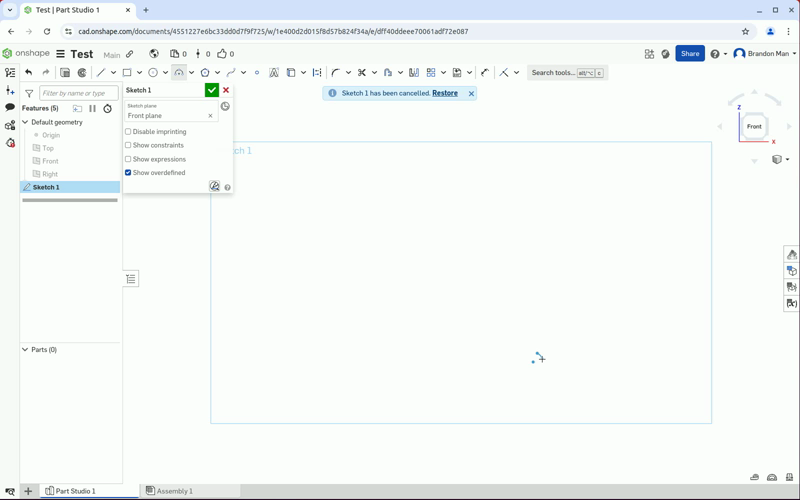
mouse_move(538, 357)
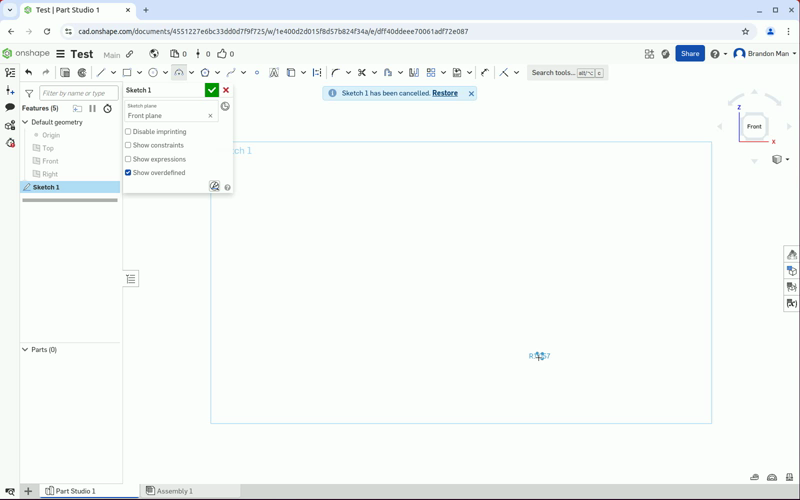
click(538, 357)
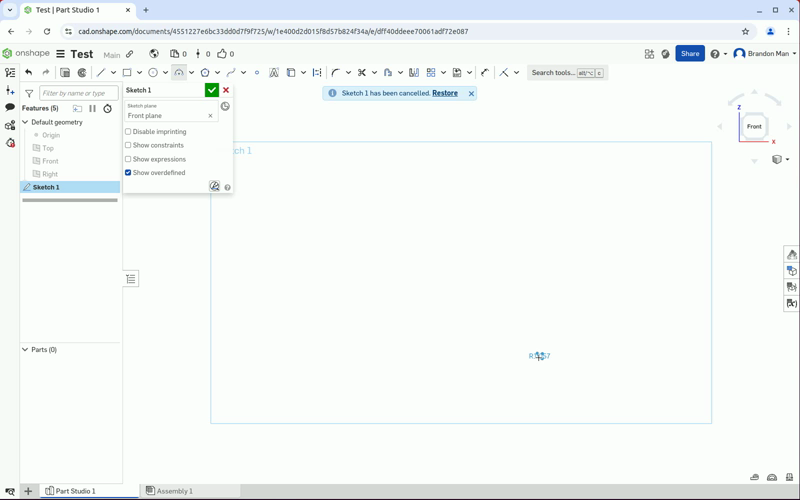
key_up(shift)
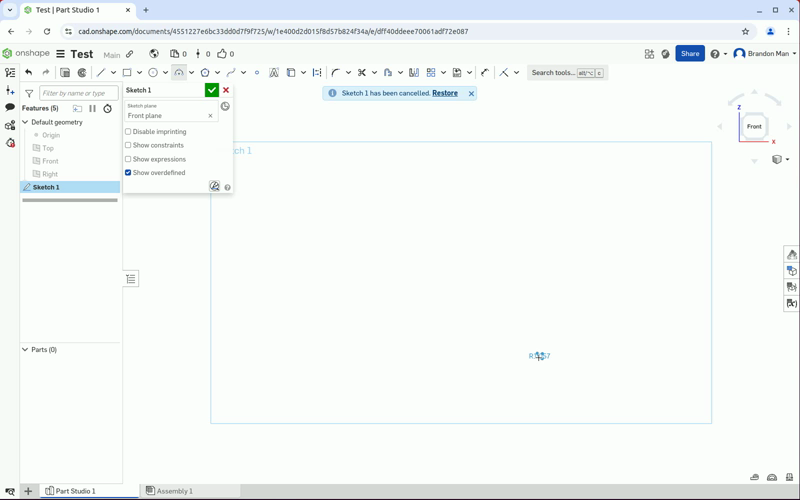
key(esc)
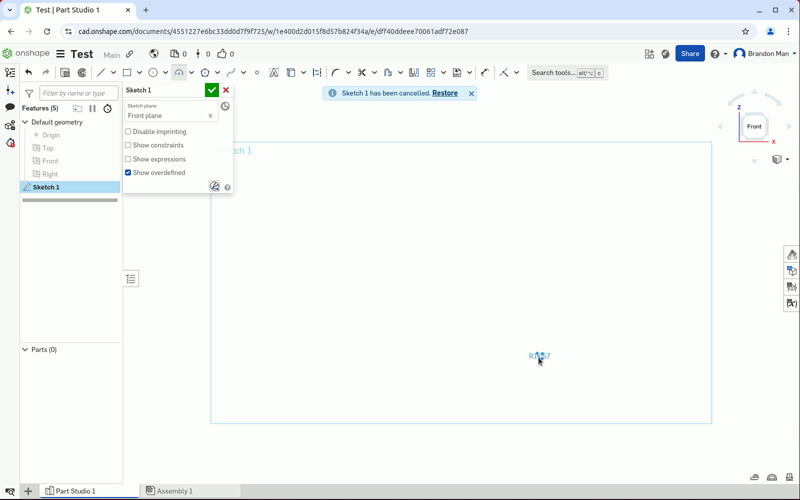
key(l)
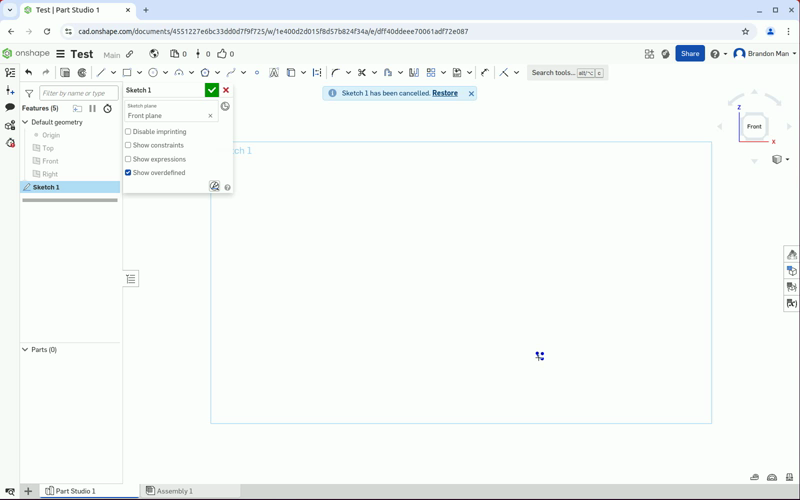
mouse_move(542, 358)
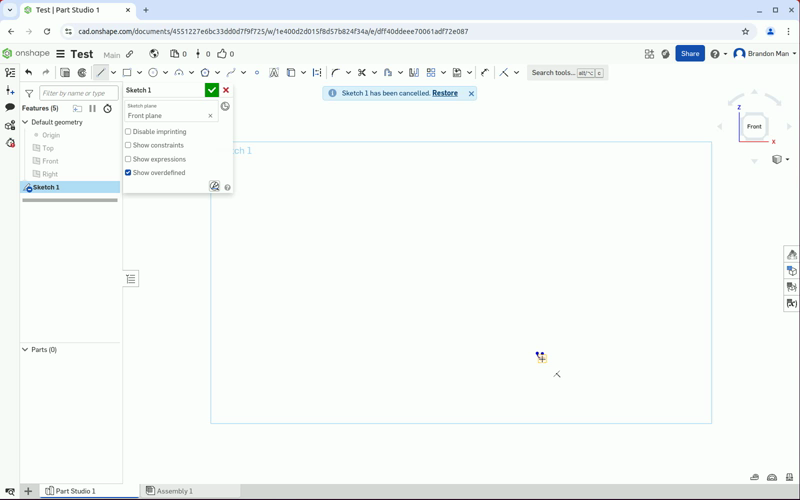
scroll(6)
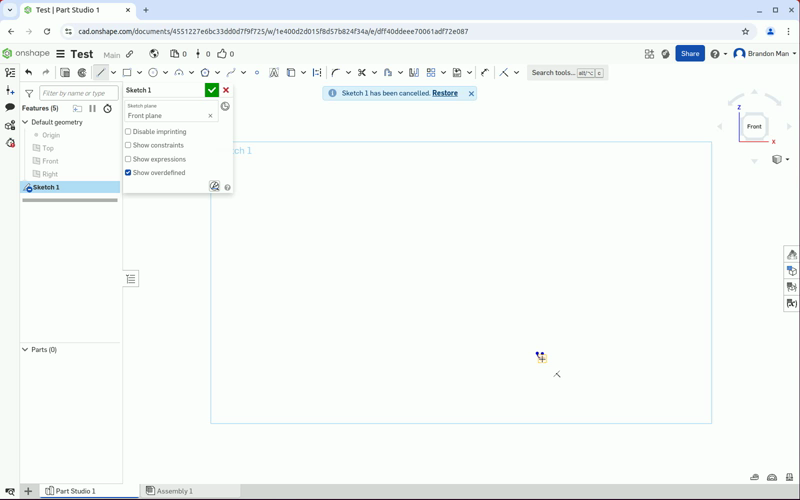
scroll(6)
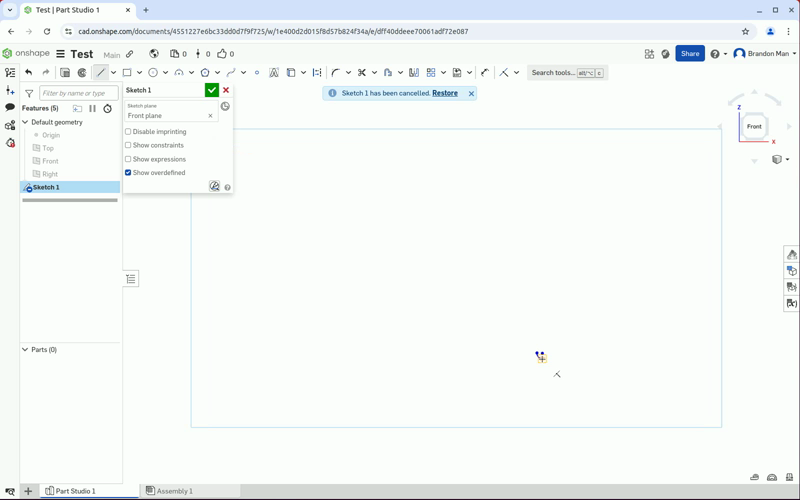
scroll(6)
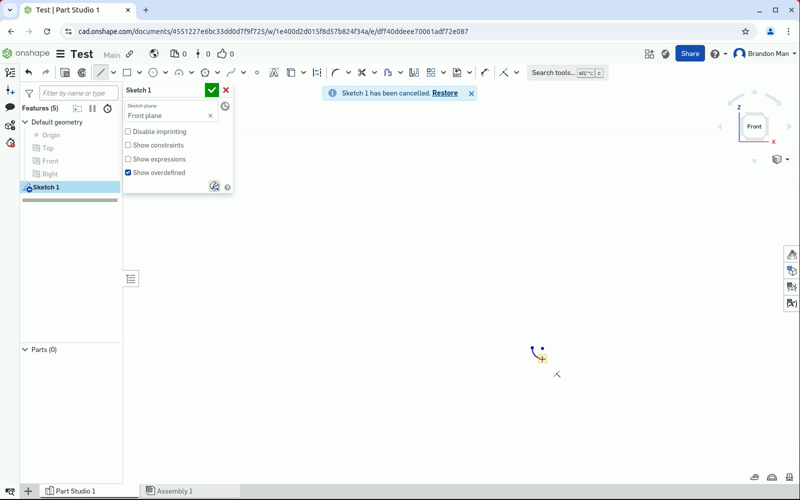
scroll(6)
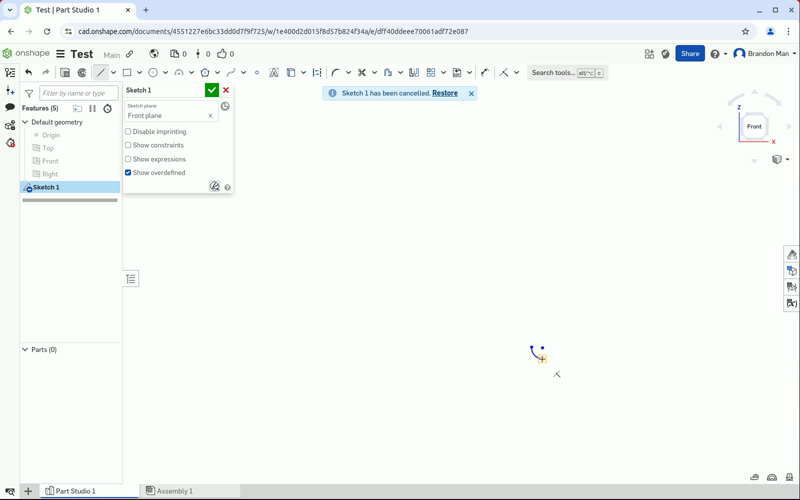
scroll(6)
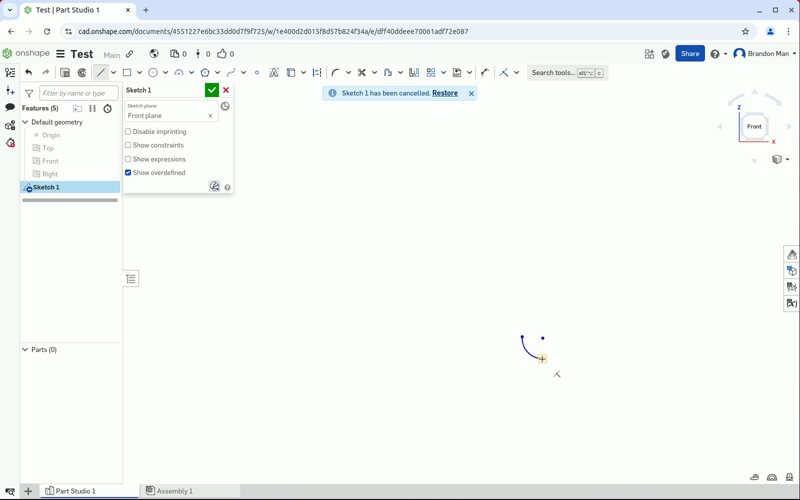
scroll(6)
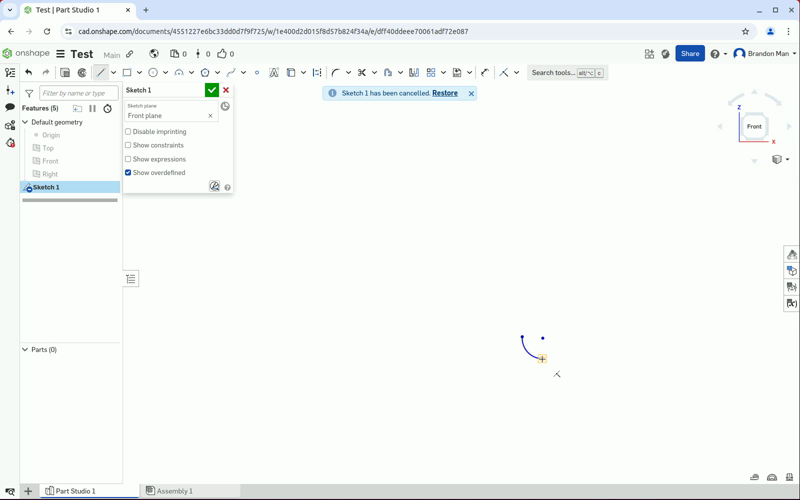
scroll(6)
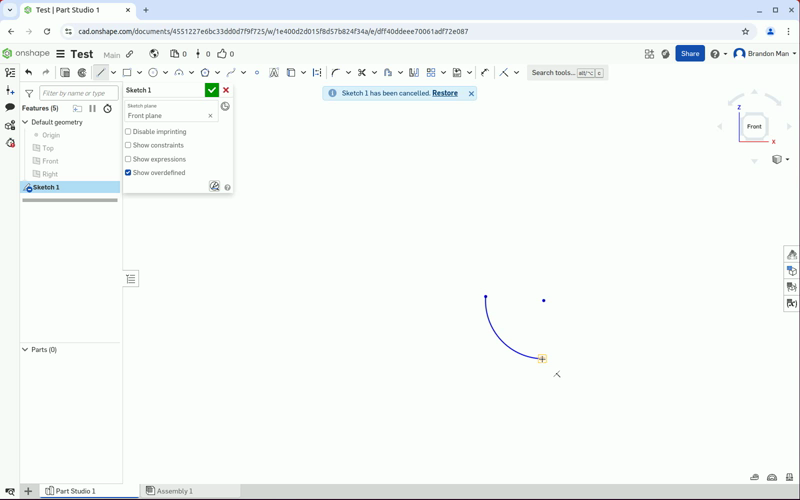
click(542, 358)
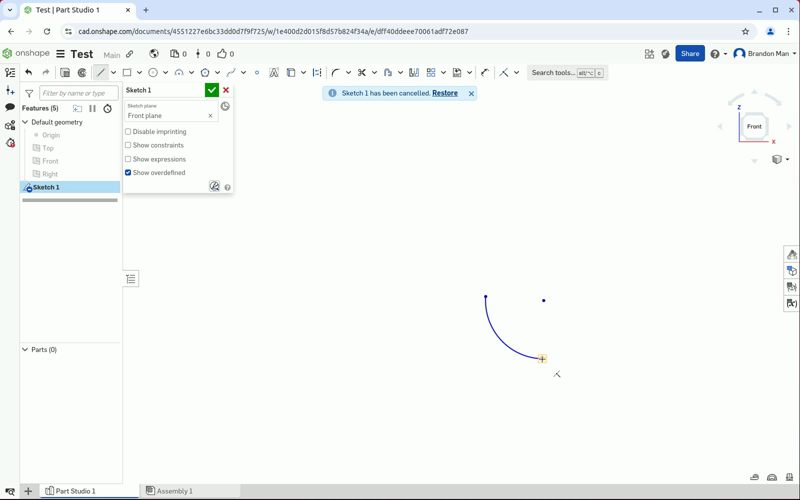
scroll(-6)
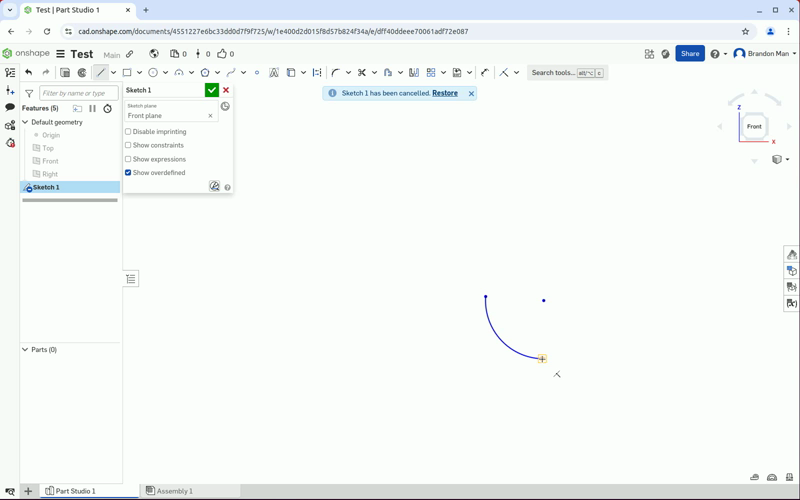
scroll(-6)
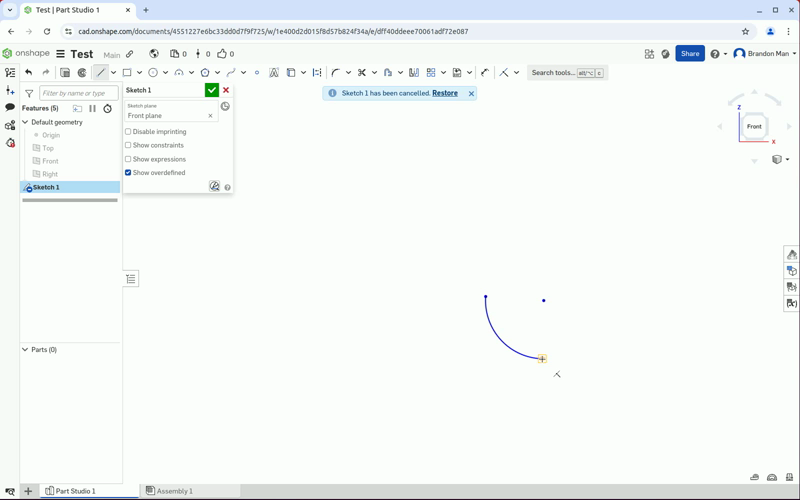
scroll(-6)
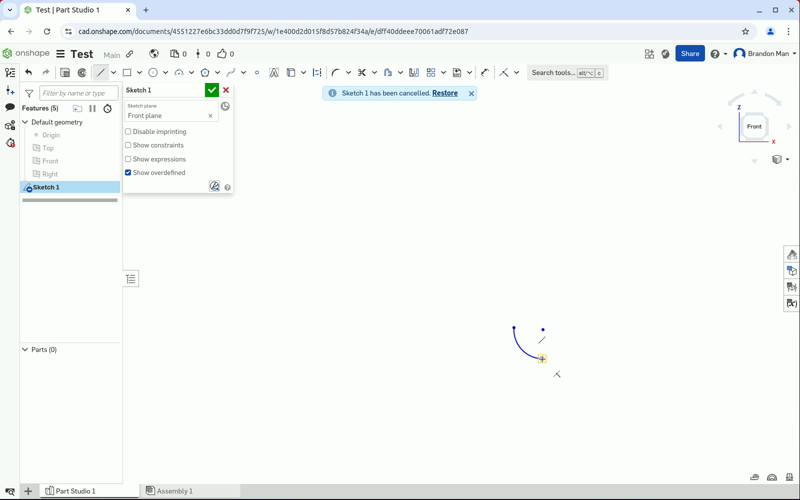
scroll(-6)
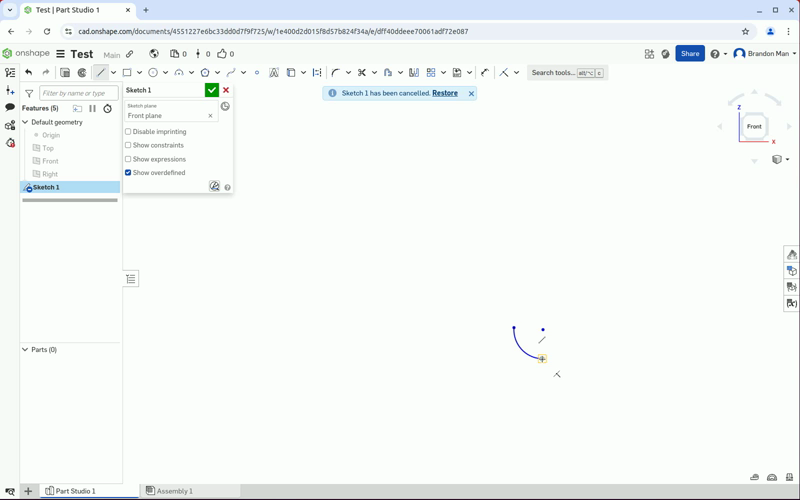
scroll(-6)
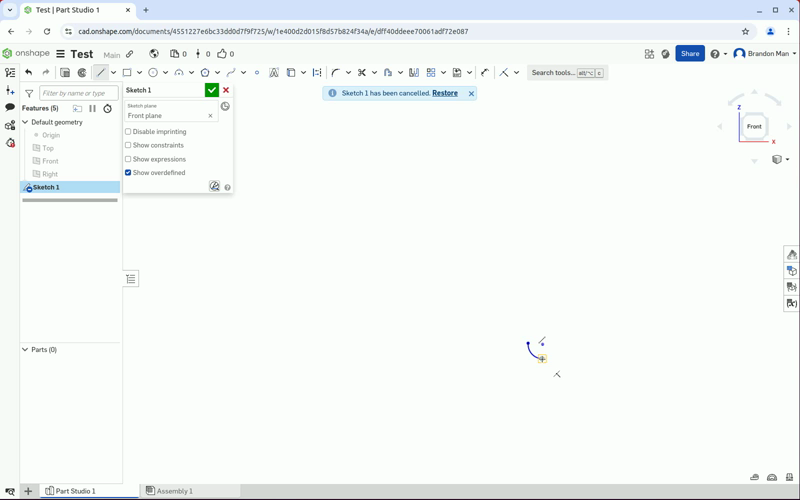
scroll(-6)
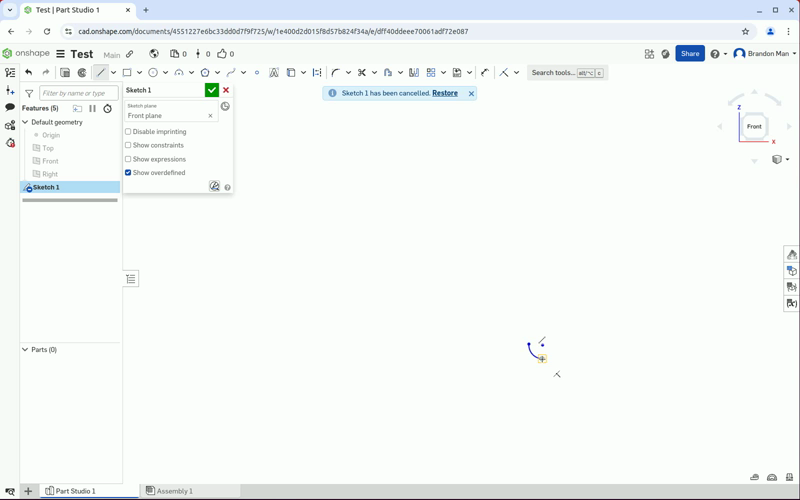
scroll(-6)
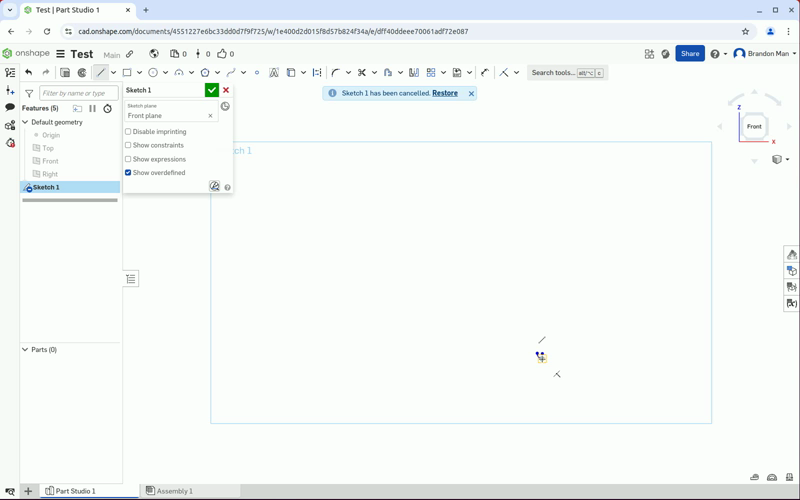
key_down(shift)
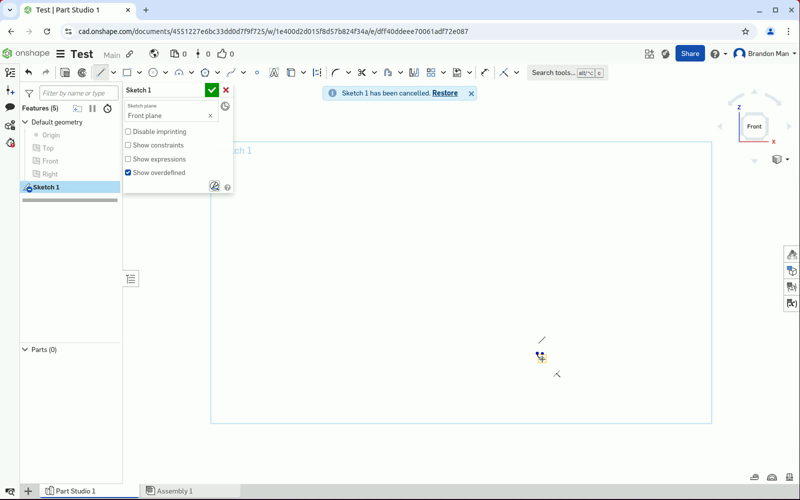
mouse_move(572, 358)
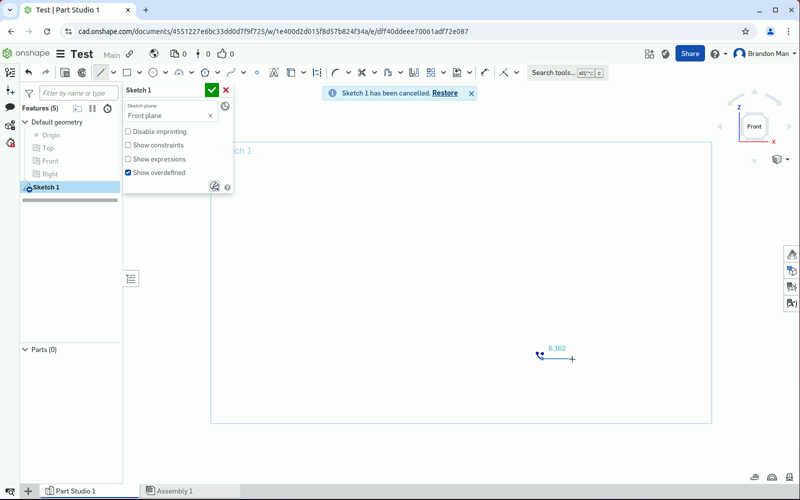
mouse_move(568, 358)
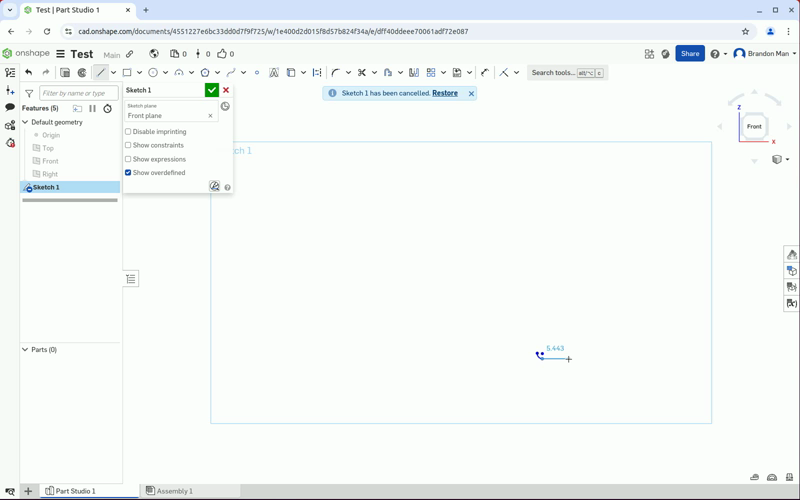
click(568, 358)
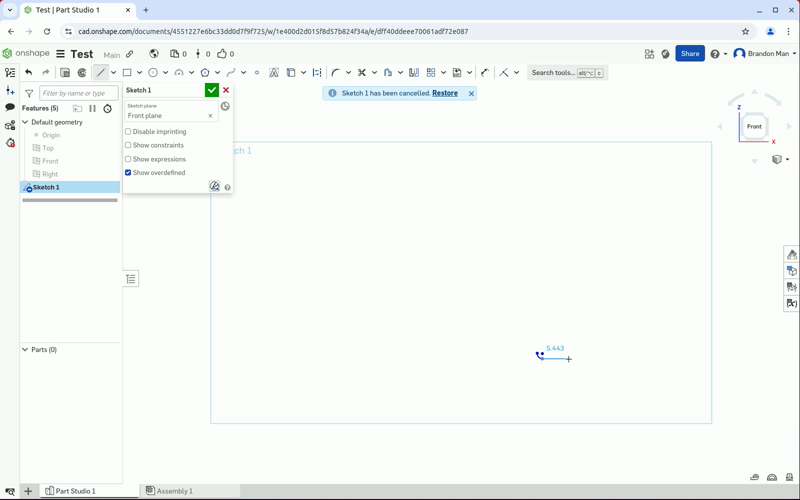
key_up(shift)
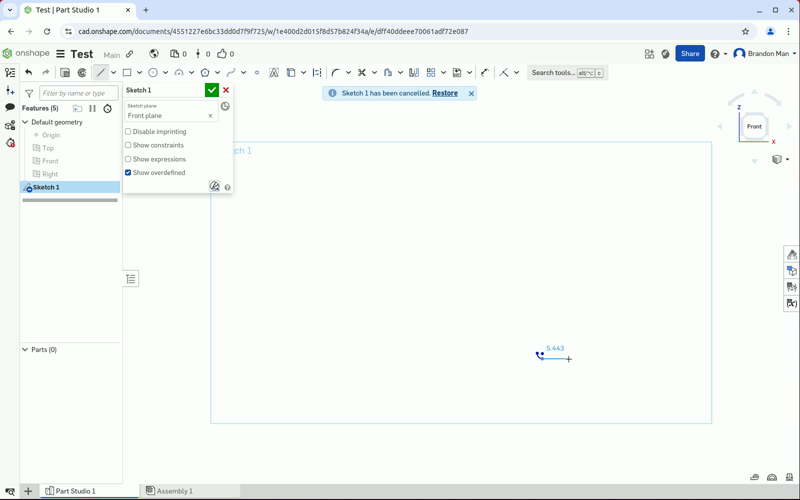
key(esc)
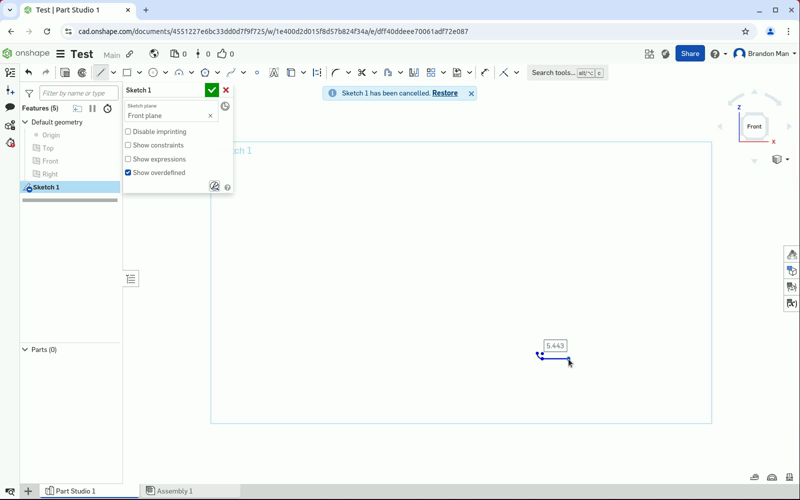
key(a)
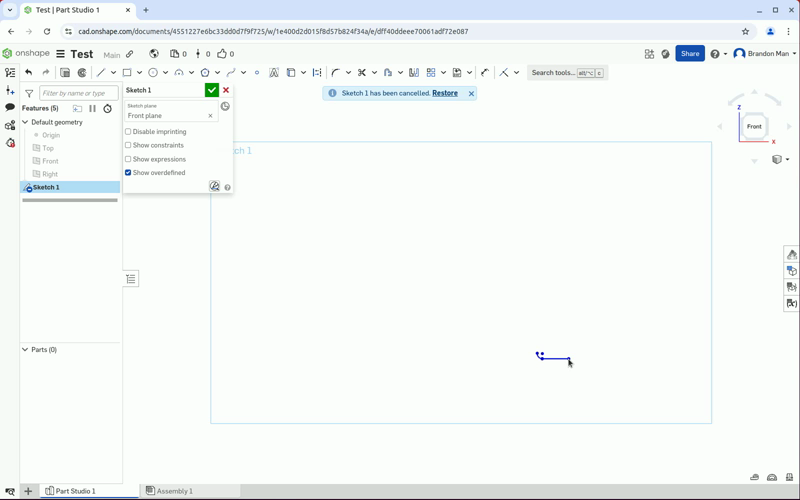
mouse_move(568, 358)
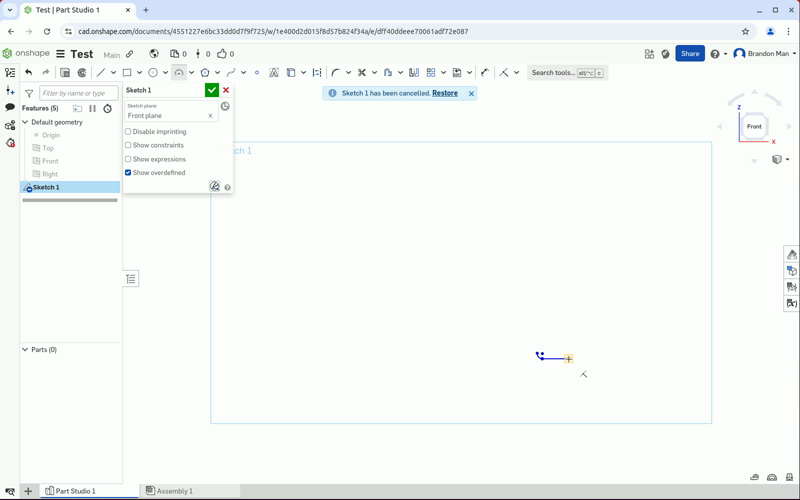
click(568, 358)
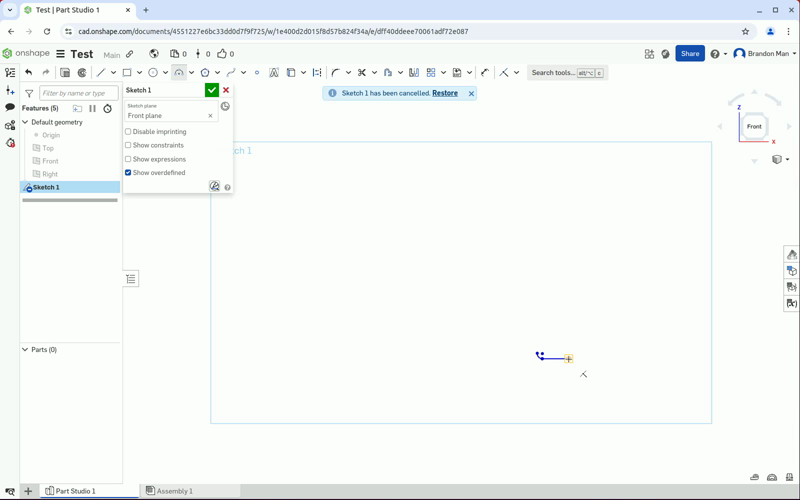
key_down(shift)
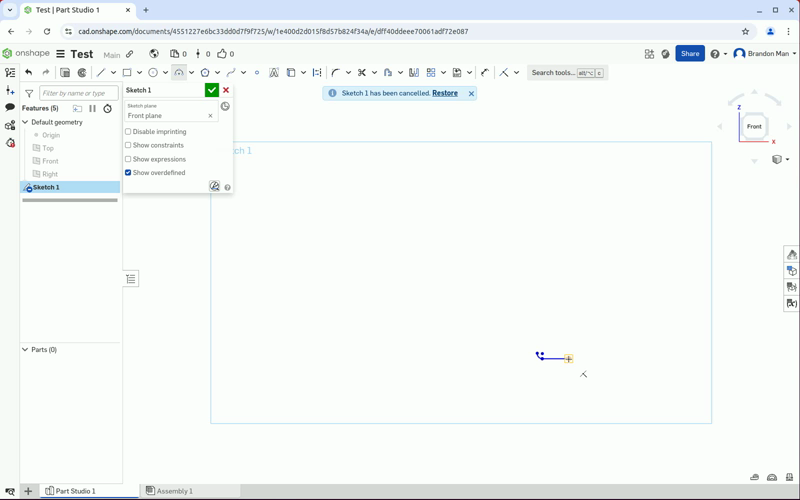
mouse_move(574, 353)
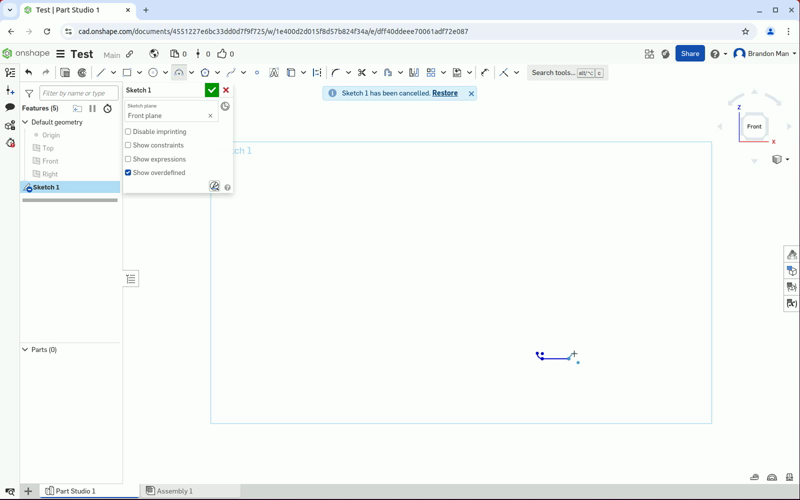
click(574, 353)
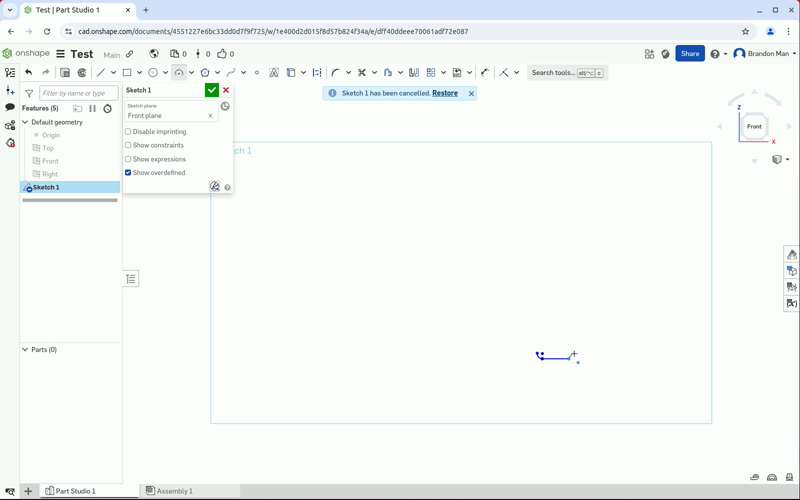
mouse_move(572, 357)
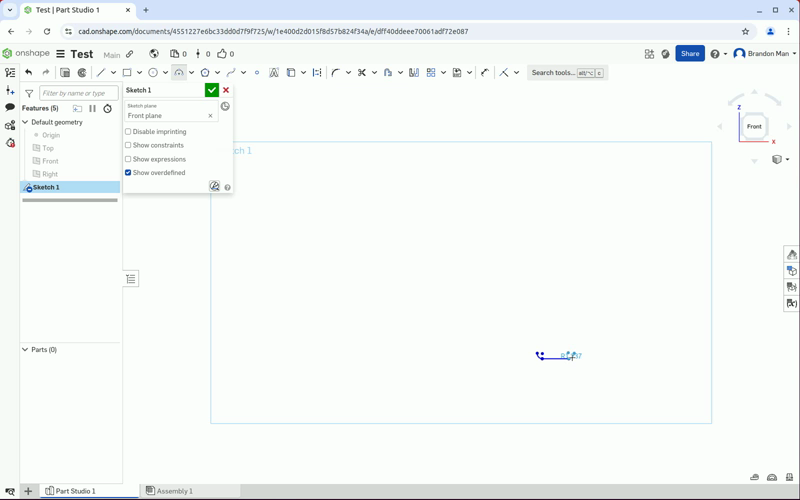
scroll(6)
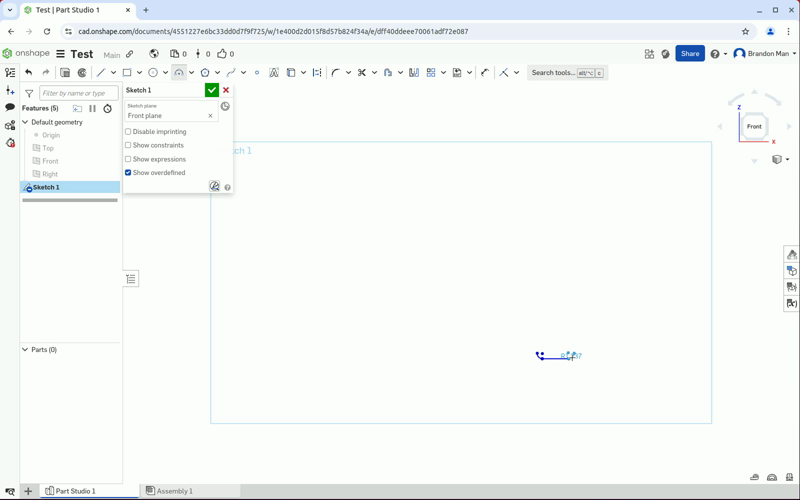
scroll(6)
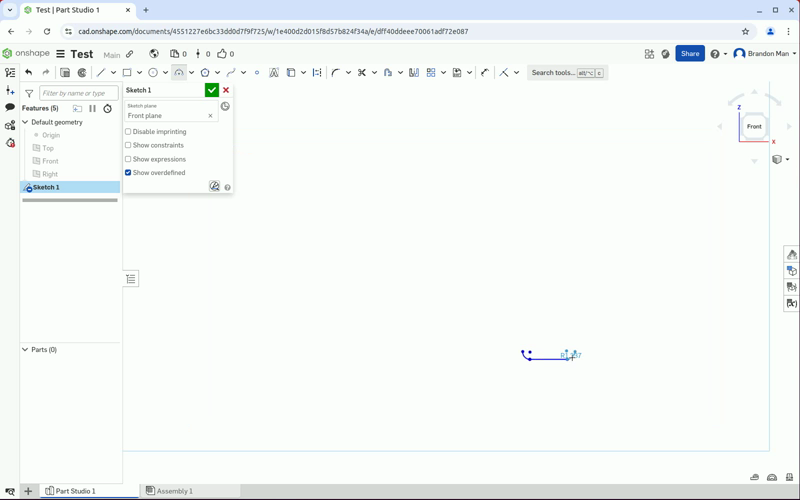
scroll(6)
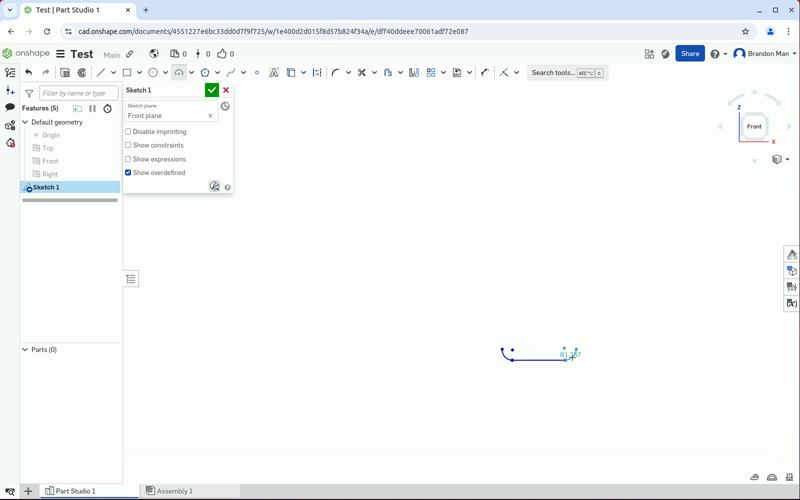
scroll(6)
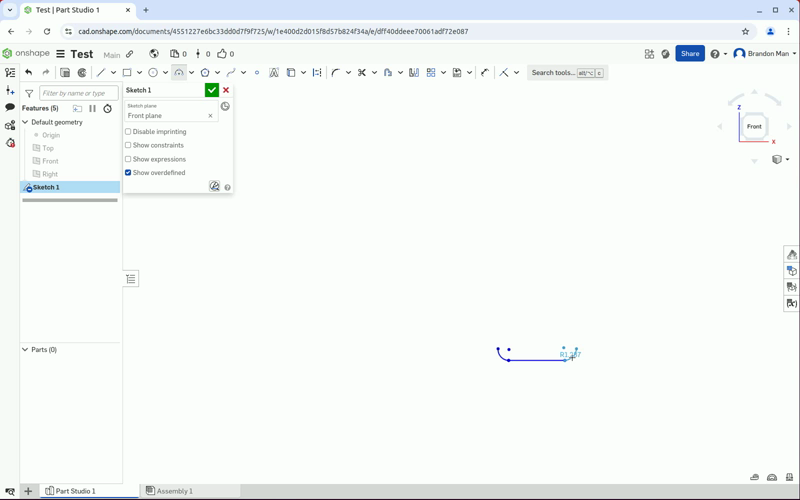
scroll(6)
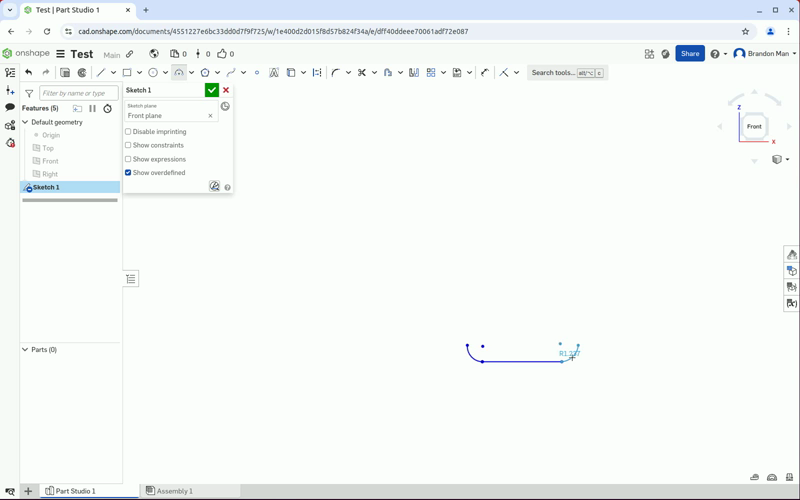
scroll(6)
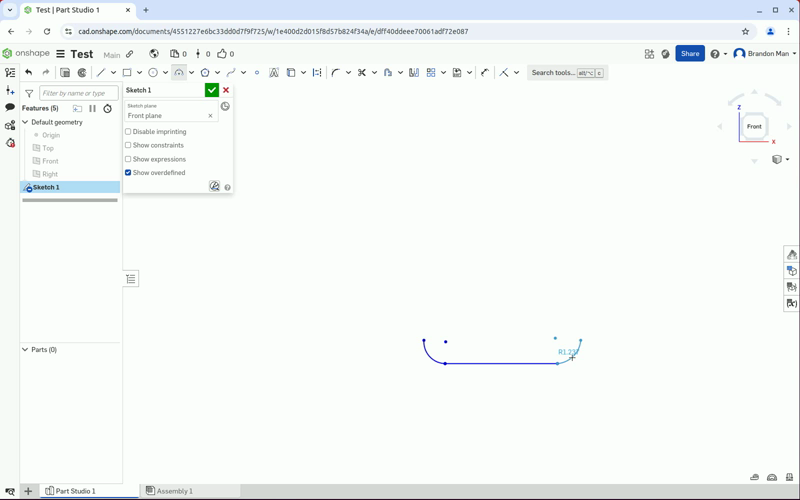
scroll(6)
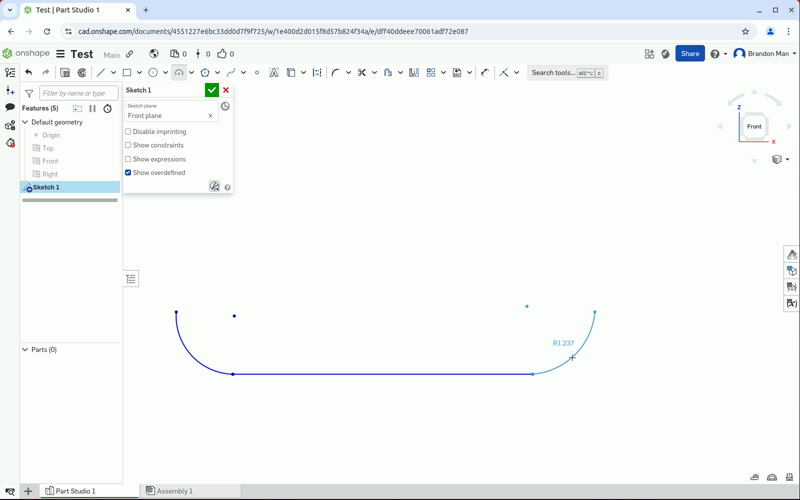
click(572, 357)
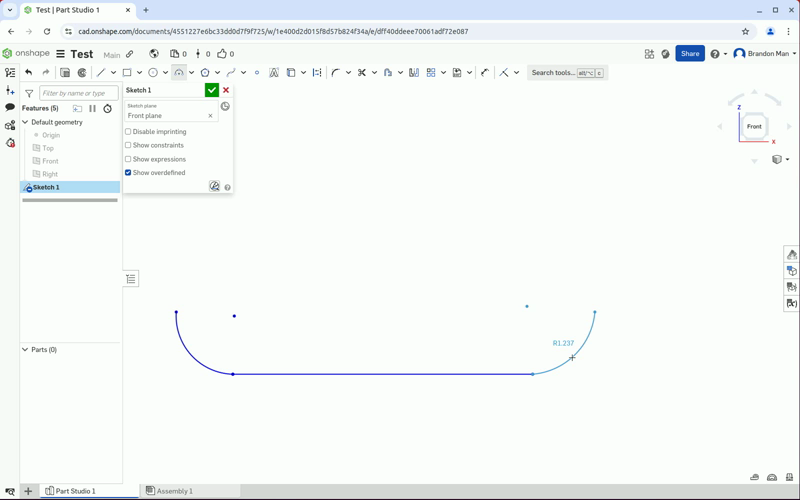
scroll(-6)
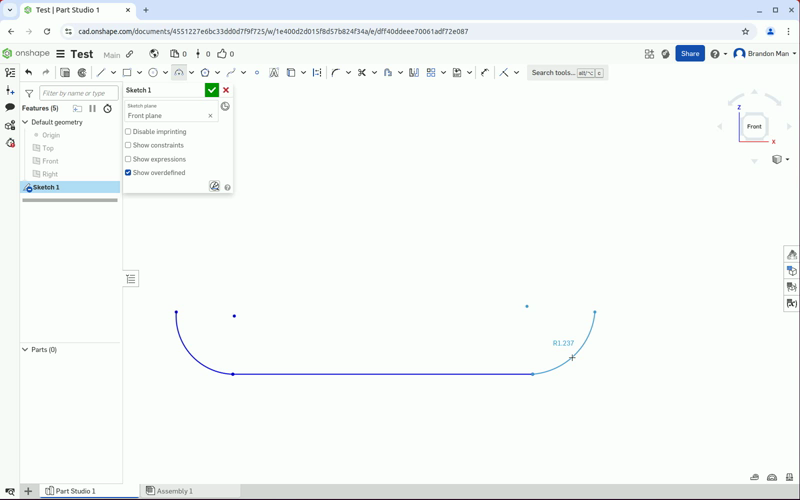
scroll(-6)
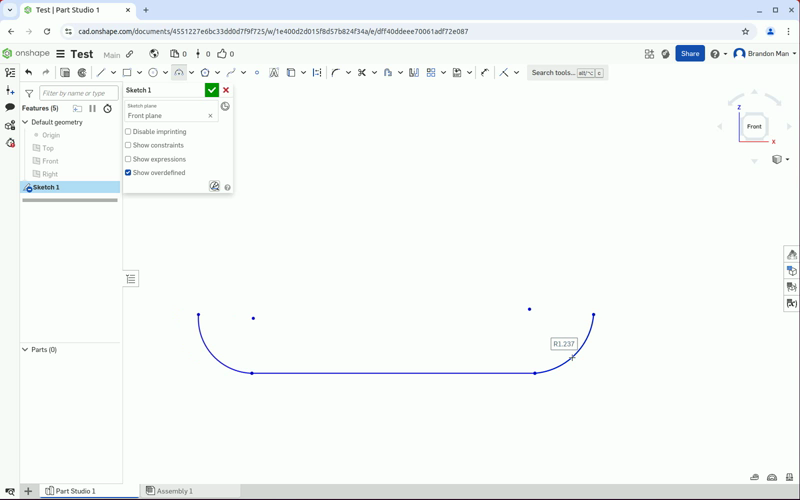
scroll(-6)
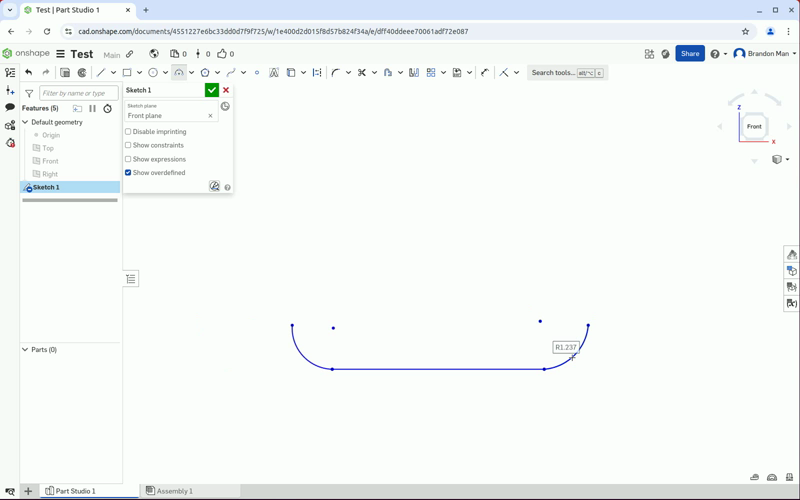
scroll(-6)
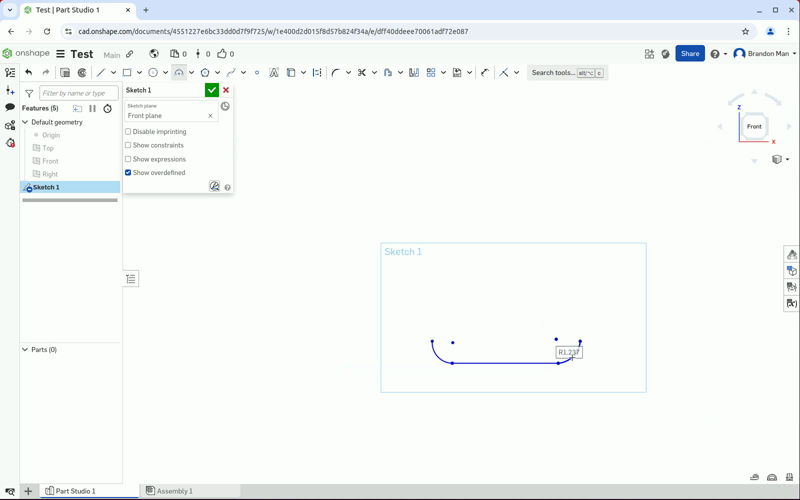
scroll(-6)
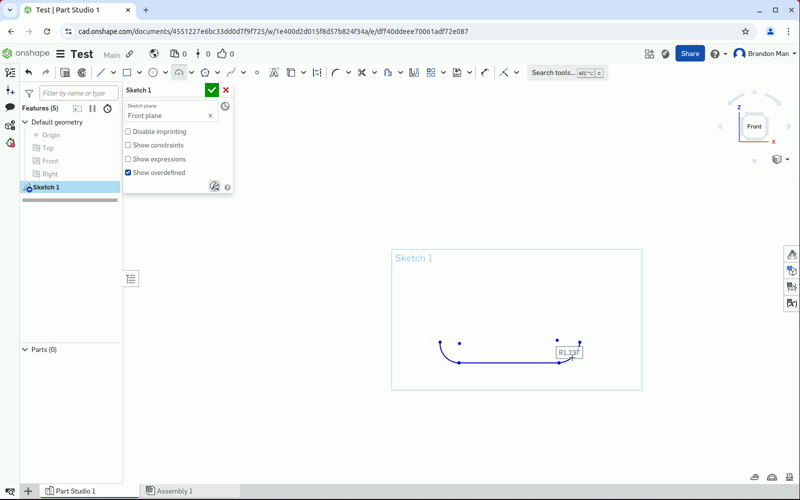
scroll(-6)
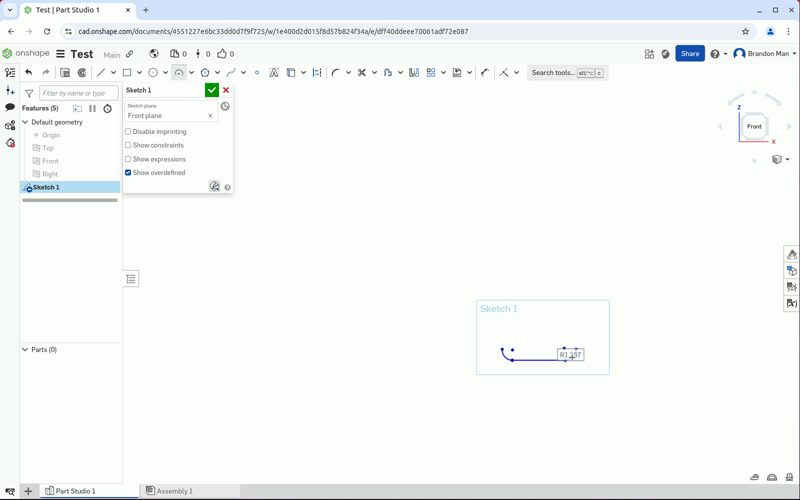
scroll(-6)
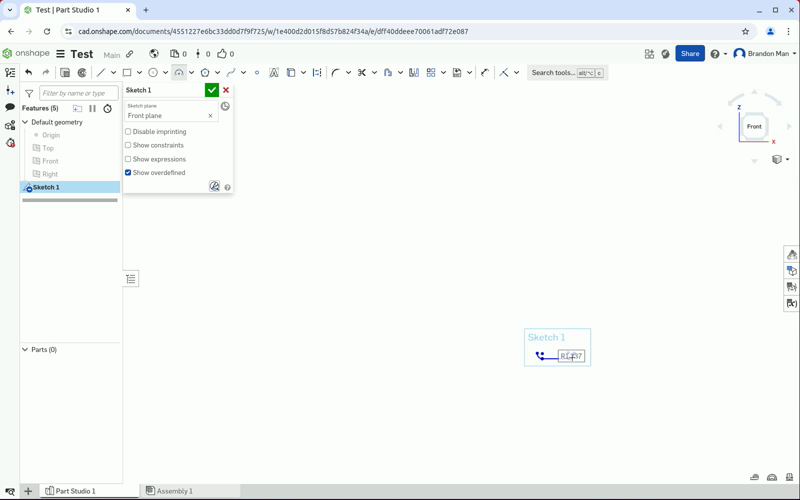
key_up(shift)
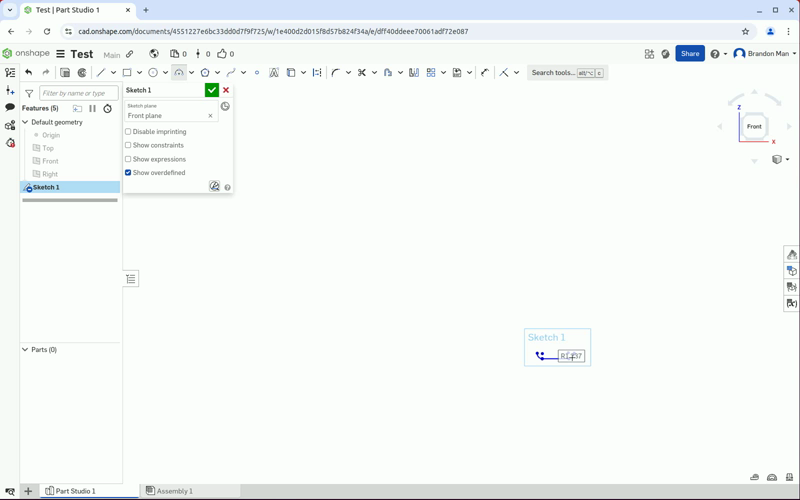
key(esc)
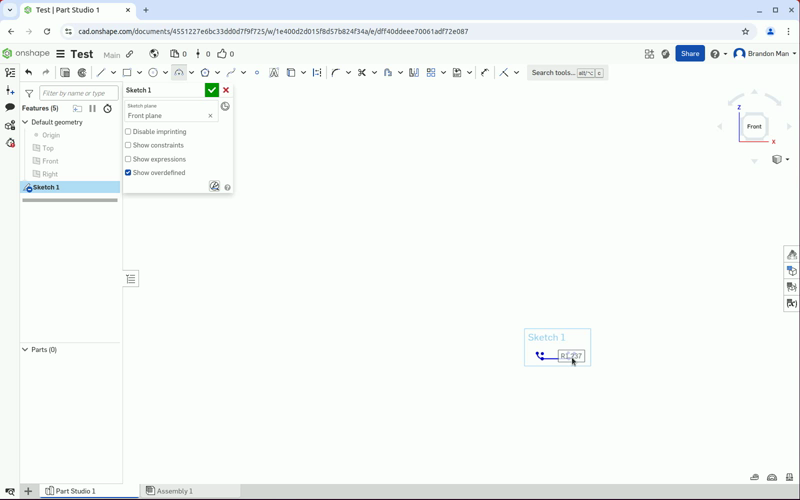
key(l)
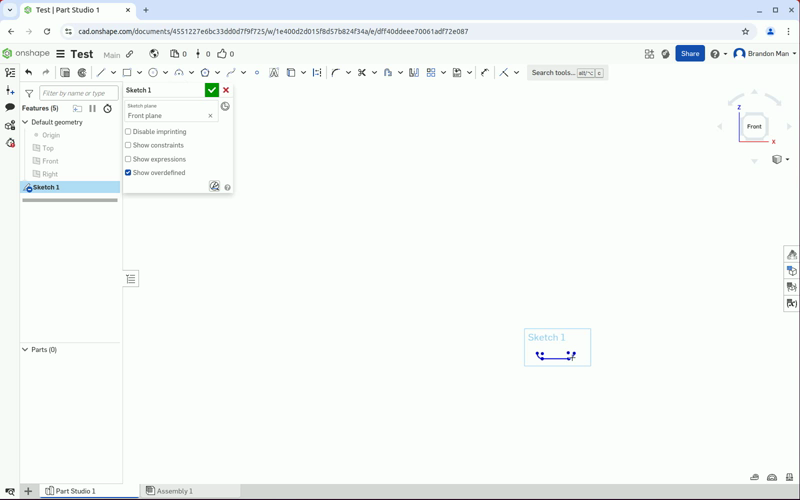
mouse_move(574, 353)
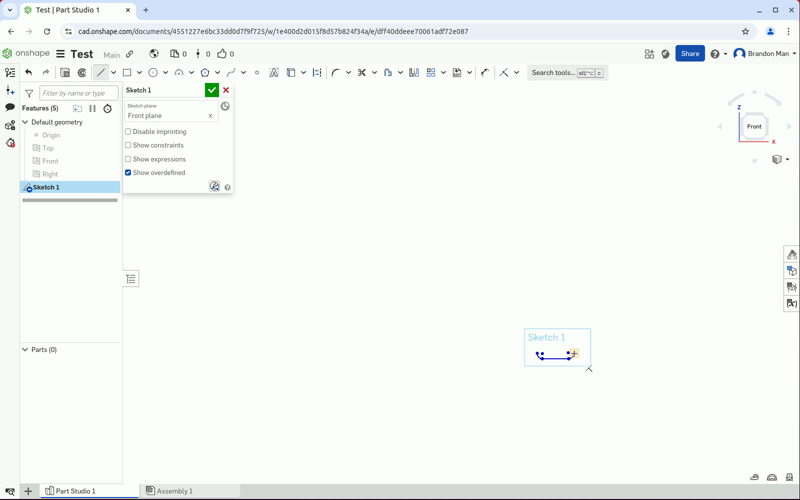
scroll(6)
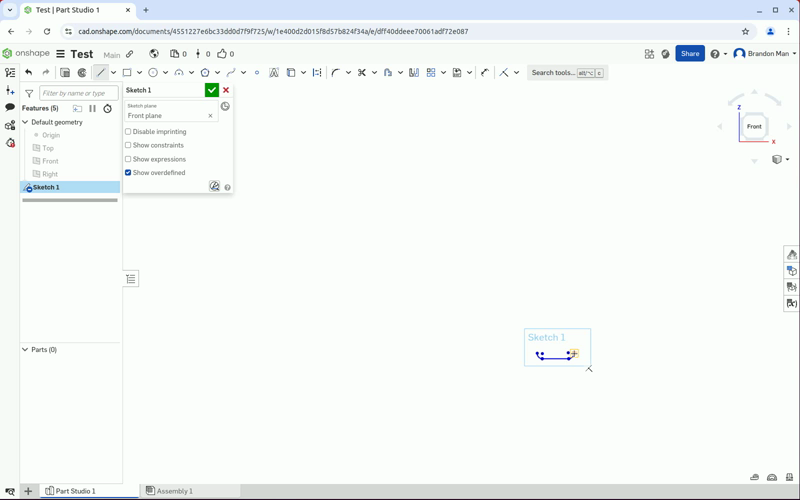
scroll(6)
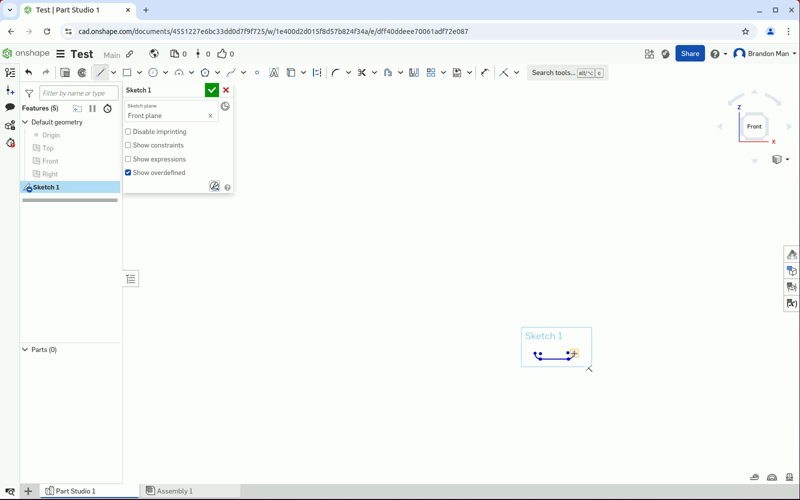
scroll(6)
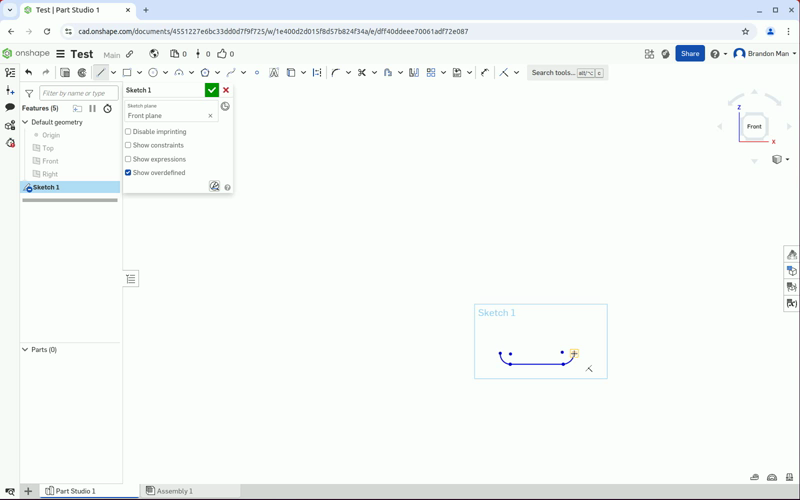
scroll(6)
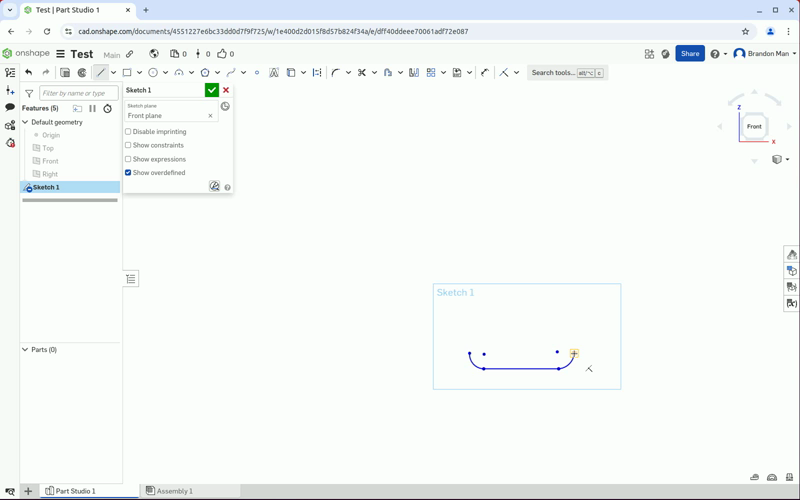
scroll(6)
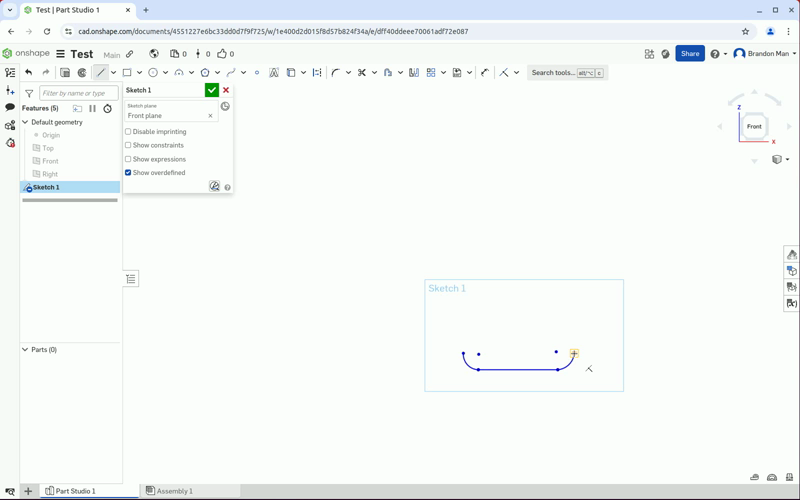
scroll(6)
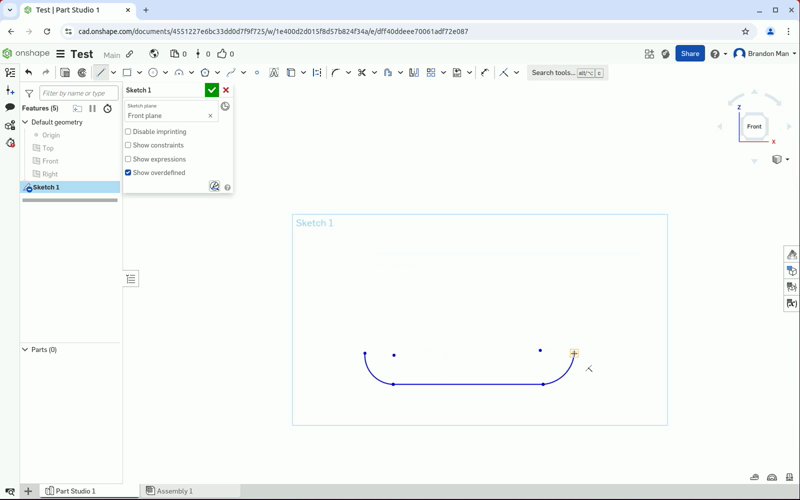
scroll(6)
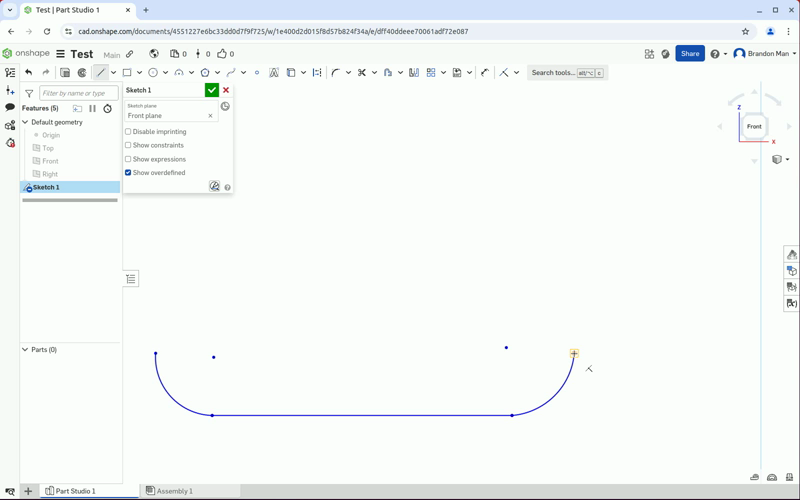
click(574, 353)
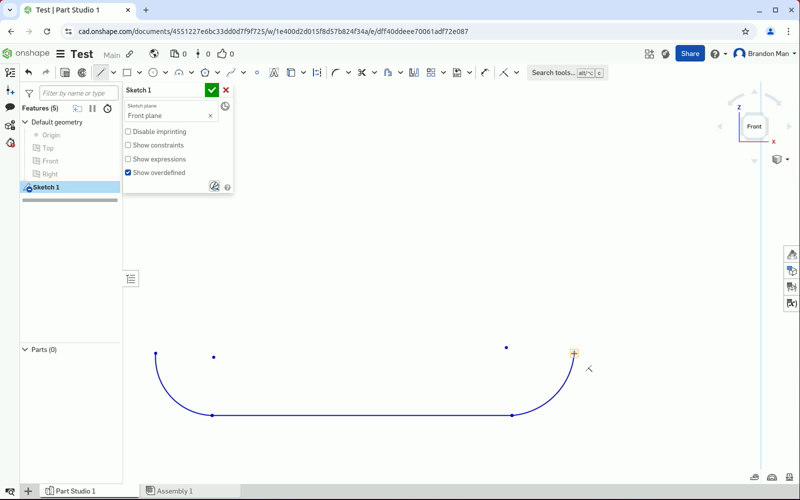
scroll(-6)
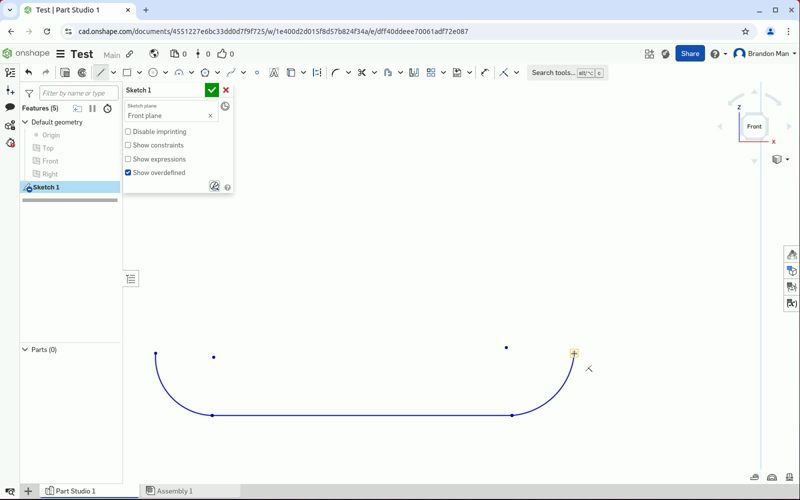
scroll(-6)
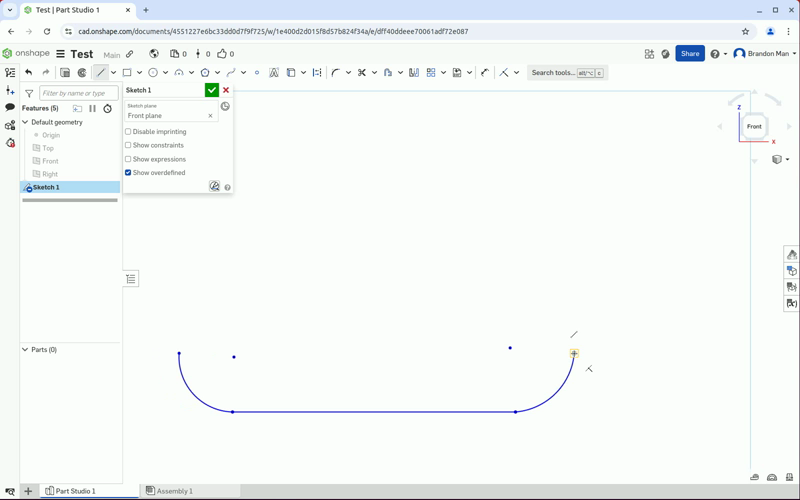
scroll(-6)
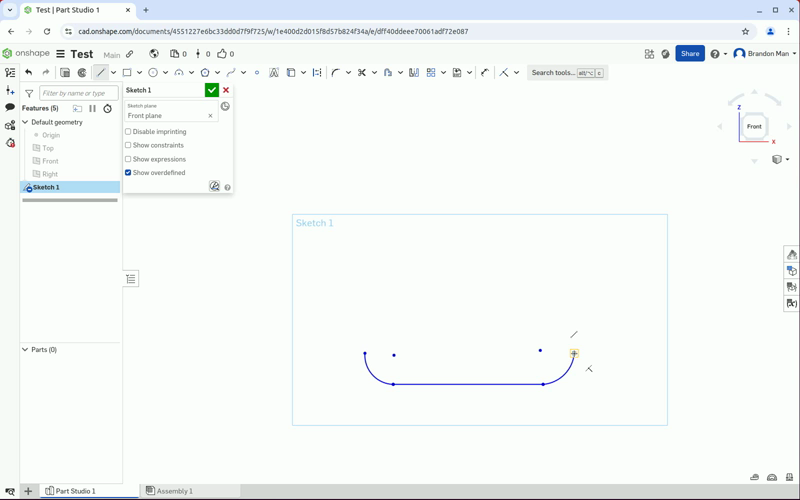
scroll(-6)
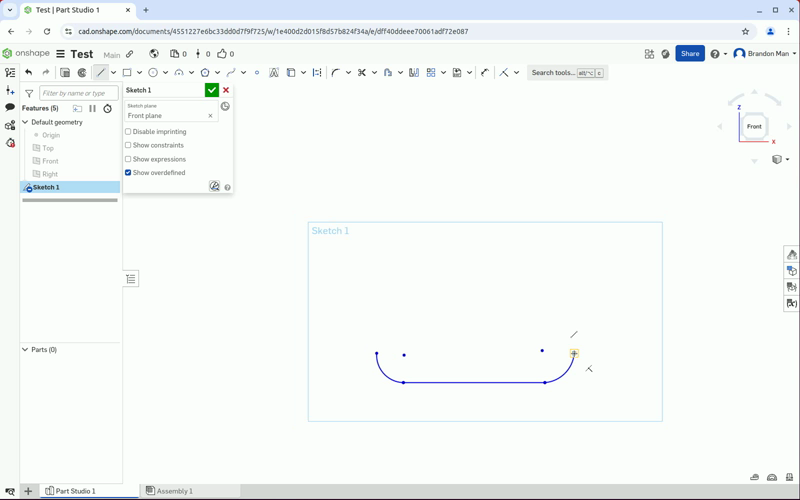
scroll(-6)
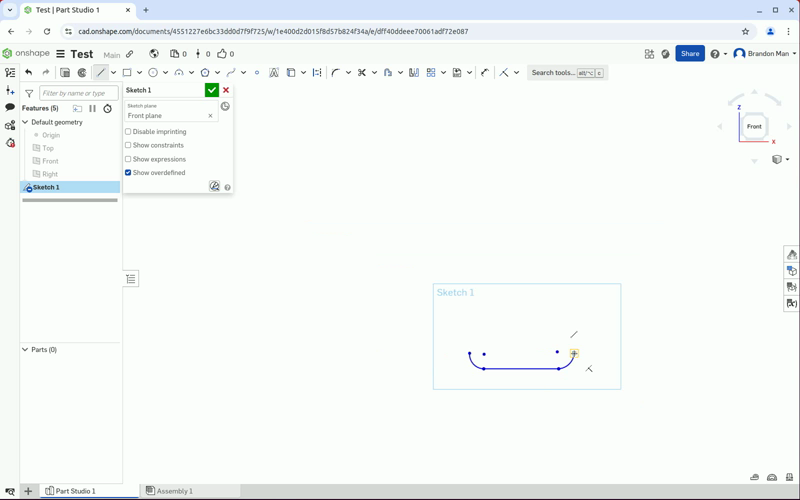
scroll(-6)
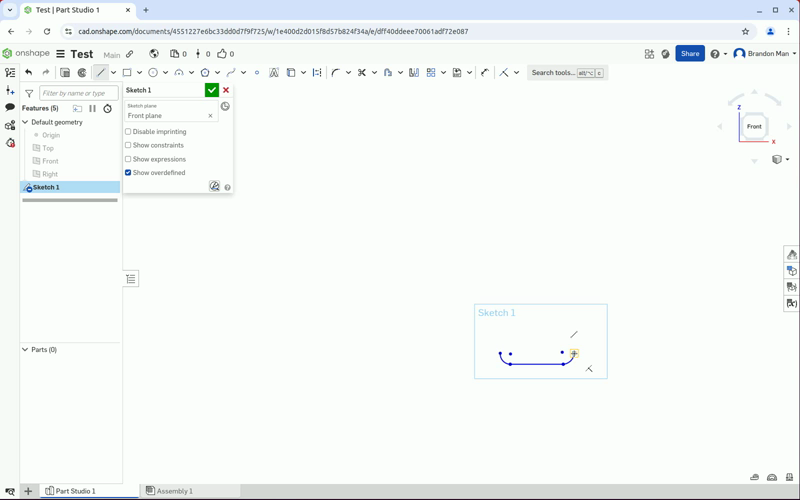
scroll(-6)
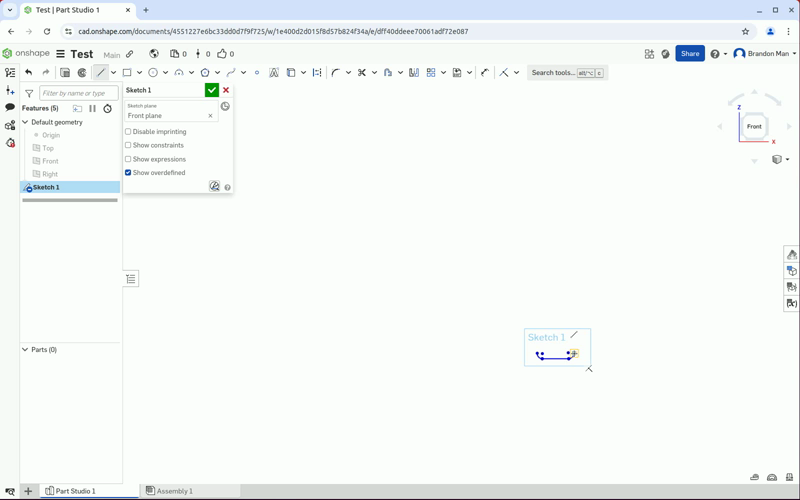
key_down(shift)
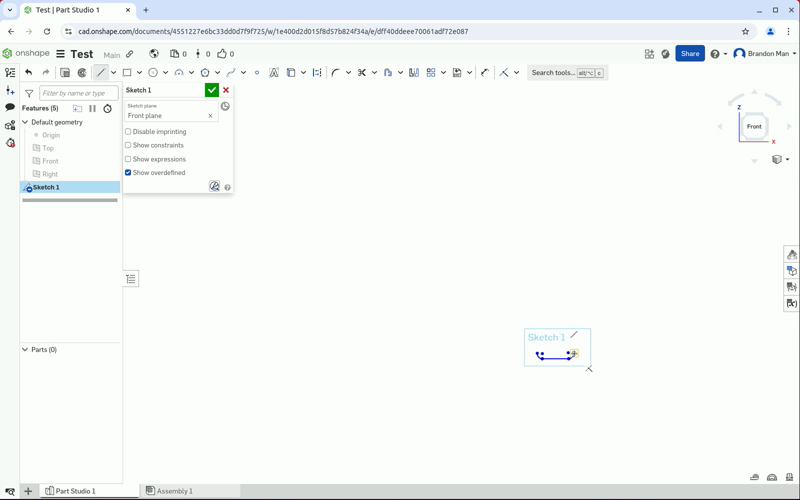
mouse_move(589, 353)
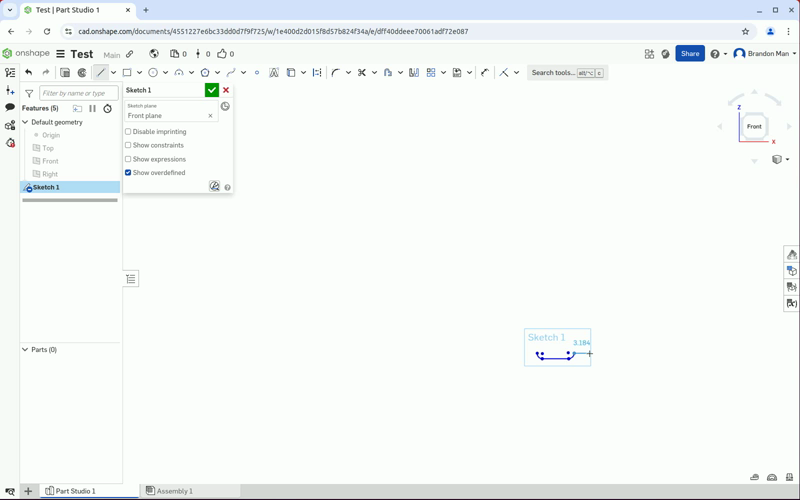
mouse_move(574, 332)
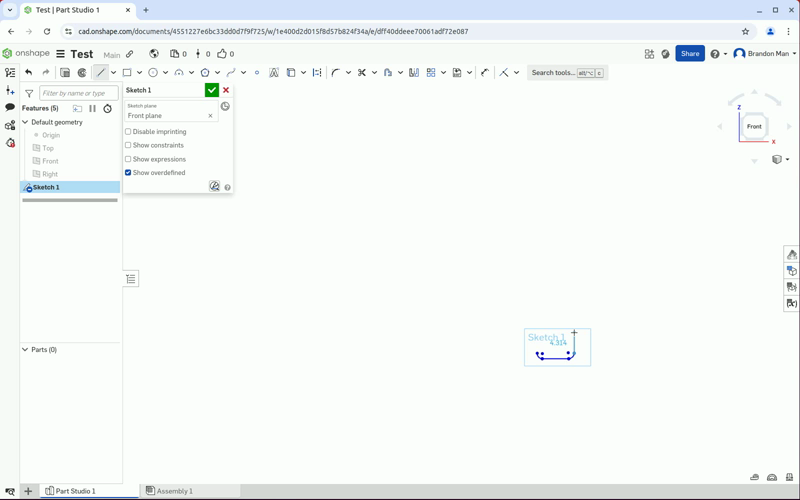
click(574, 332)
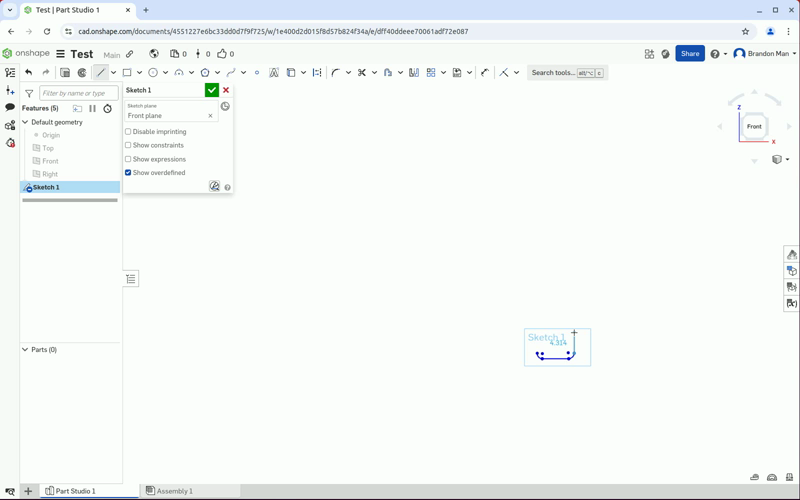
key_up(shift)
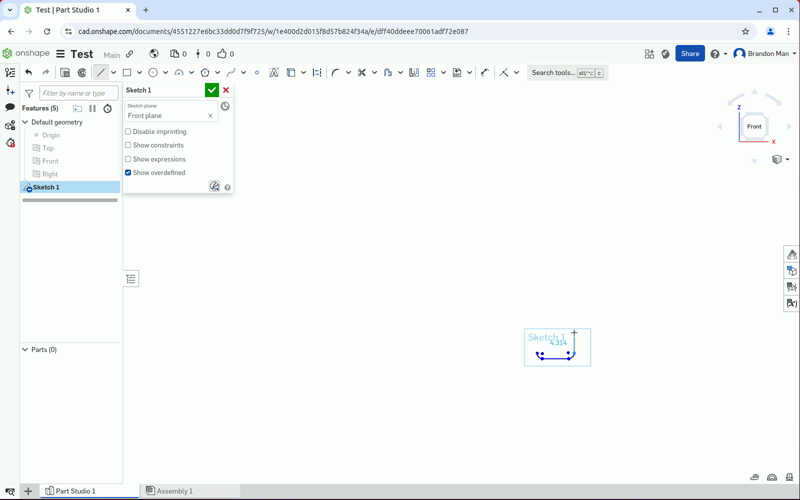
key_down(shift)
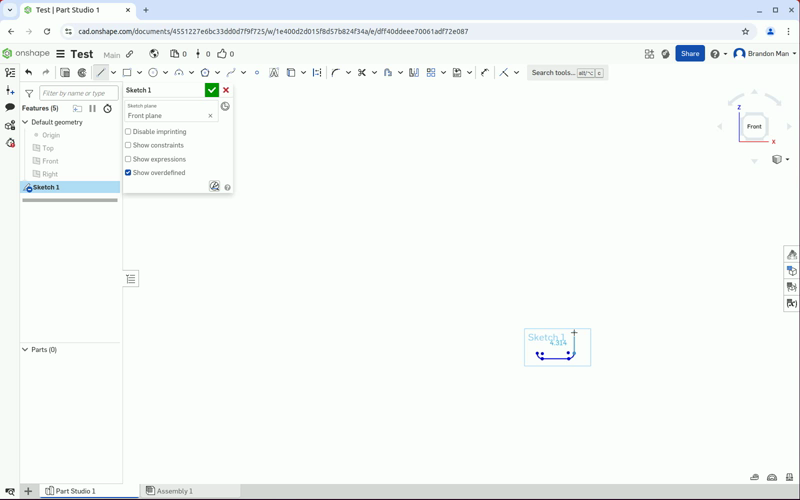
mouse_move(589, 332)
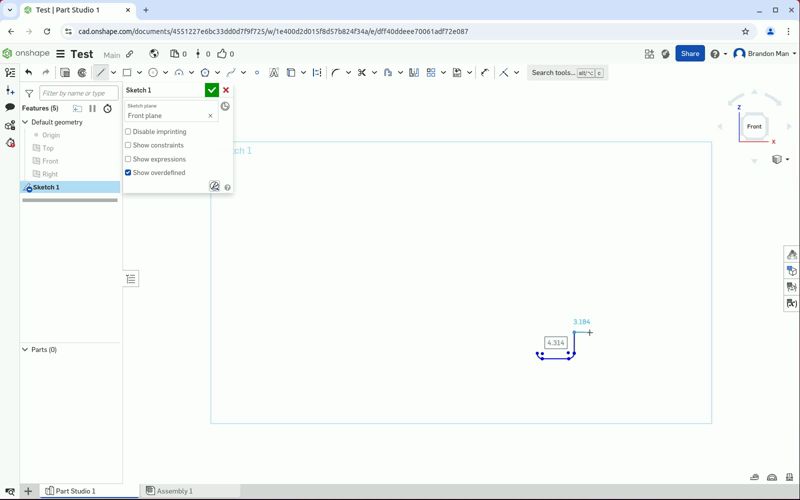
mouse_move(537, 332)
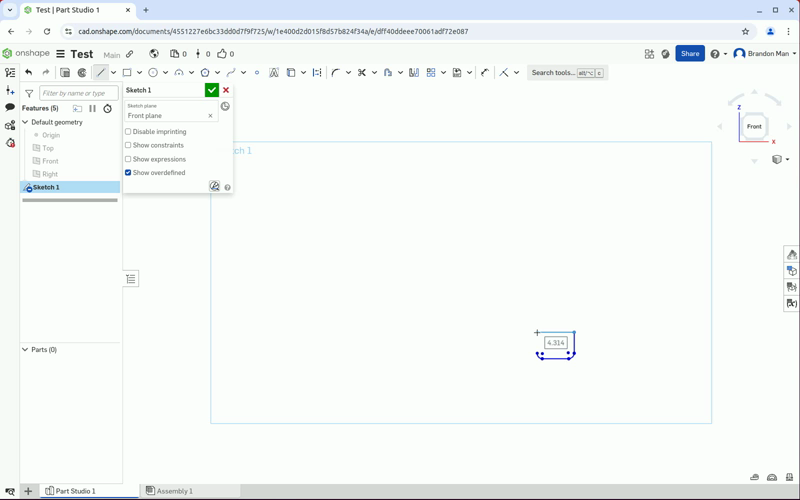
click(537, 332)
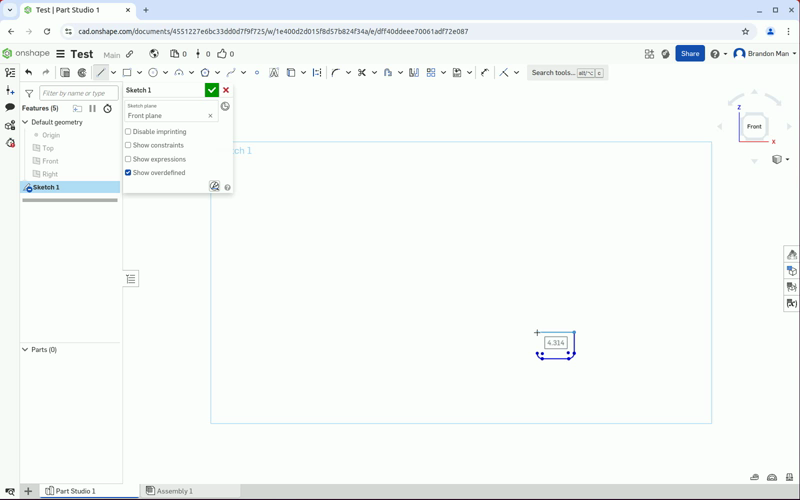
key_up(shift)
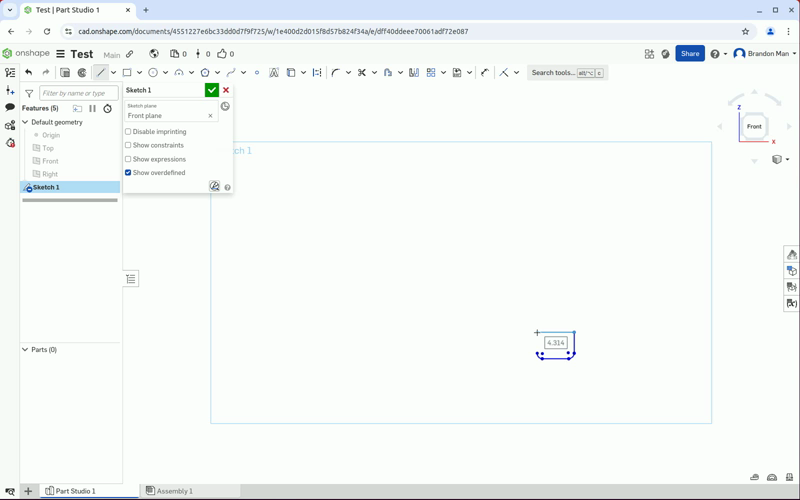
mouse_move(567, 332)
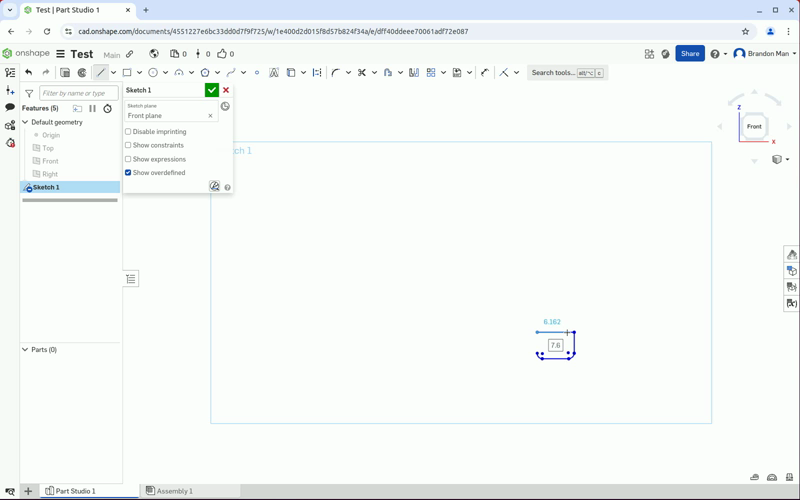
key_down(shift)
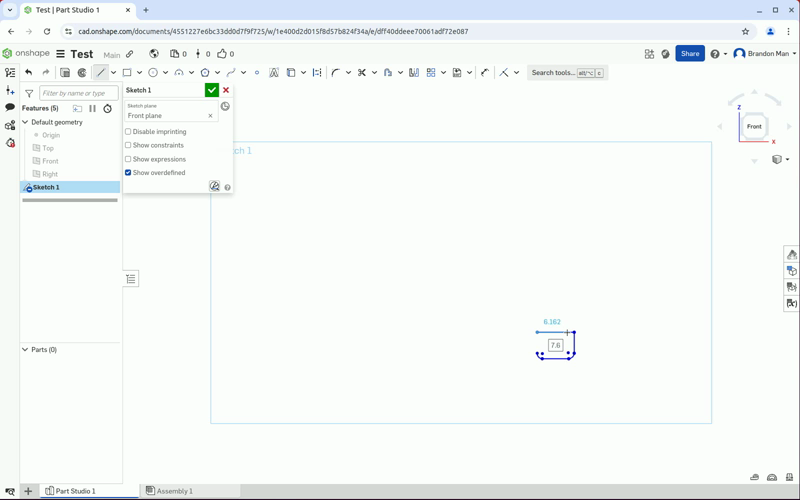
mouse_move(537, 353)
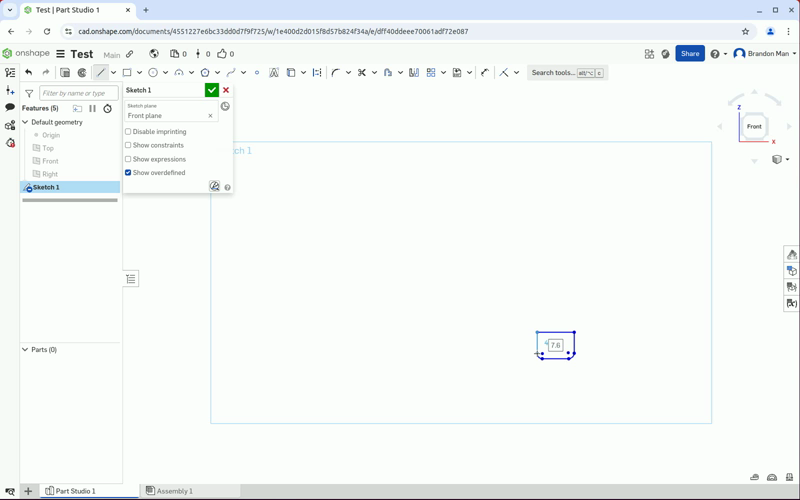
scroll(6)
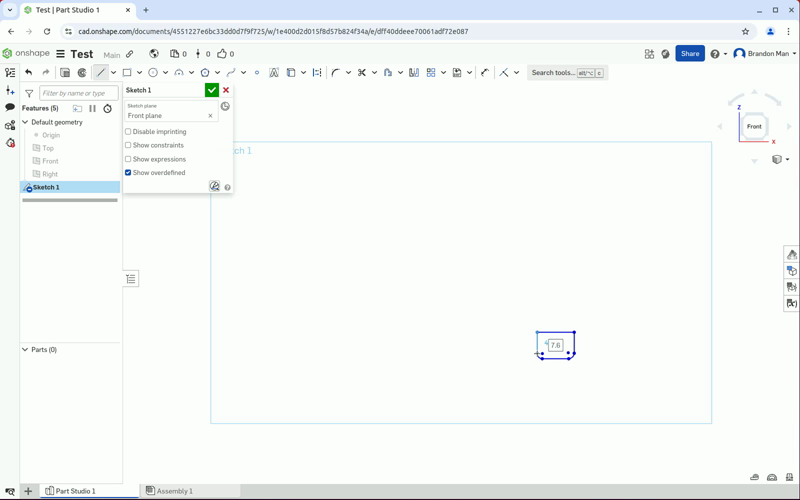
scroll(6)
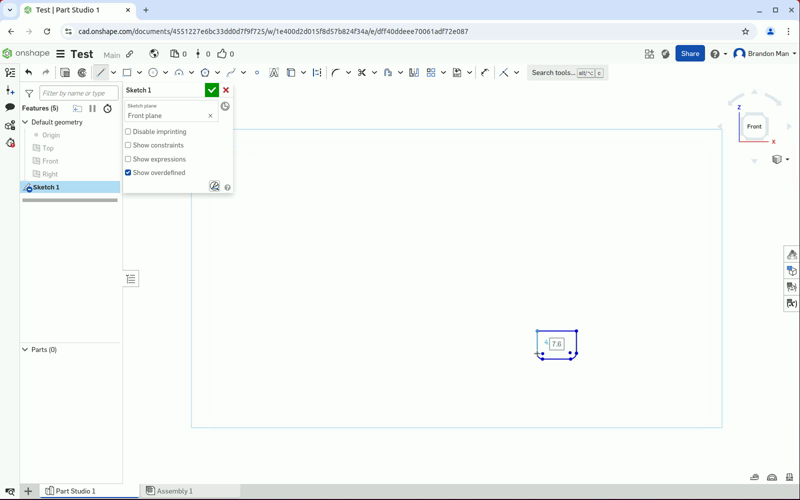
scroll(6)
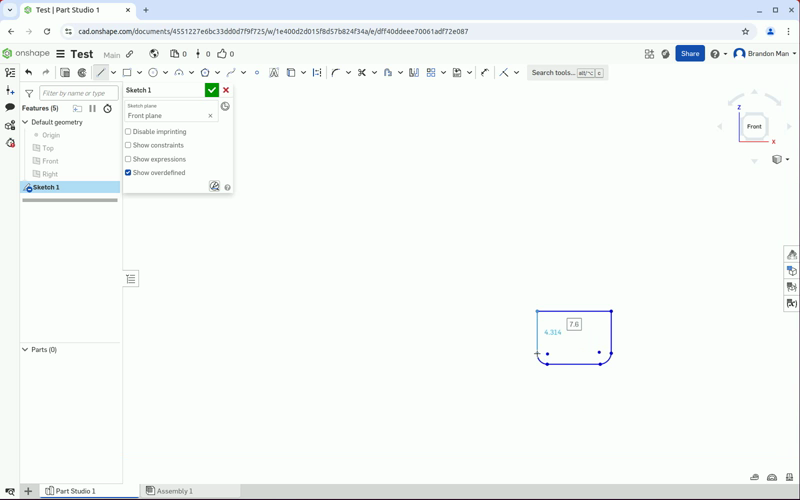
scroll(6)
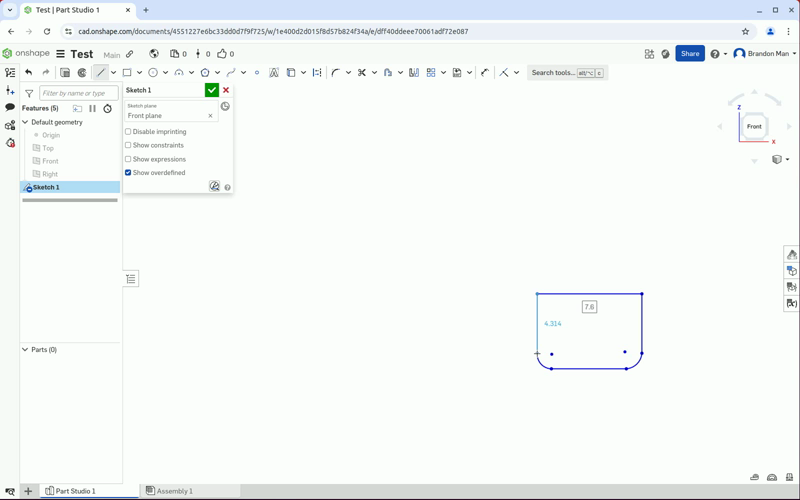
scroll(6)
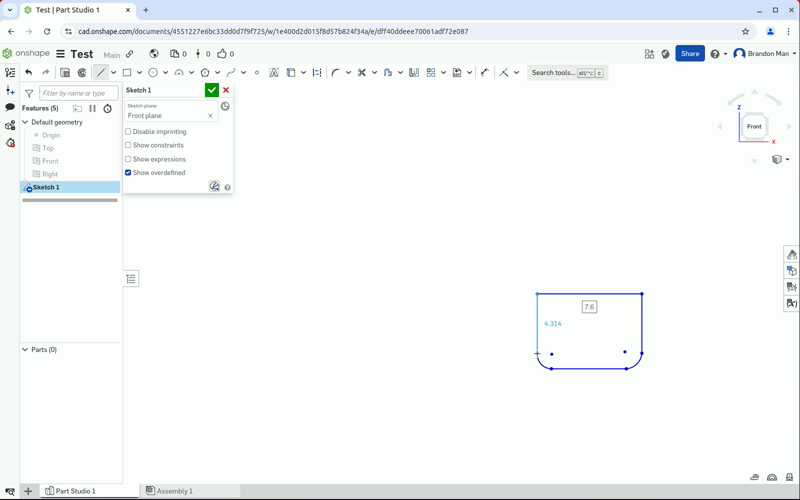
scroll(6)
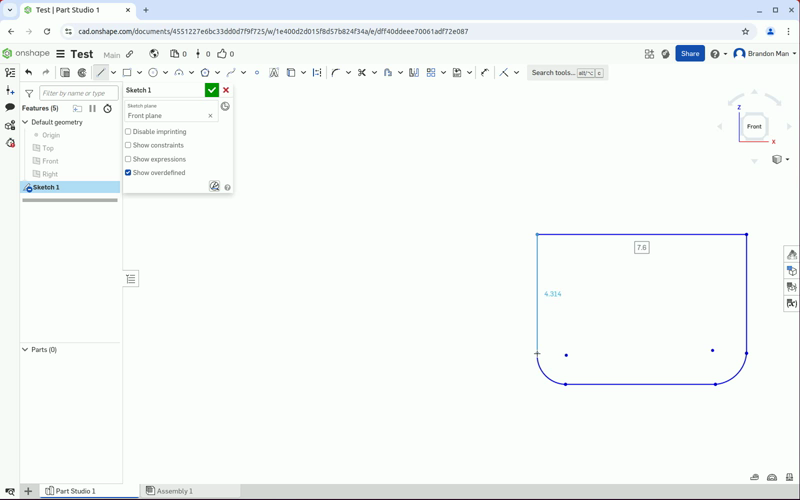
scroll(6)
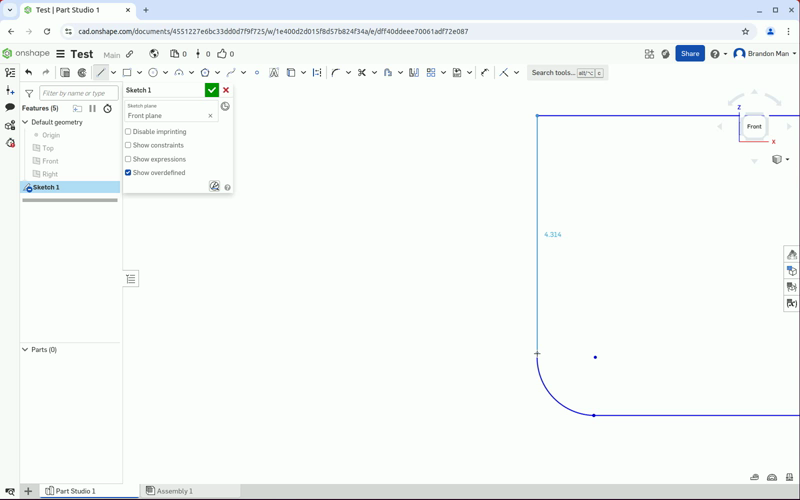
key_up(shift)
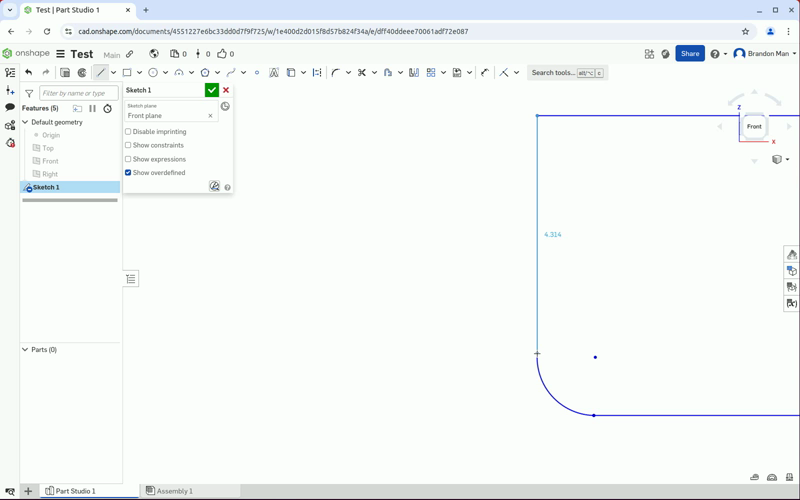
click(537, 353)
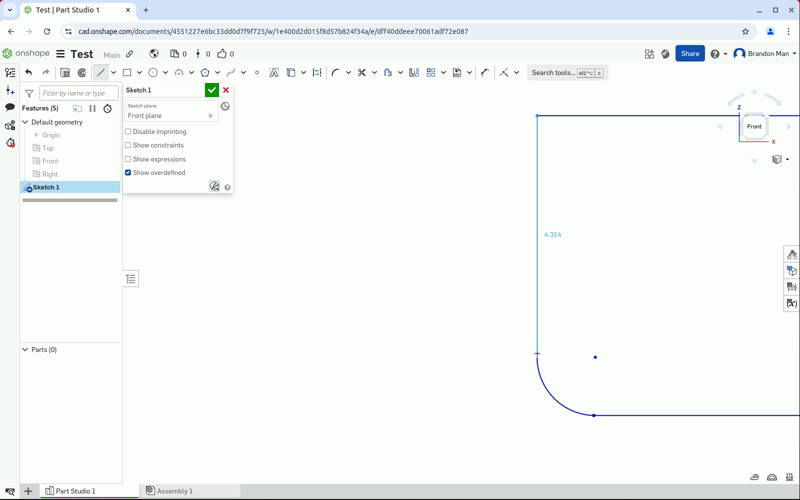
scroll(-6)
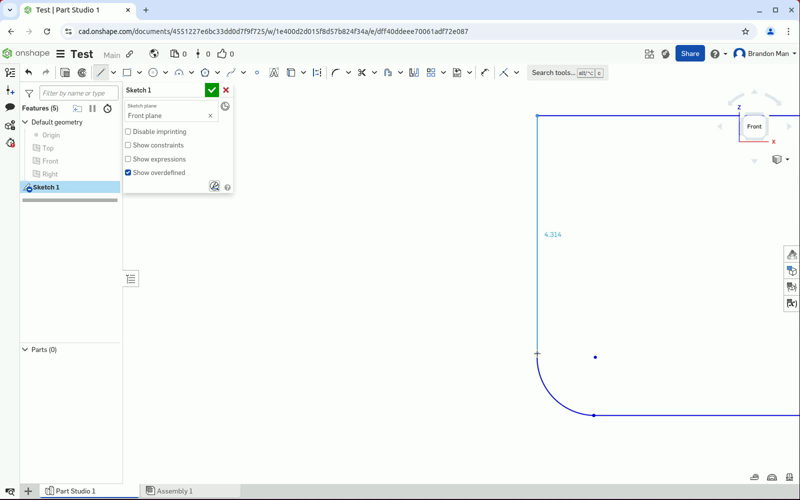
scroll(-6)
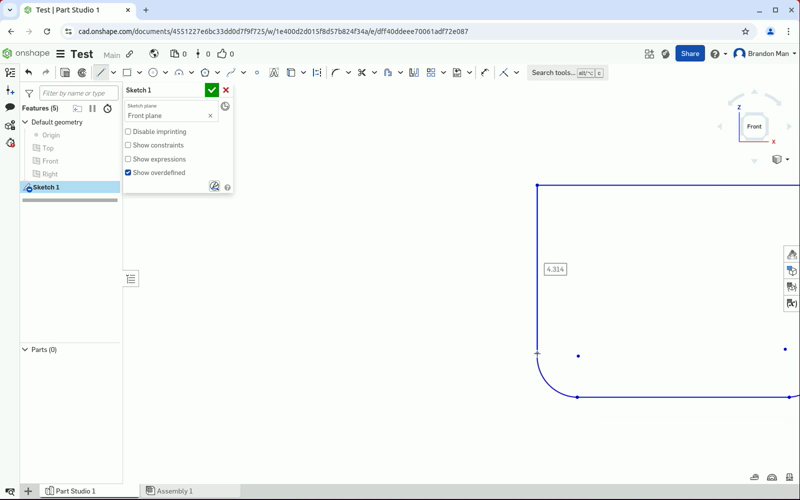
scroll(-6)
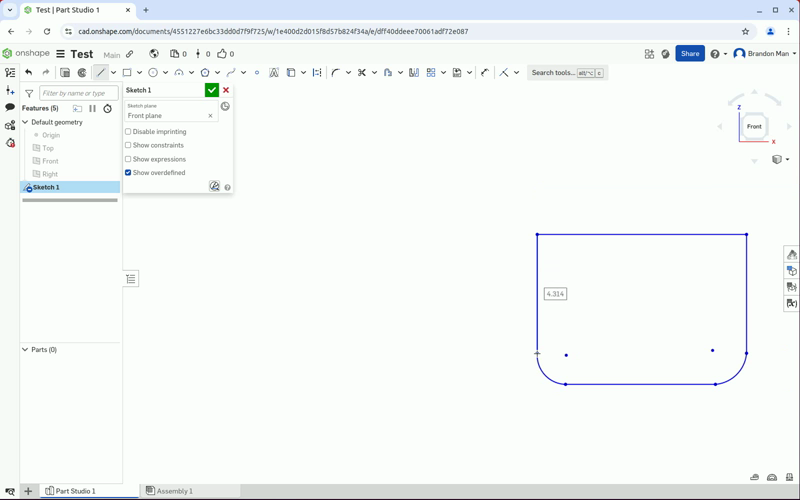
scroll(-6)
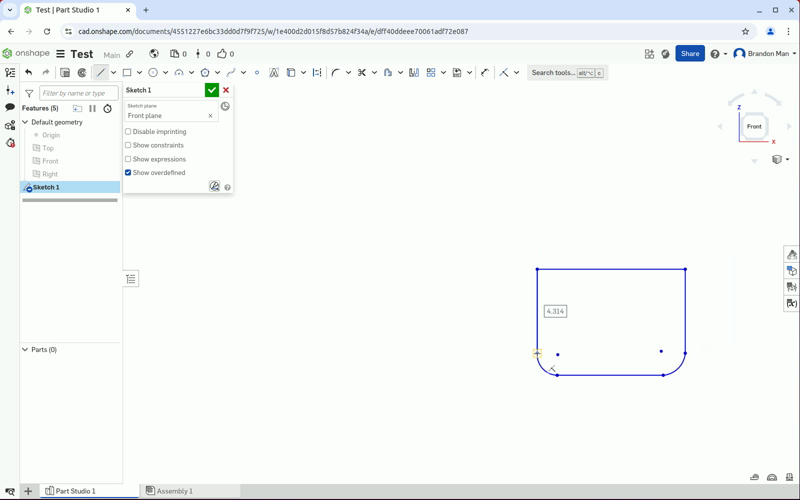
scroll(-6)
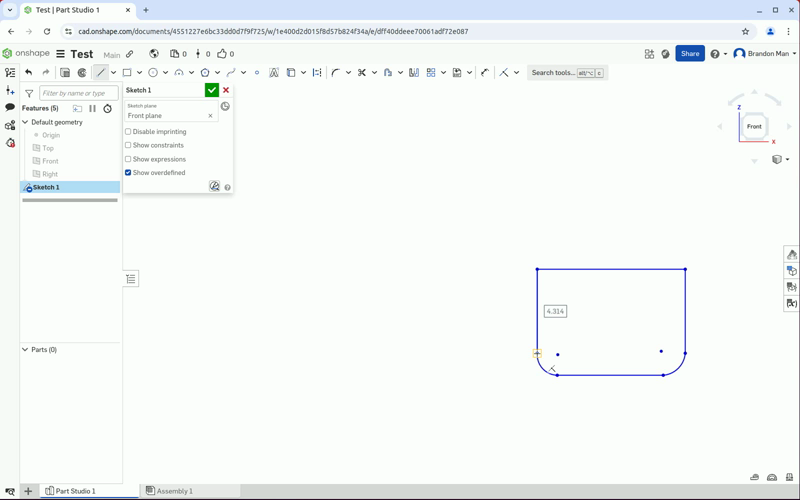
scroll(-6)
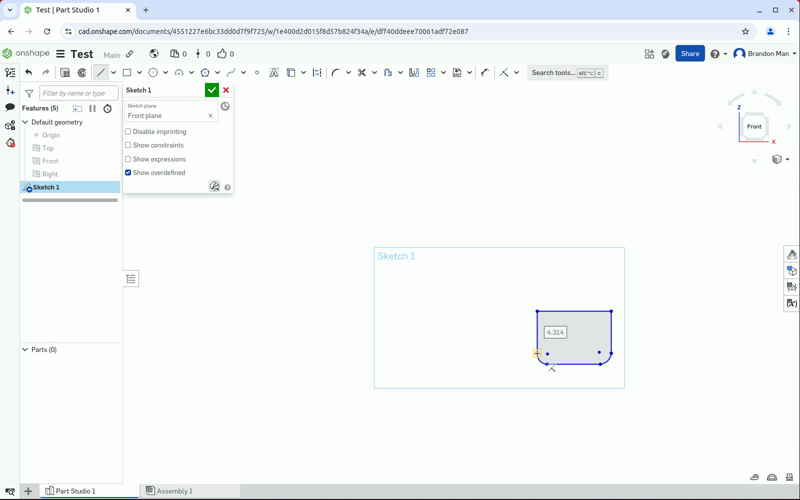
scroll(-6)
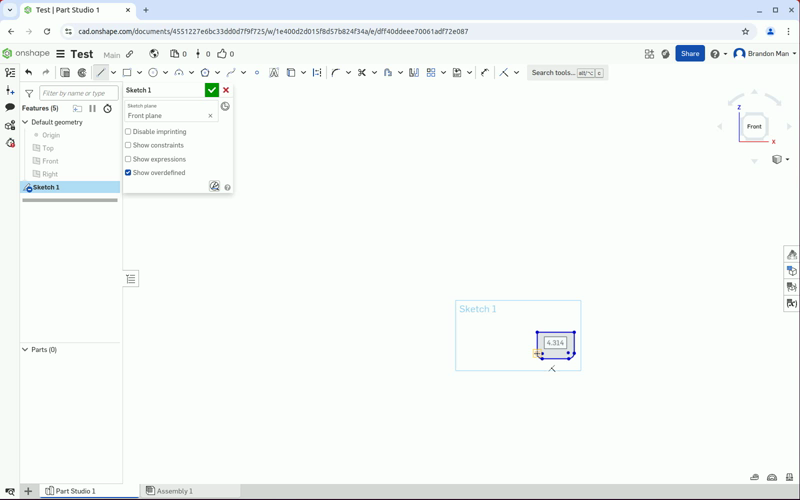
key(esc)
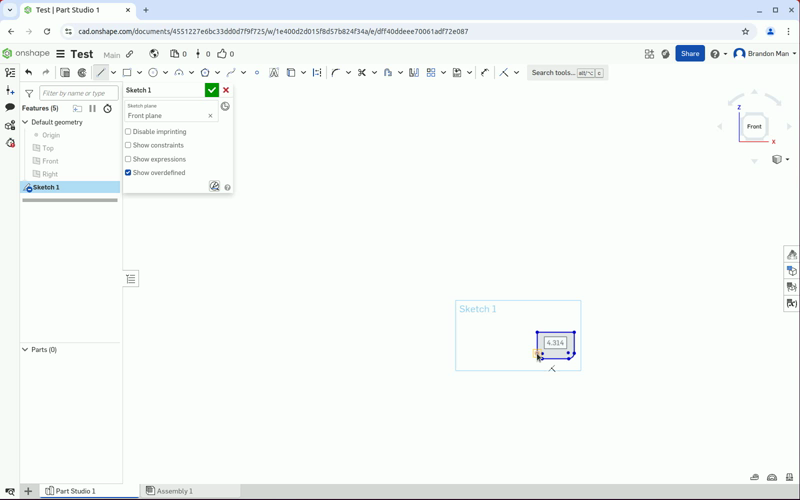
key(c)
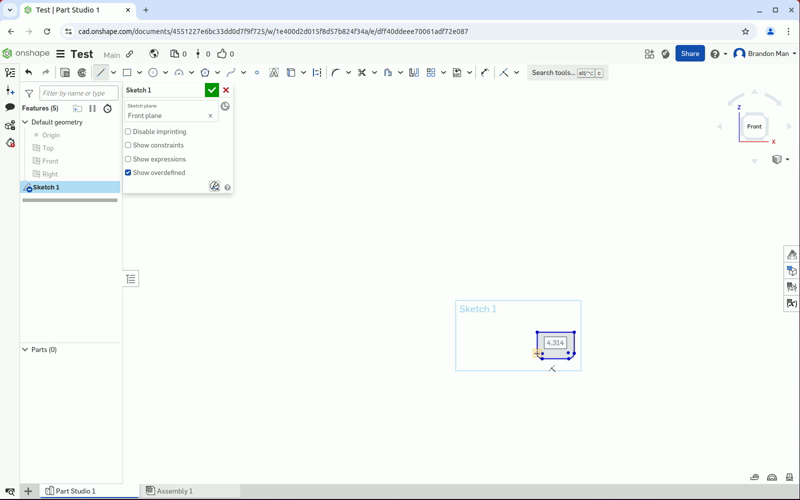
key_down(shift)
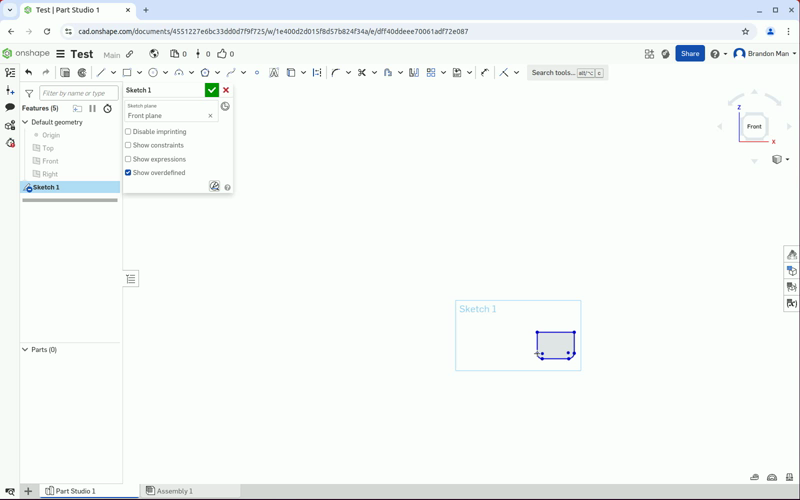
mouse_move(555, 345)
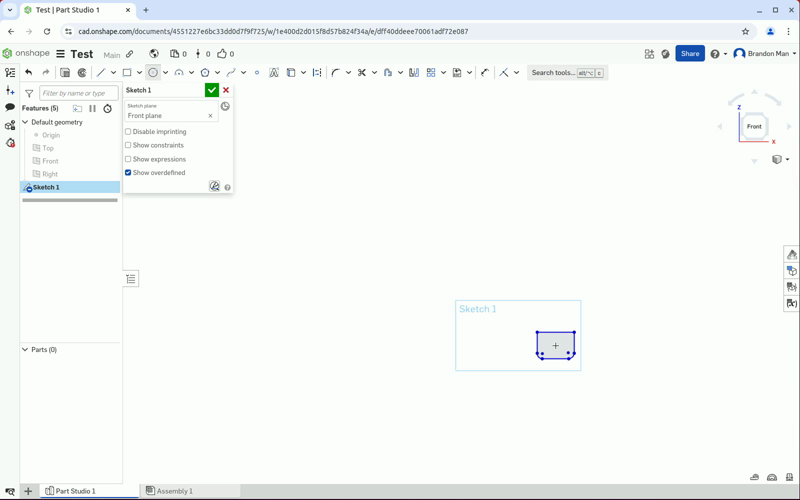
click(555, 345)
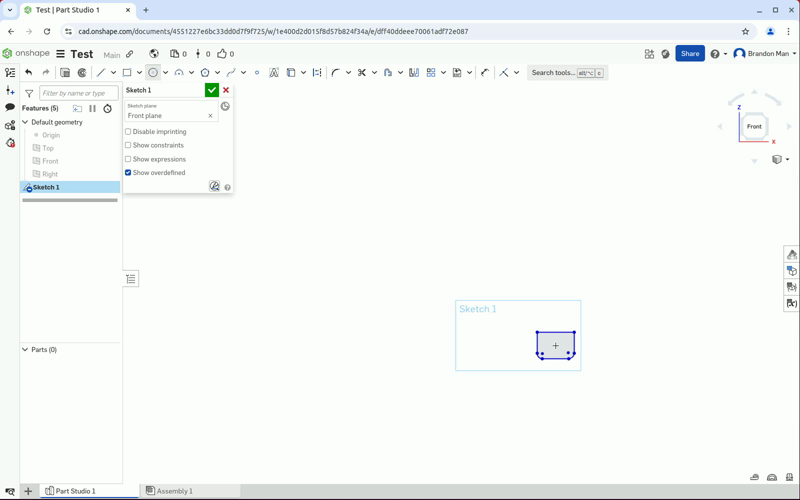
key_up(shift)
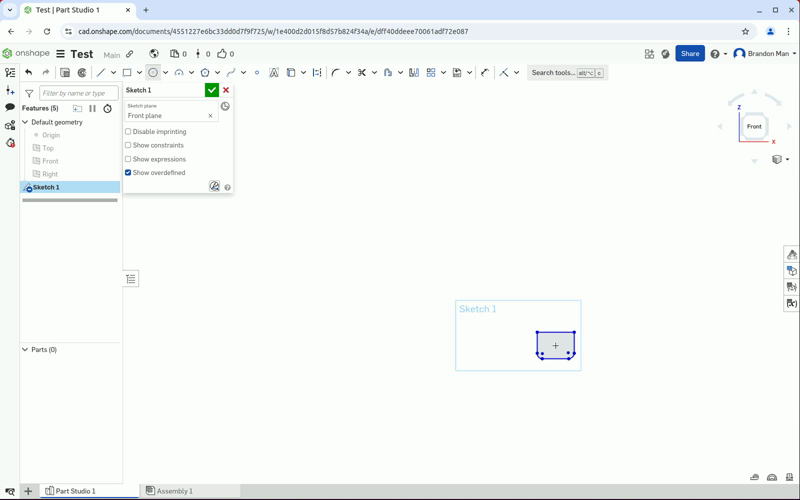
mouse_move(562, 345)
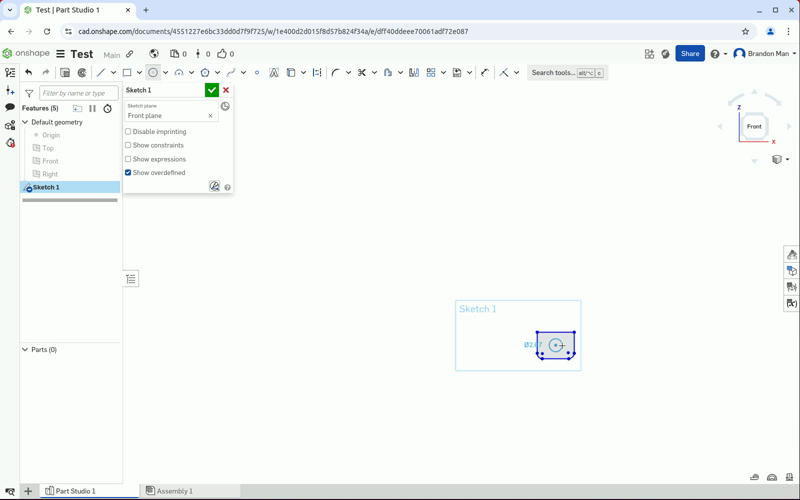
click(562, 345)
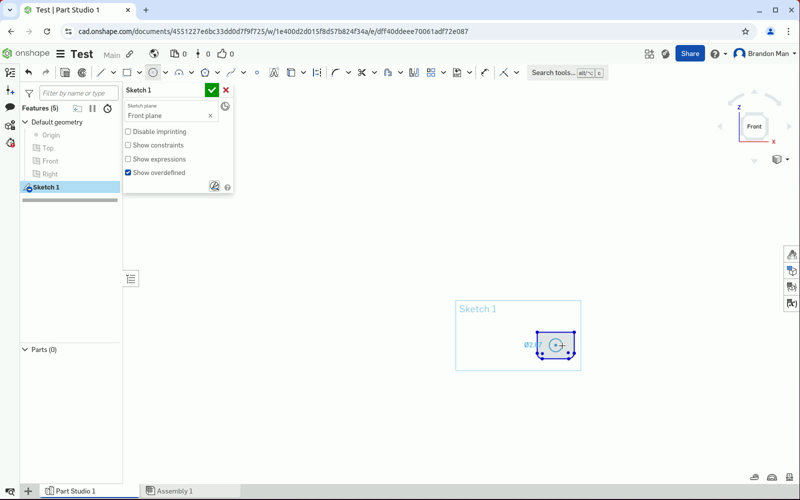
key(esc)
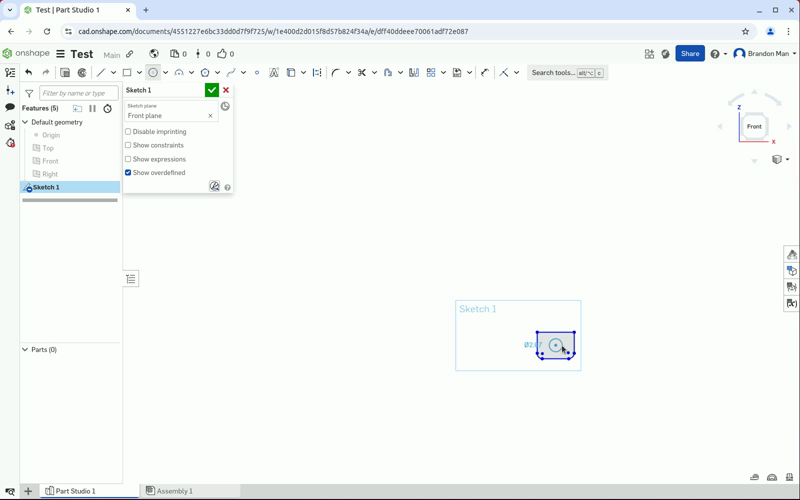
mouse_move(545, 357)
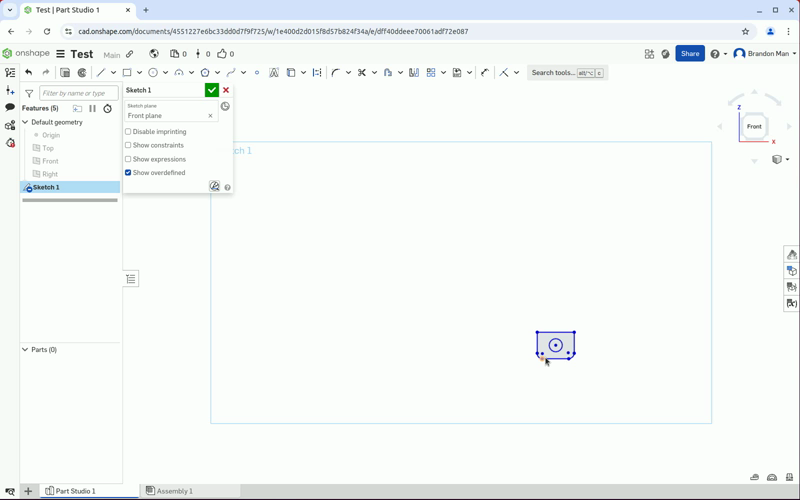
scroll(6)
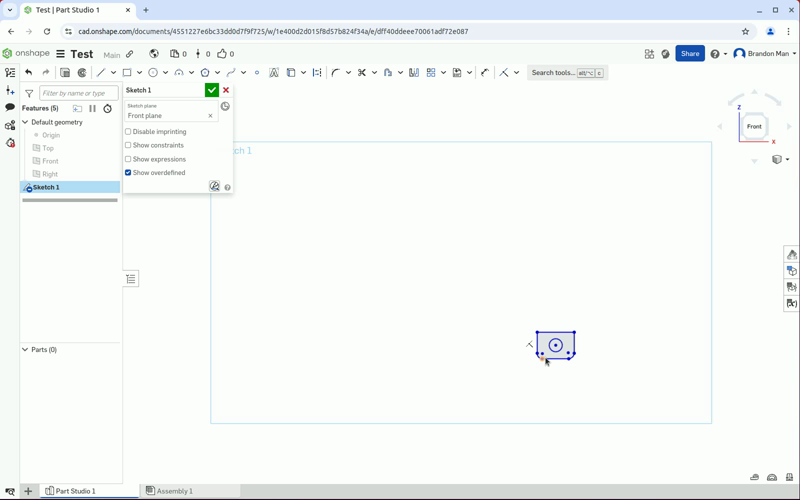
scroll(6)
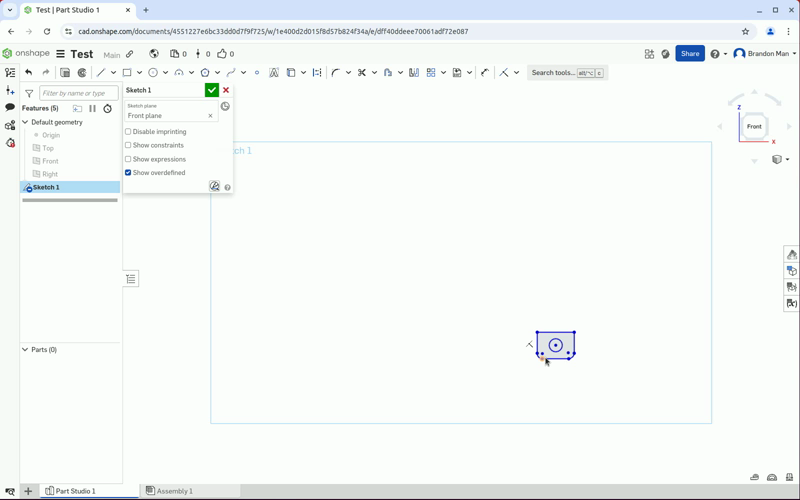
scroll(6)
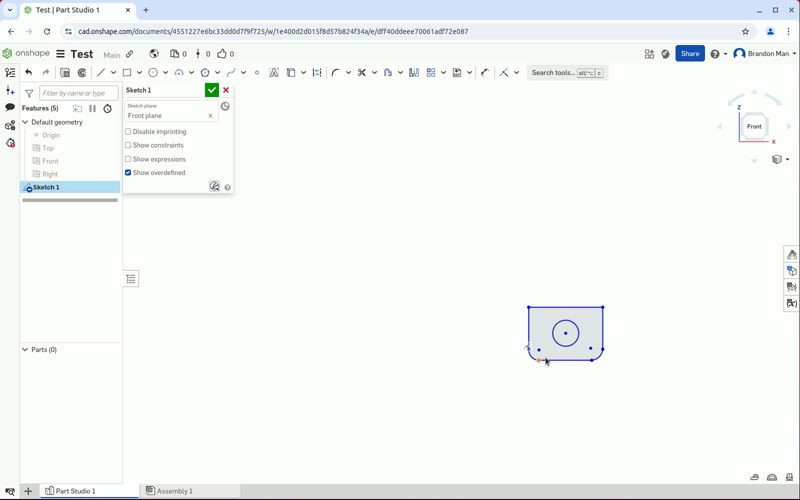
scroll(6)
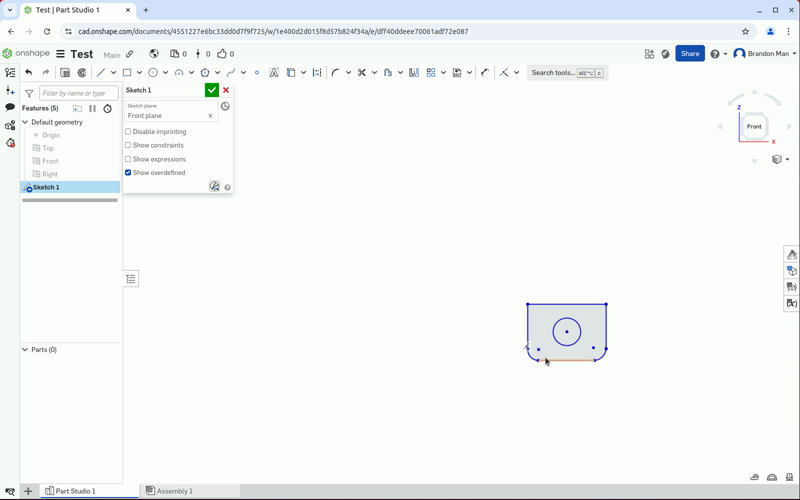
scroll(6)
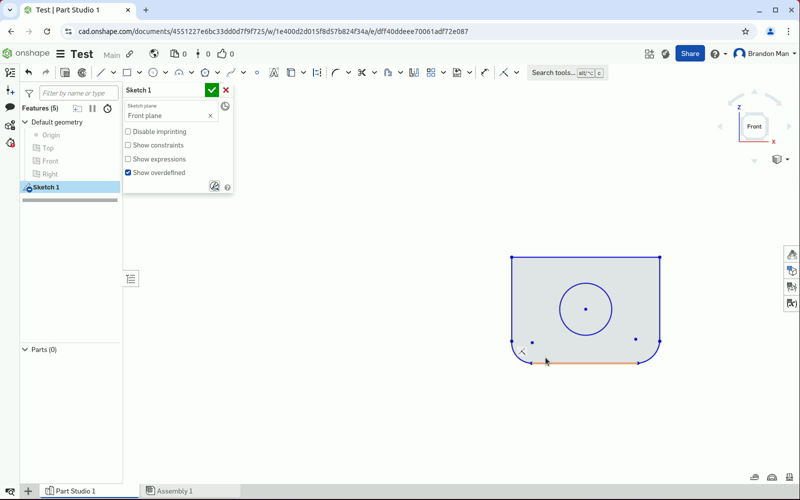
scroll(6)
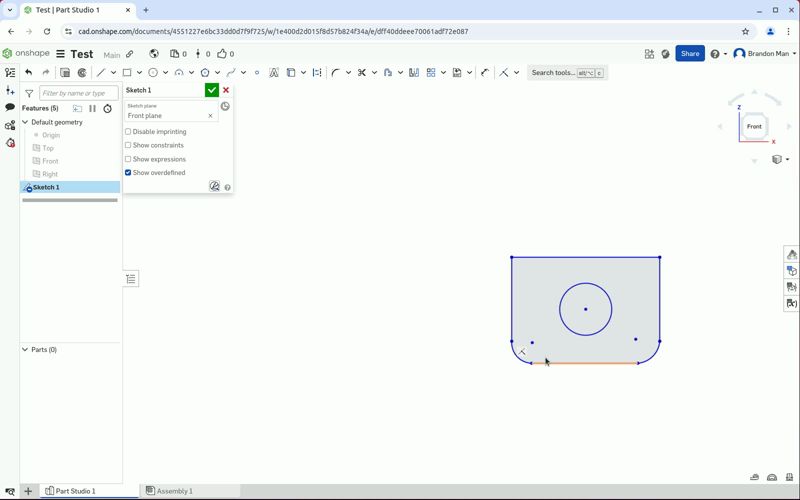
scroll(6)
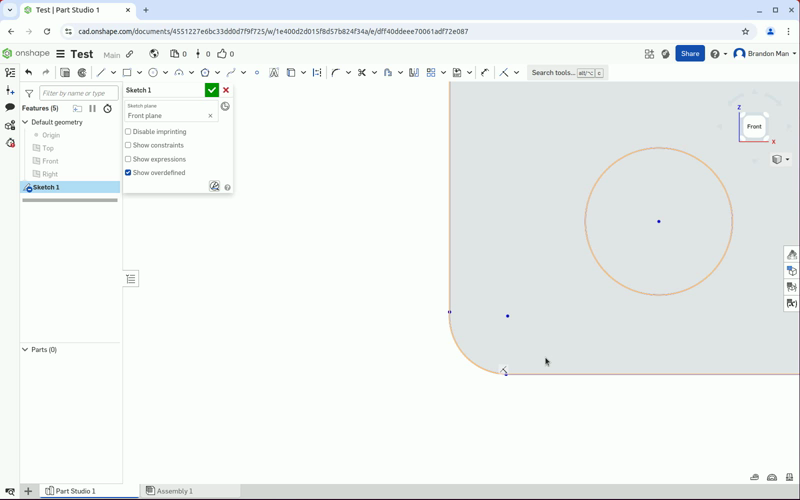
click(545, 357)
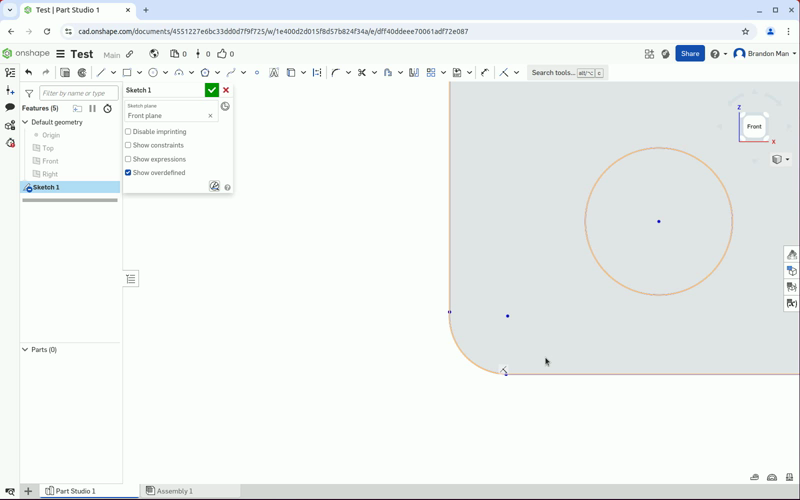
scroll(-6)
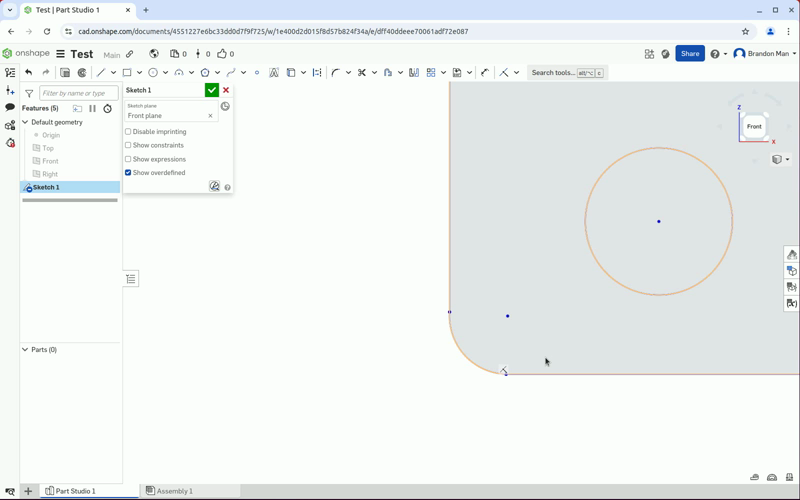
scroll(-6)
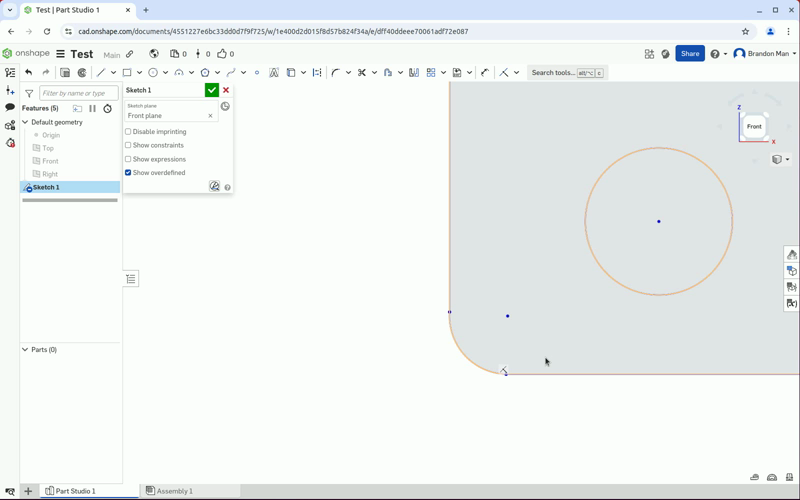
scroll(-6)
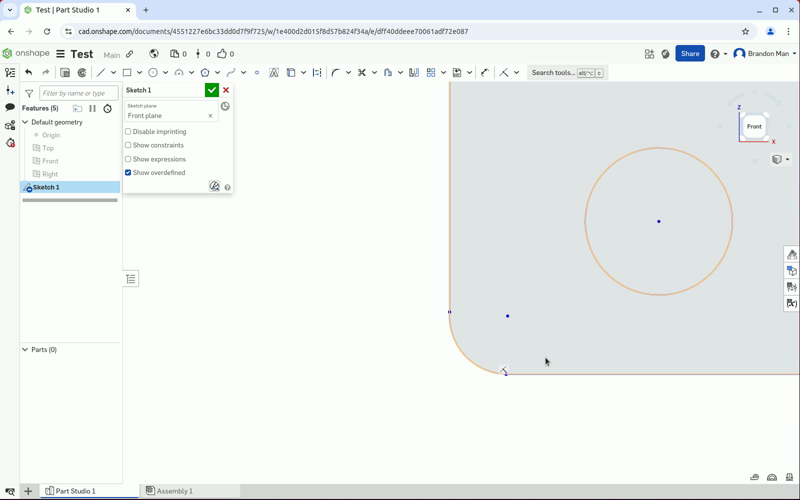
scroll(-6)
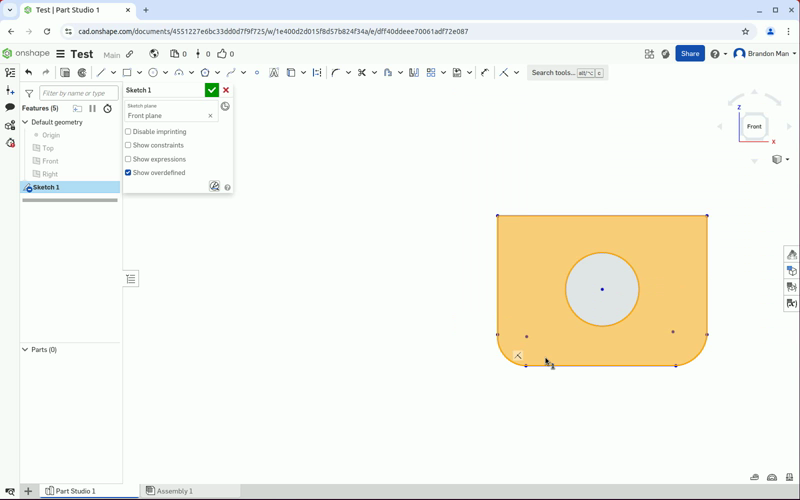
scroll(-6)
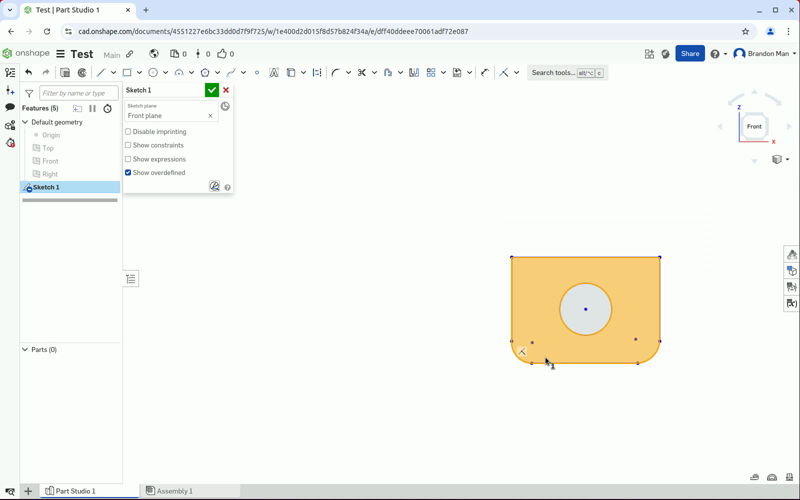
scroll(-6)
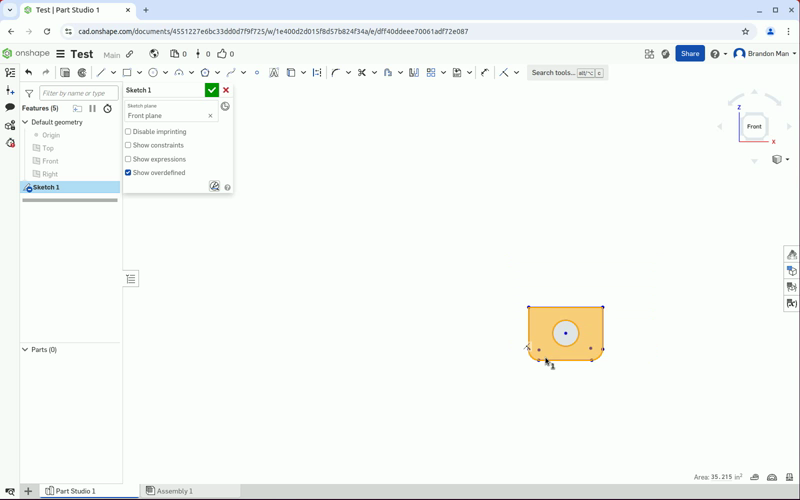
scroll(-6)
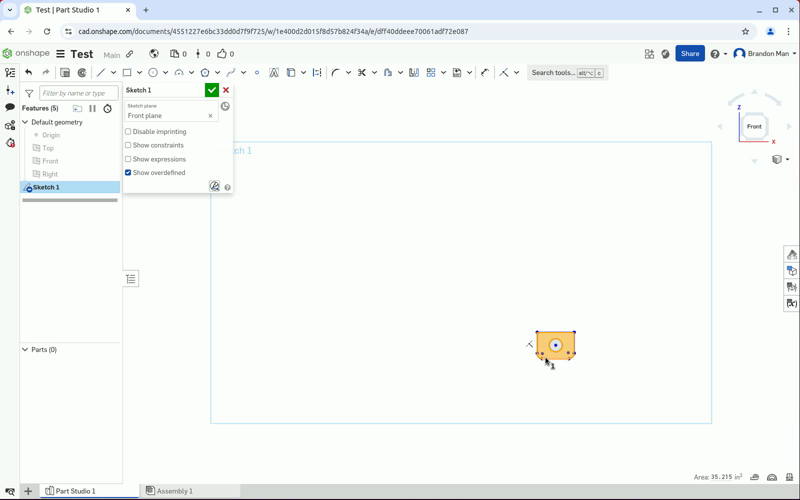
mouse_move(73, 352)
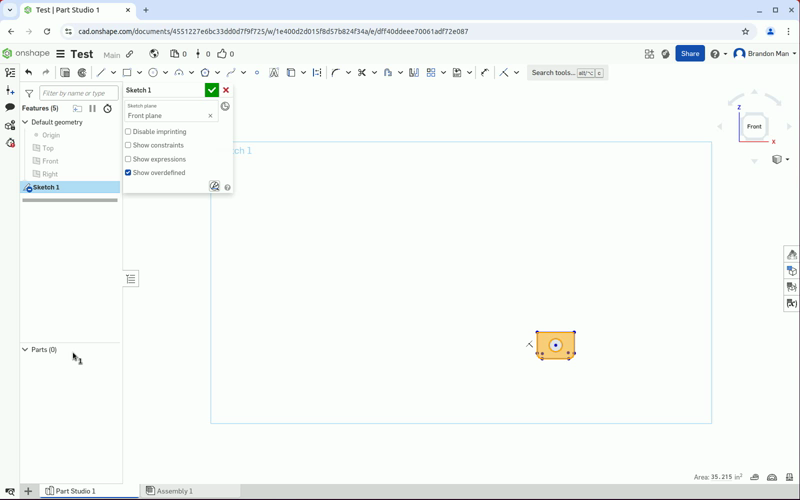
key(shift+y)
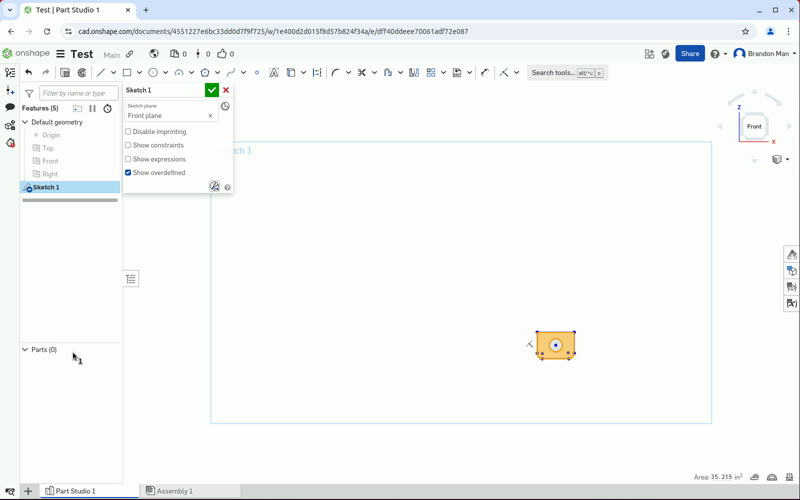
key(shift+e)
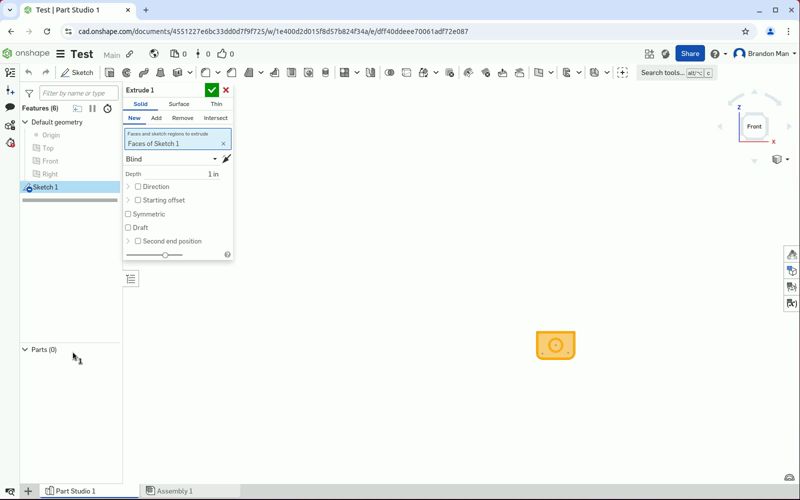
mouse_move(143, 106)
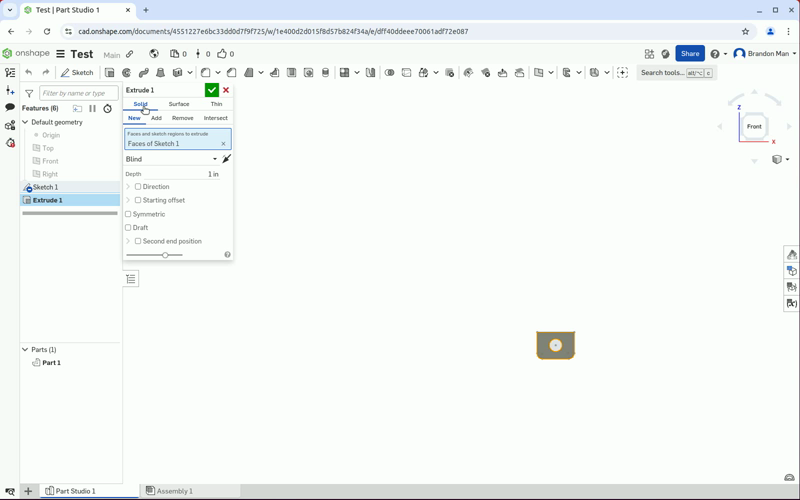
click(143, 106)
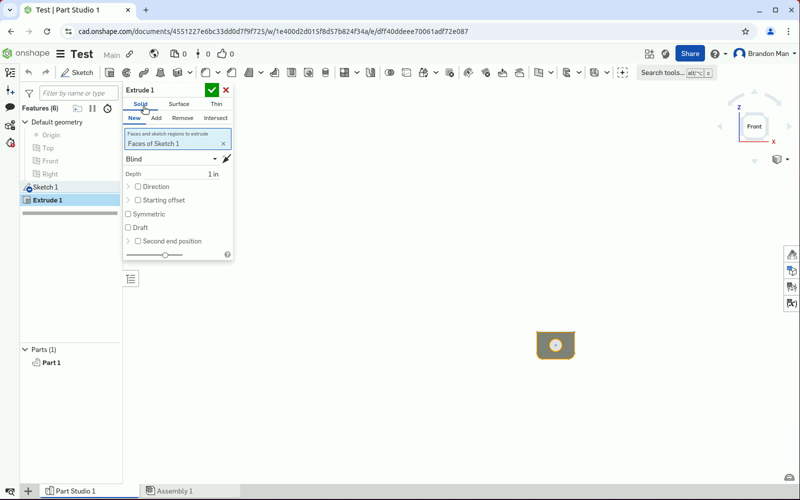
mouse_move(137, 120)
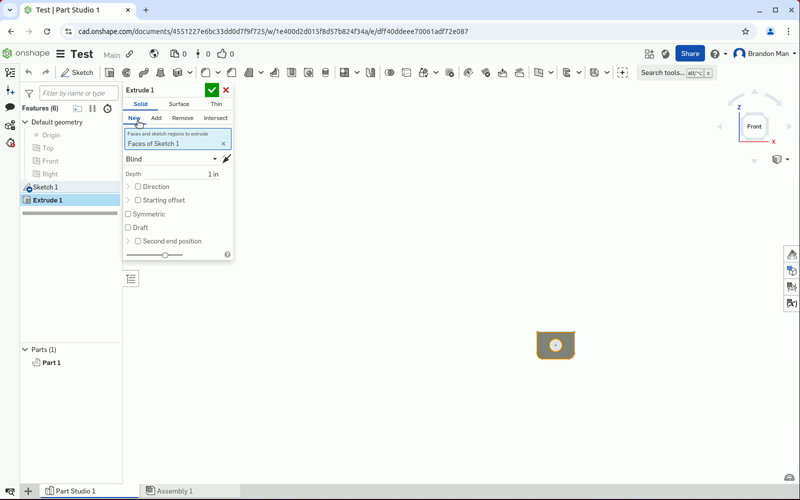
click(137, 120)
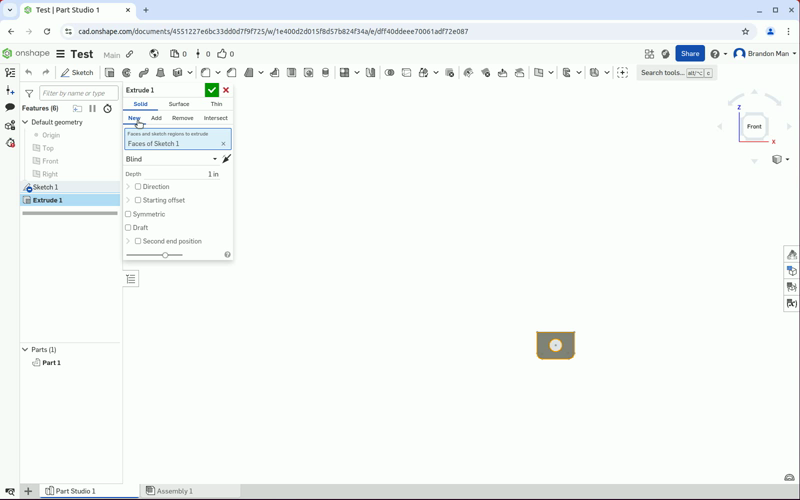
key(tab, 4)
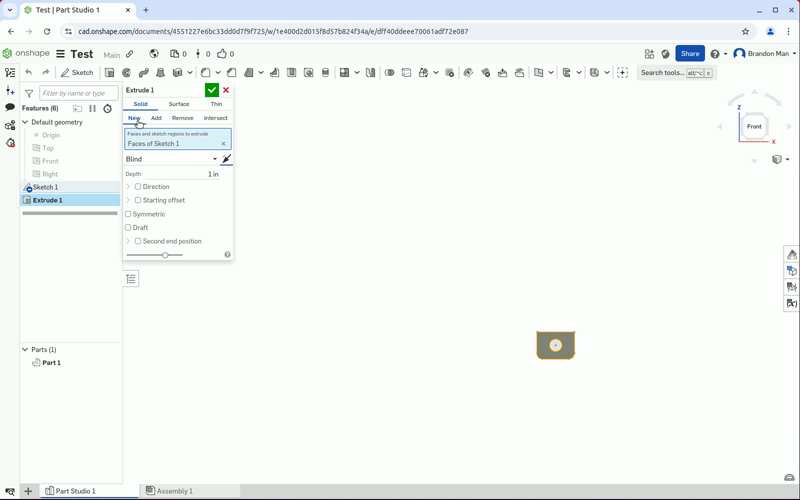
text(10.591)
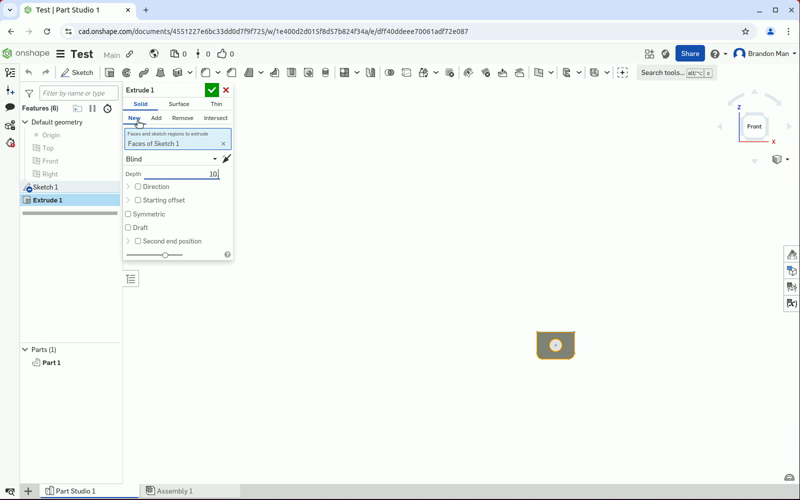
key(enter)
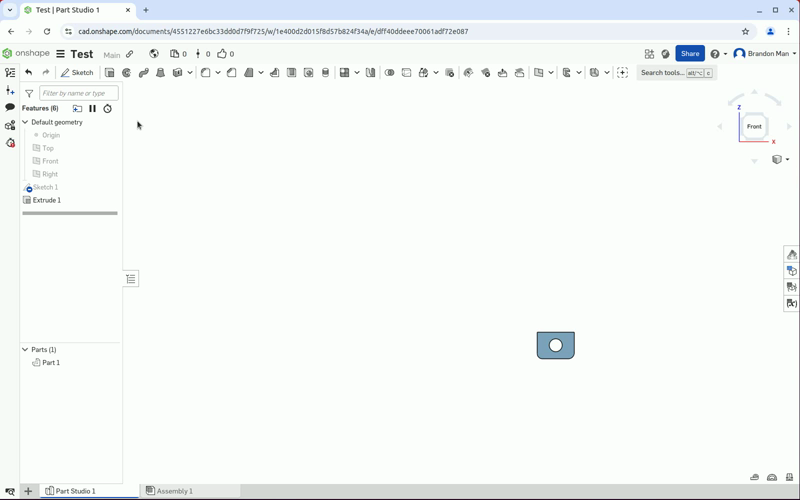
key(shift+h)
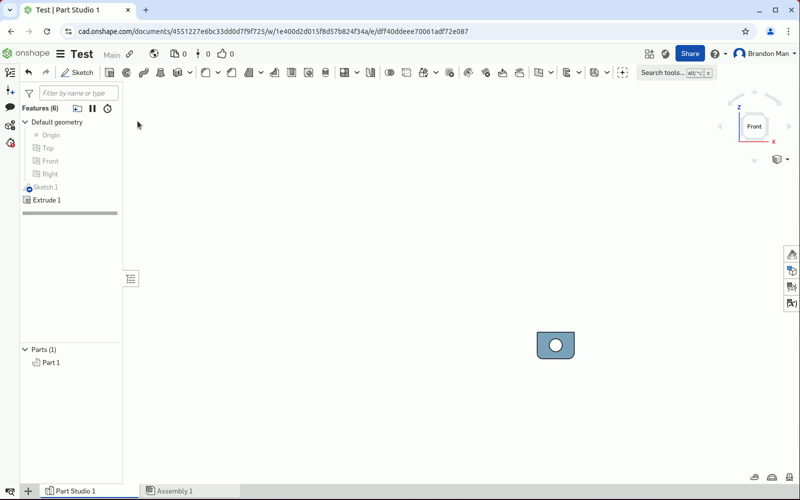
key(shift+h)
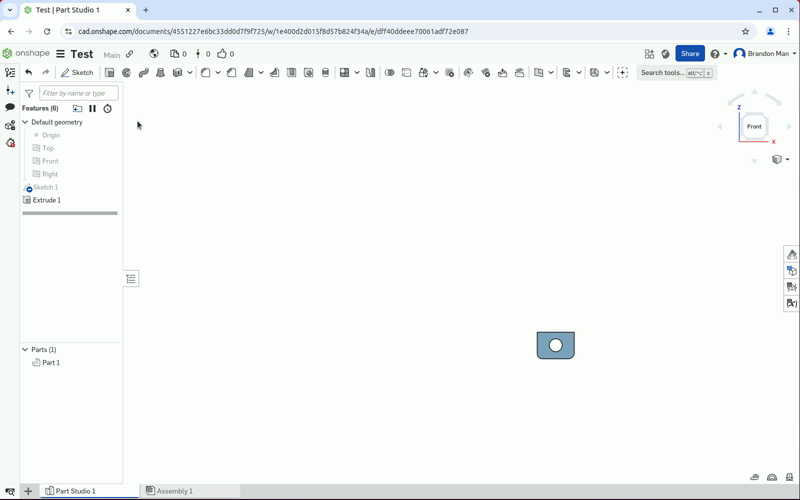
mouse_move(73, 189)
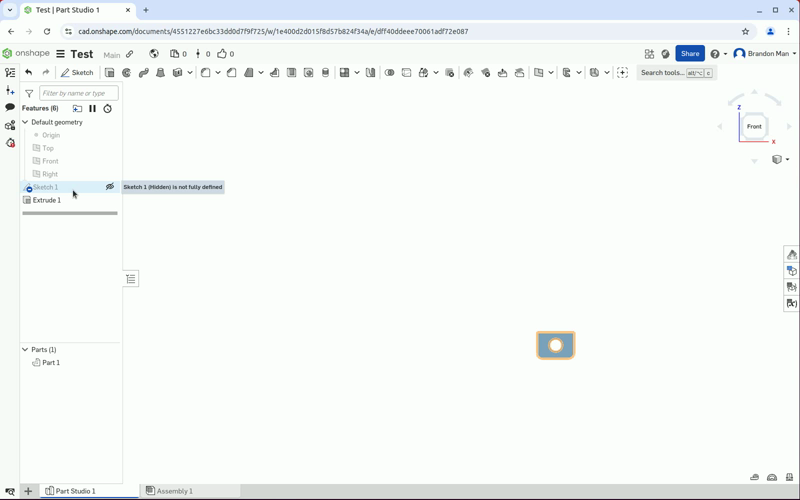
click(73, 189)
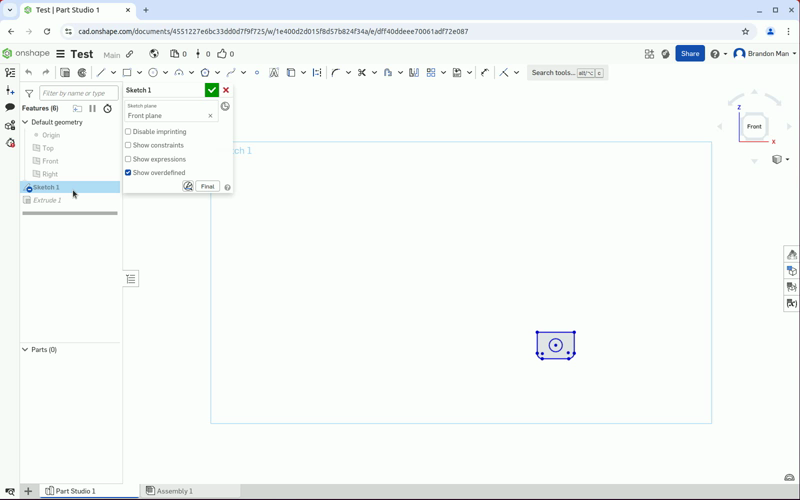
mouse_move(229, 92)
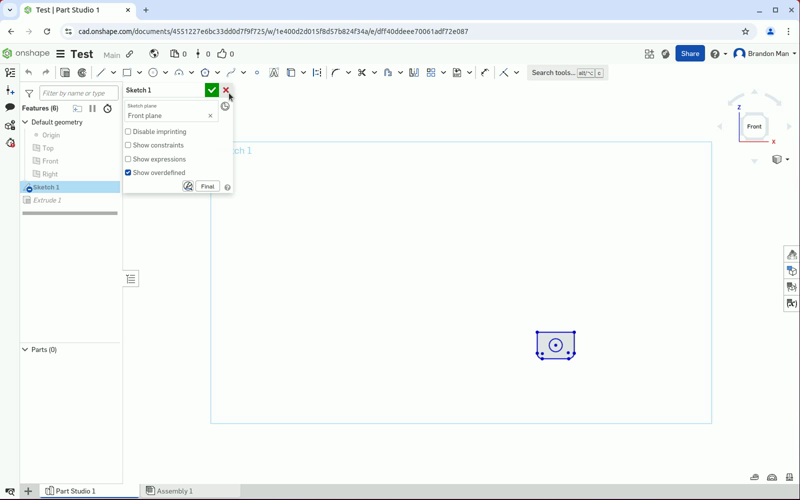
click(229, 92)
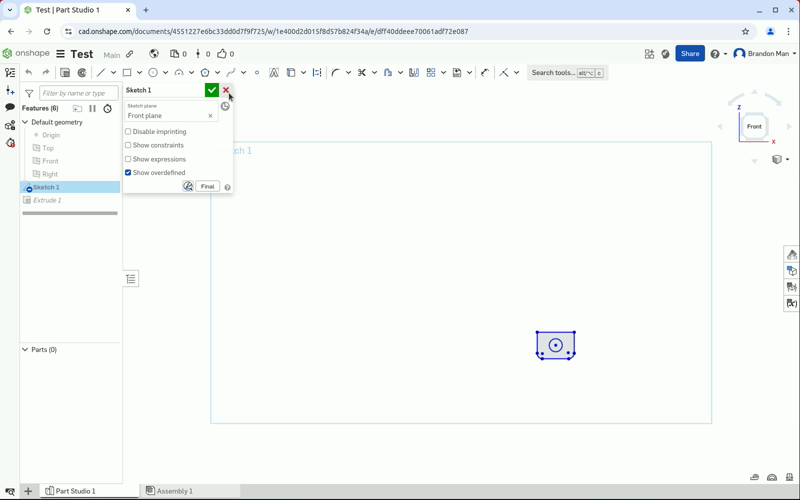
key(shift+s)
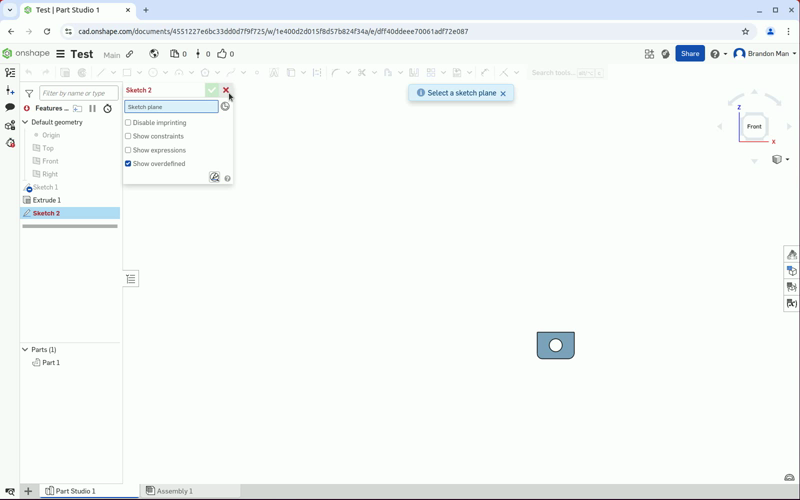
mouse_move(73, 163)
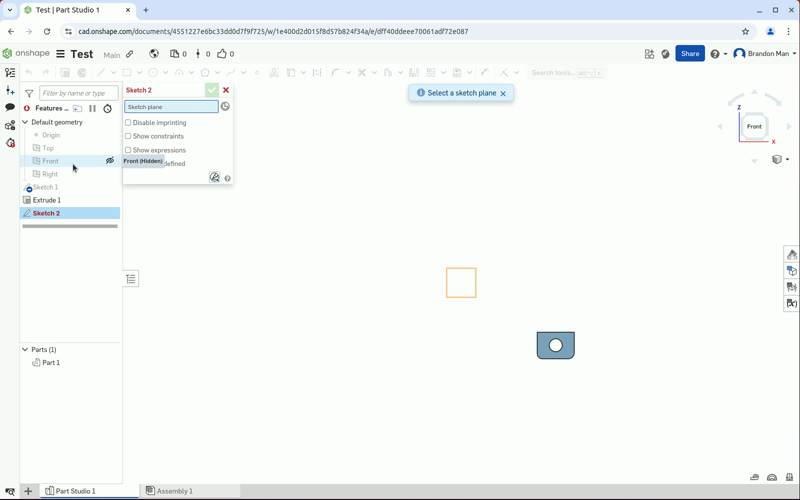
click(73, 163)
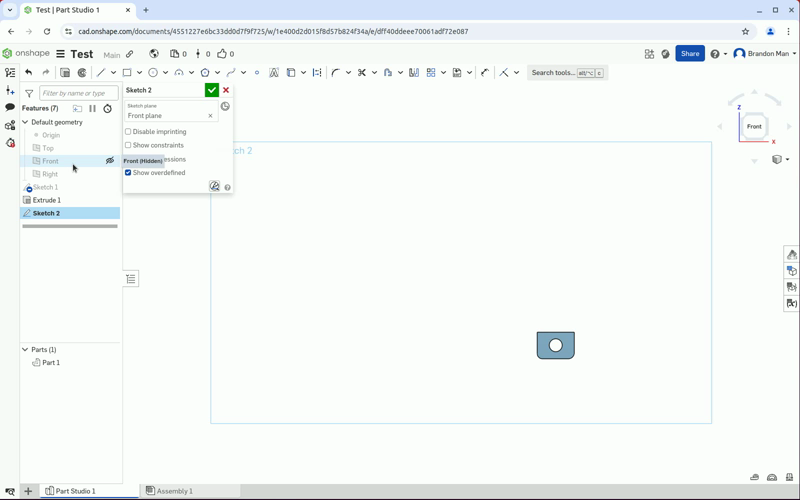
mouse_move(73, 352)
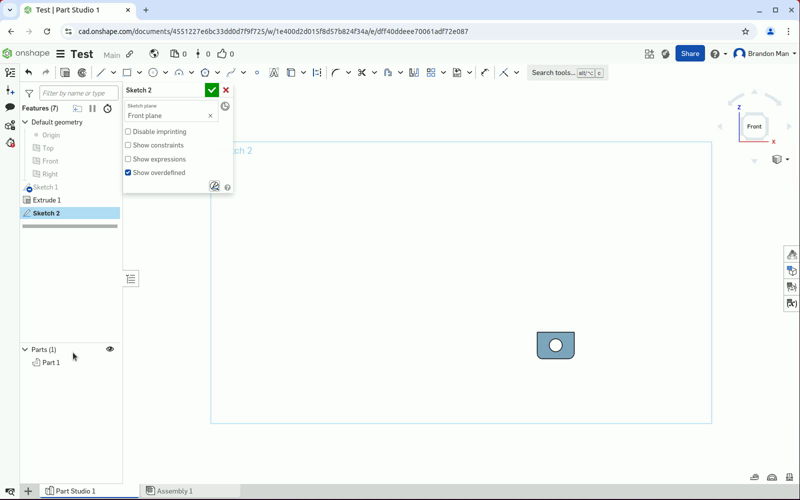
key(y)
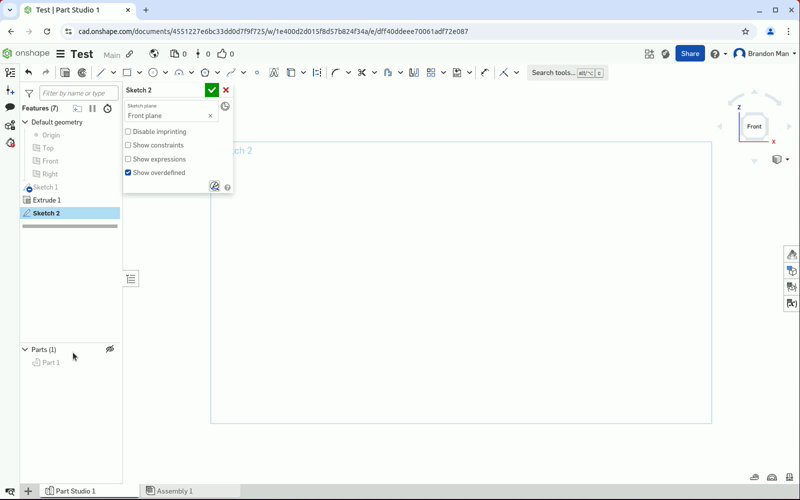
key(l)
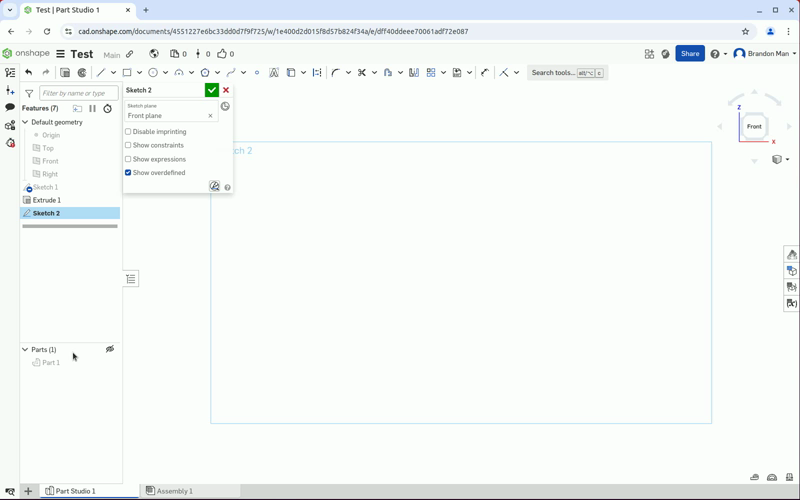
key_down(shift)
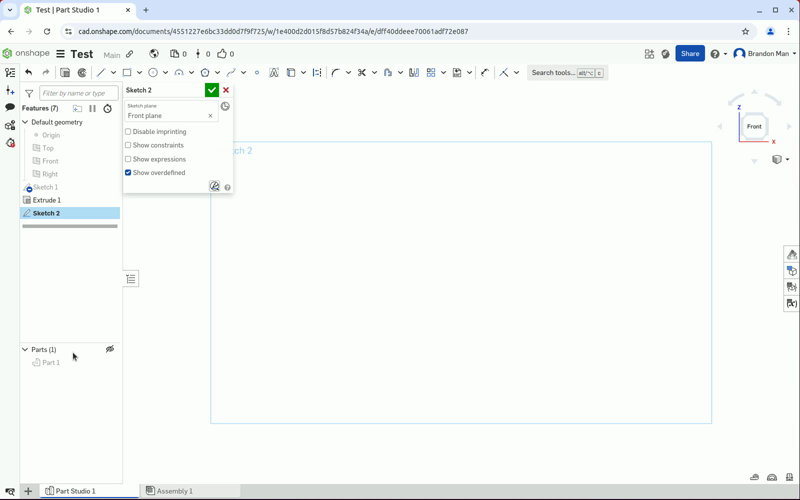
mouse_move(537, 333)
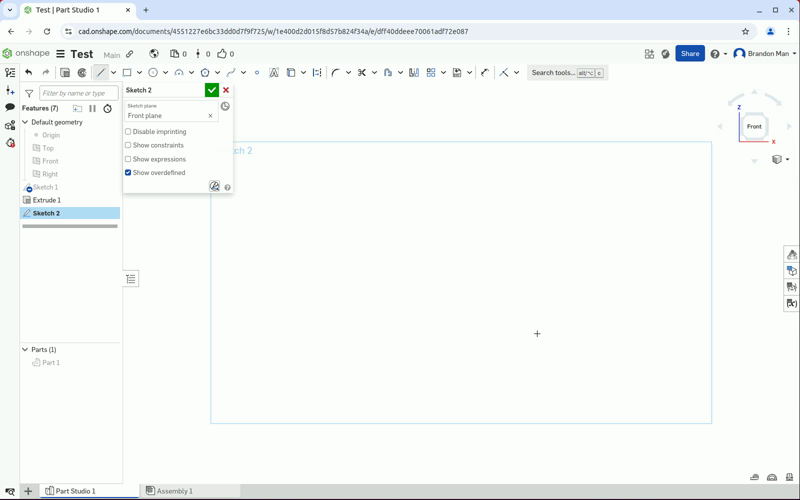
click(537, 333)
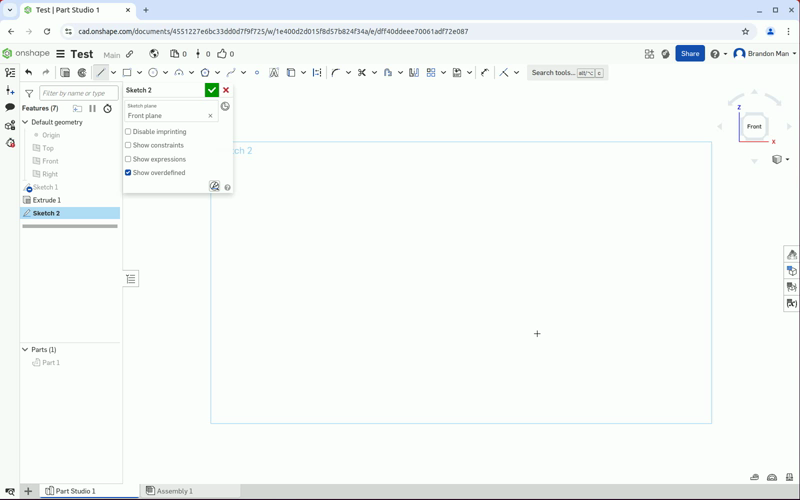
key_up(shift)
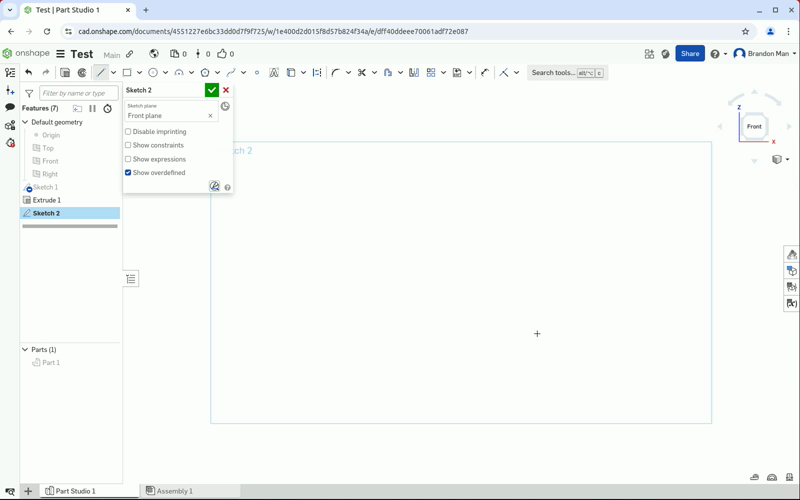
key_down(shift)
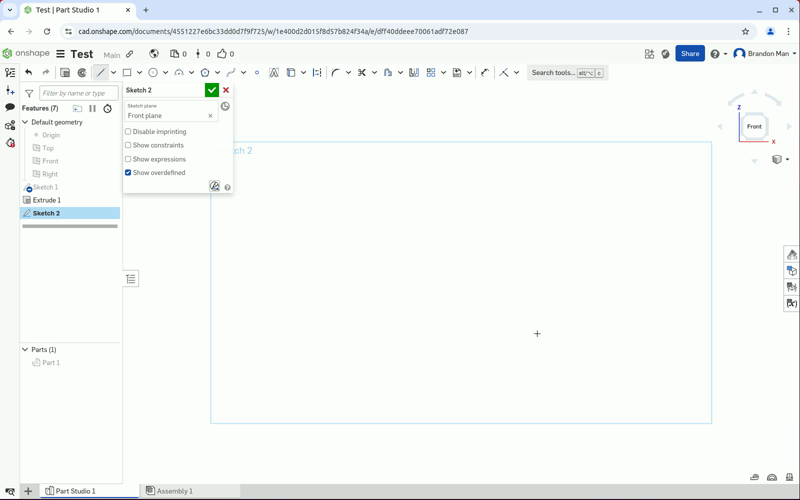
mouse_move(567, 333)
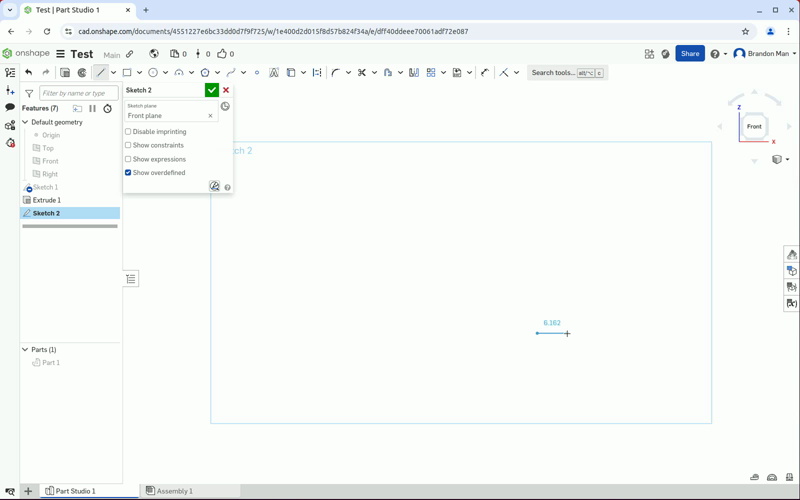
mouse_move(574, 333)
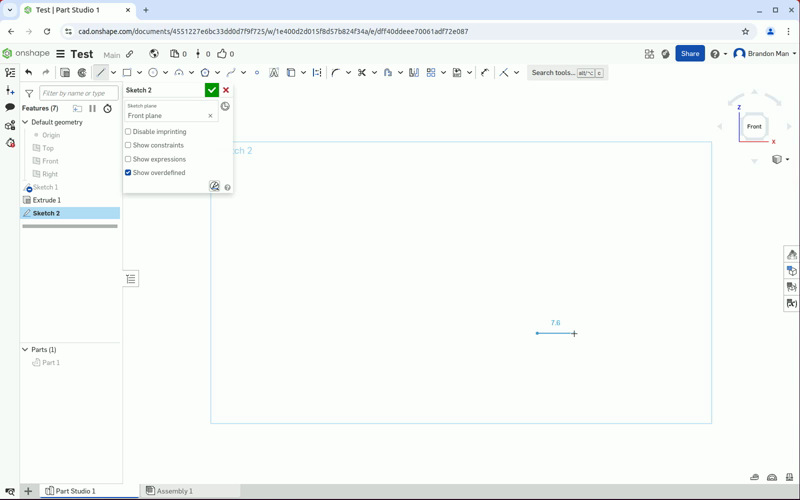
click(574, 333)
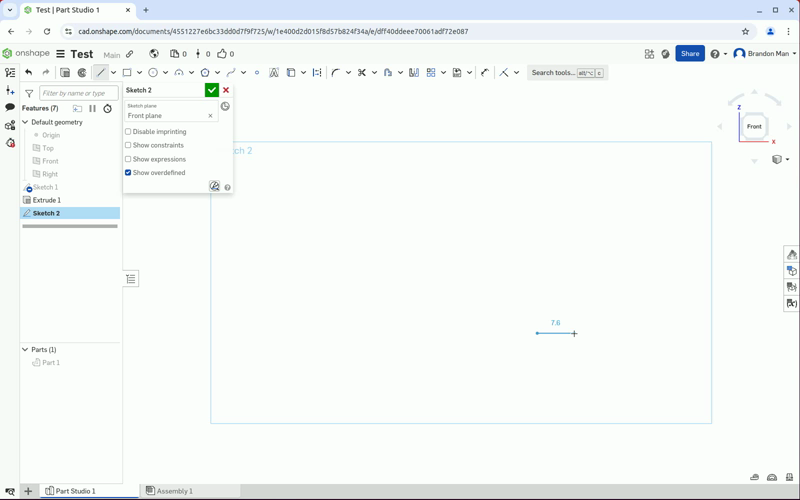
key_up(shift)
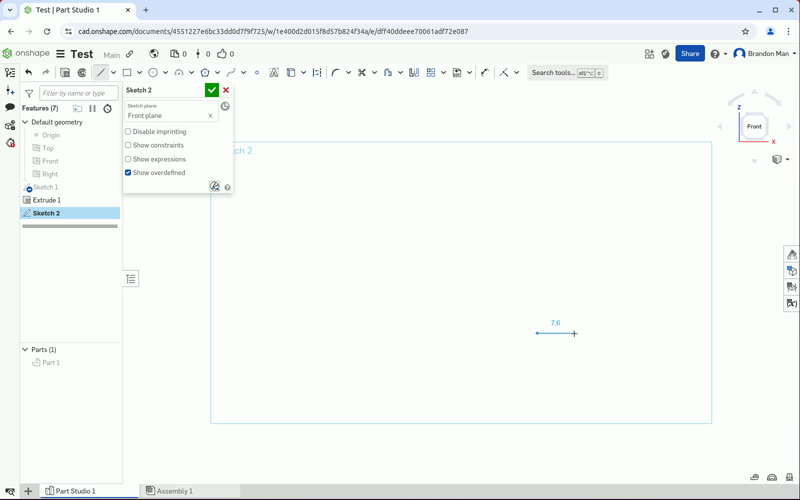
key(esc)
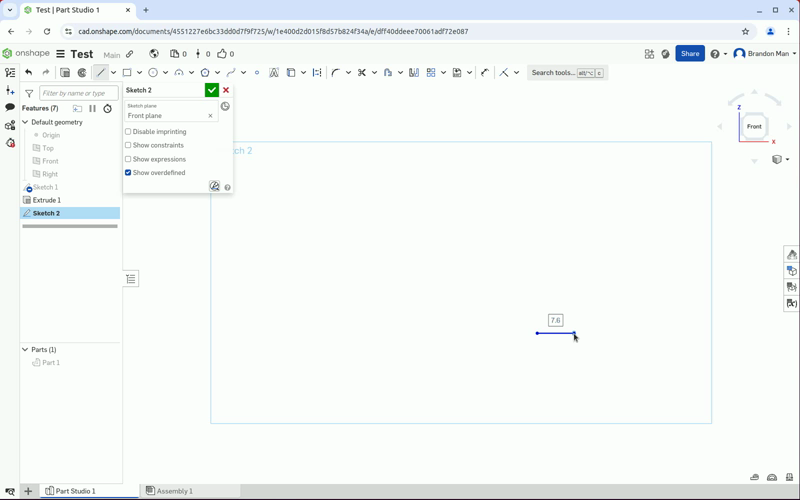
key(a)
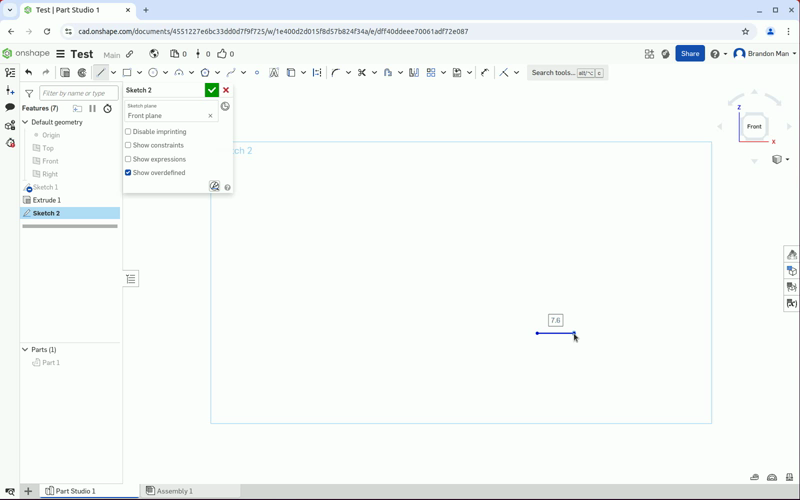
mouse_move(574, 333)
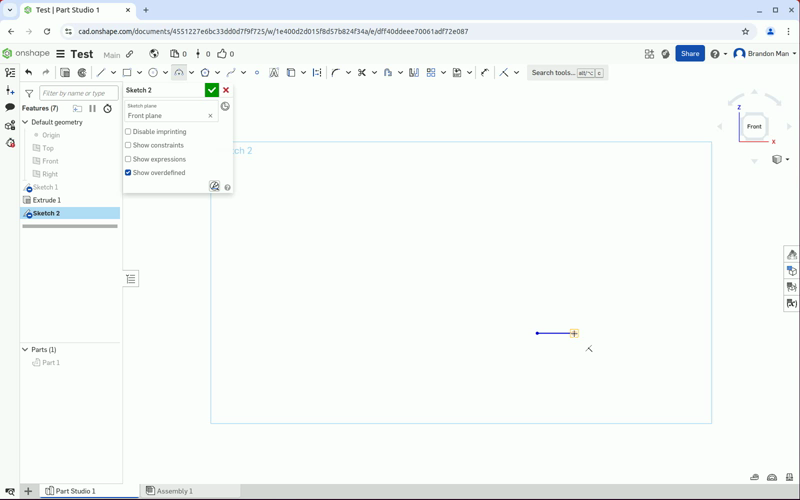
click(574, 333)
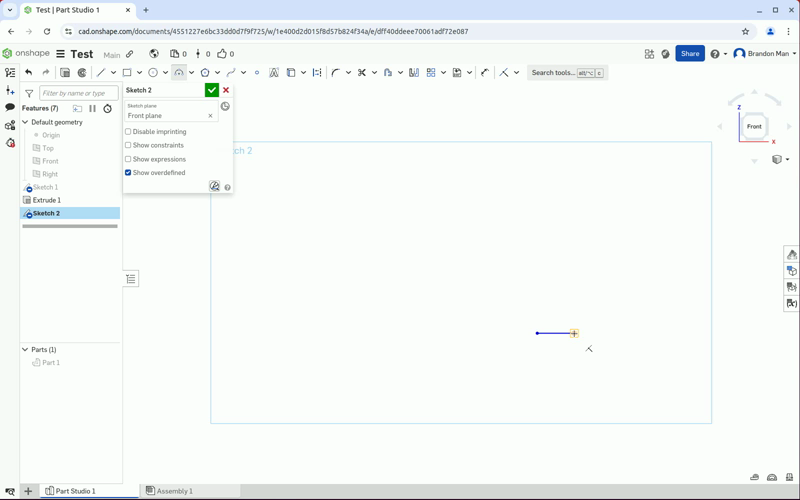
mouse_move(537, 333)
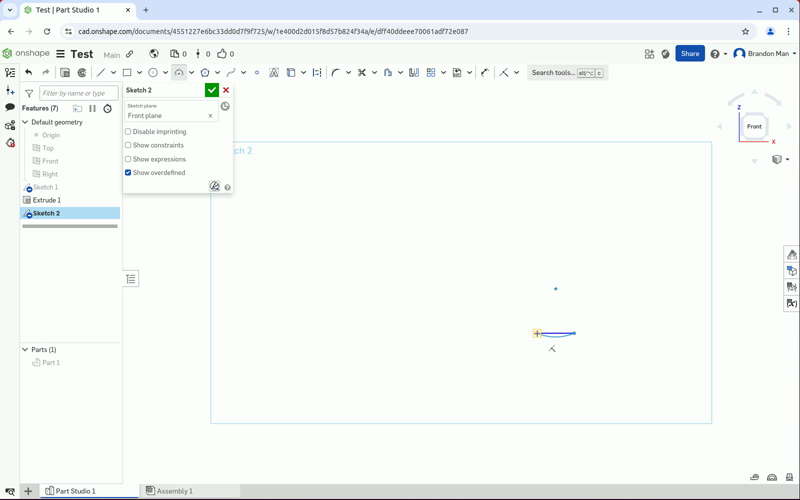
click(537, 333)
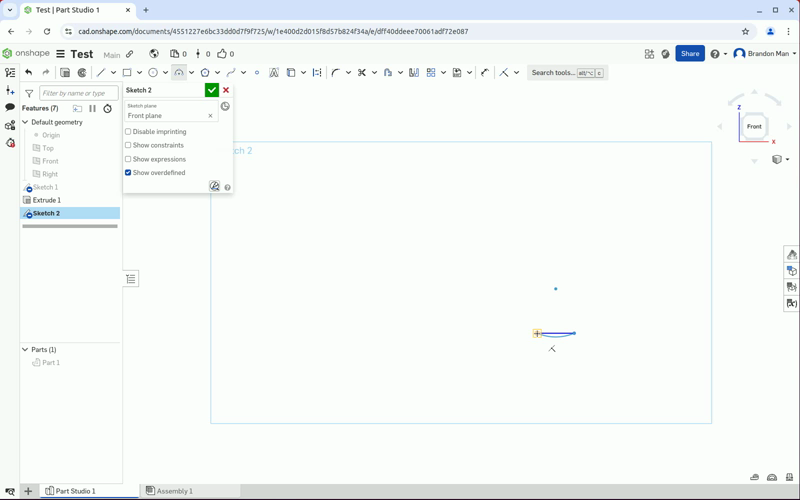
key_down(shift)
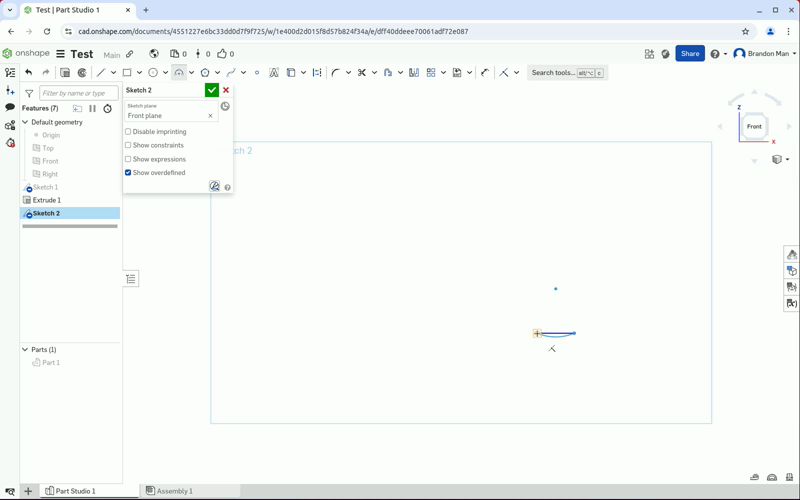
mouse_move(555, 314)
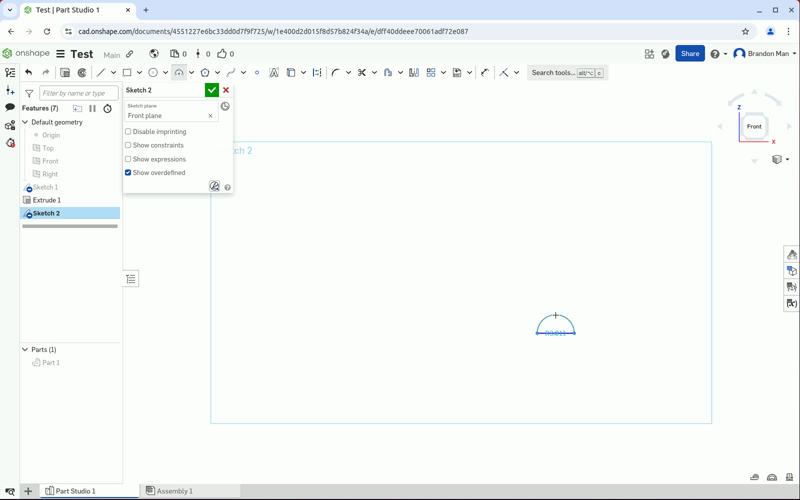
click(555, 314)
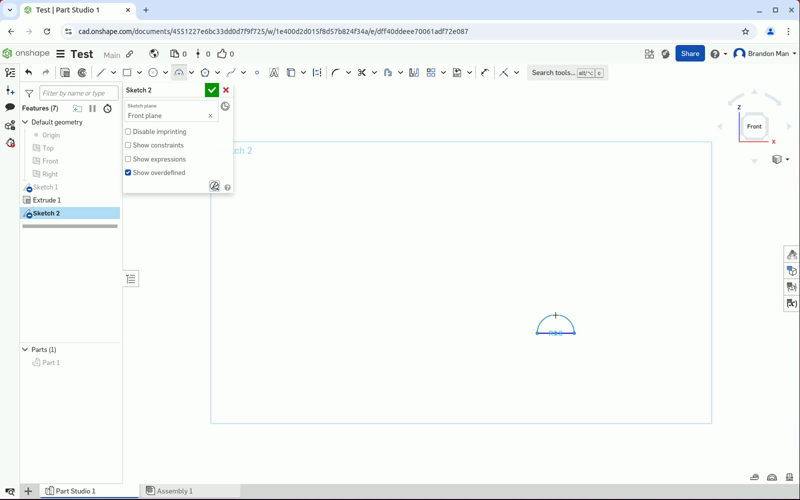
key_up(shift)
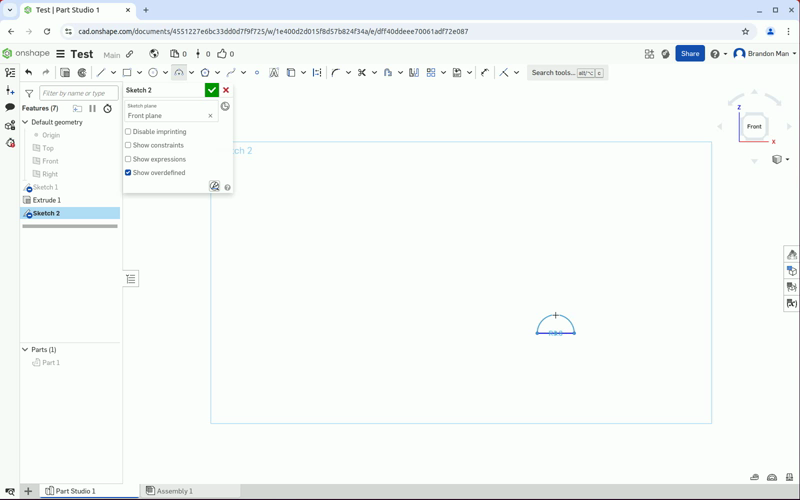
key(esc)
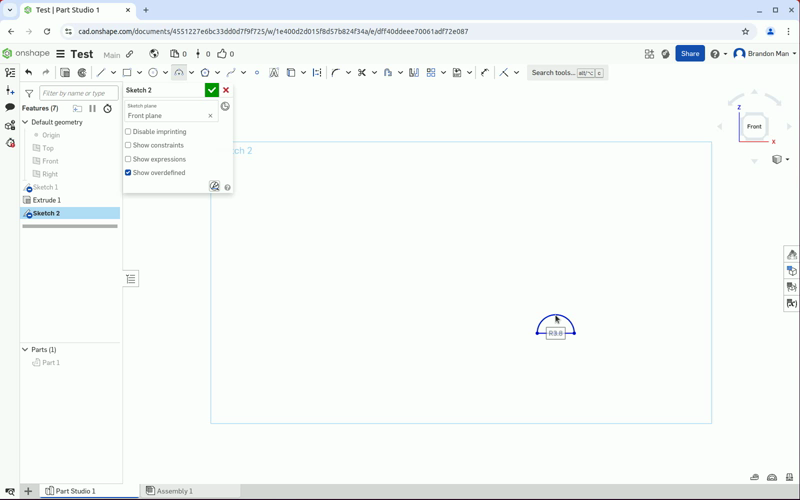
mouse_move(547, 328)
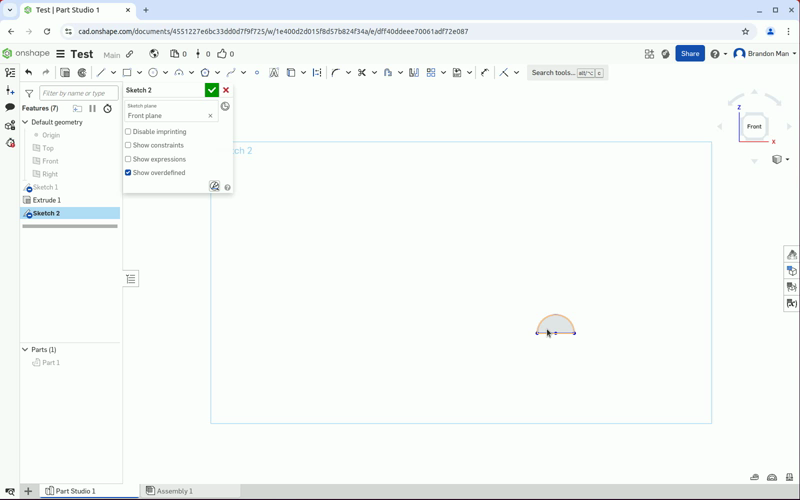
scroll(6)
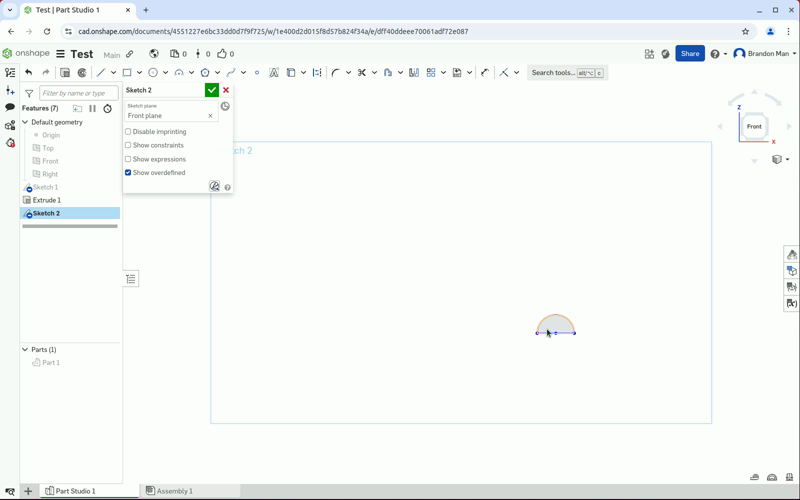
scroll(6)
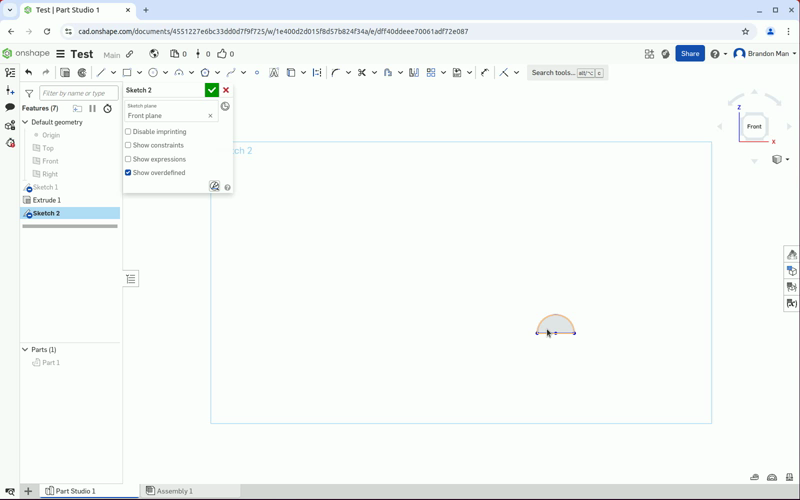
scroll(6)
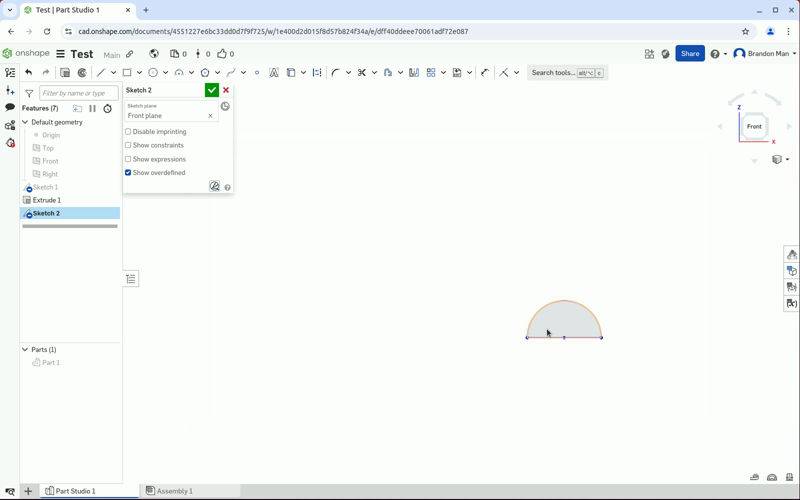
scroll(6)
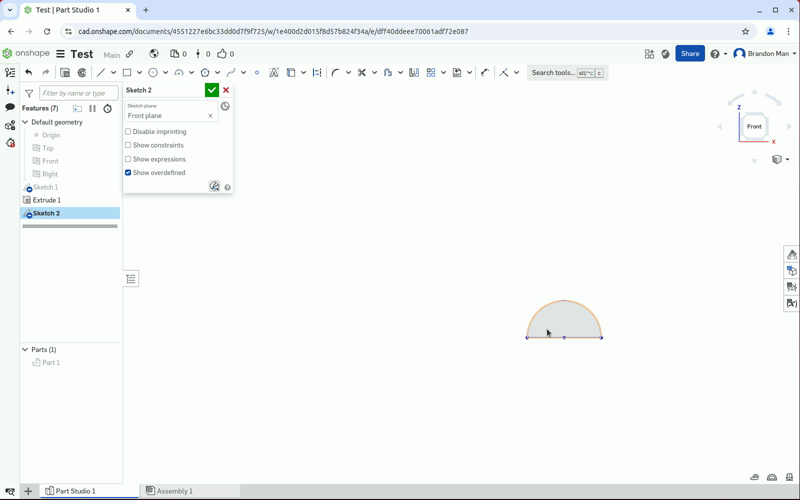
scroll(6)
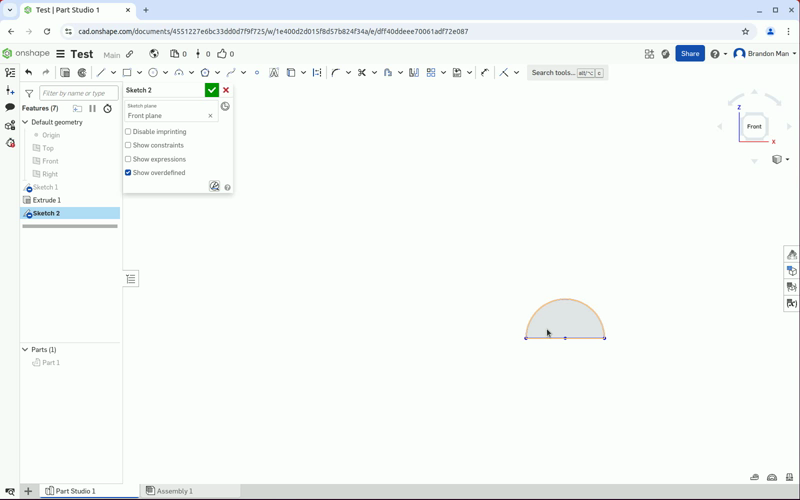
scroll(6)
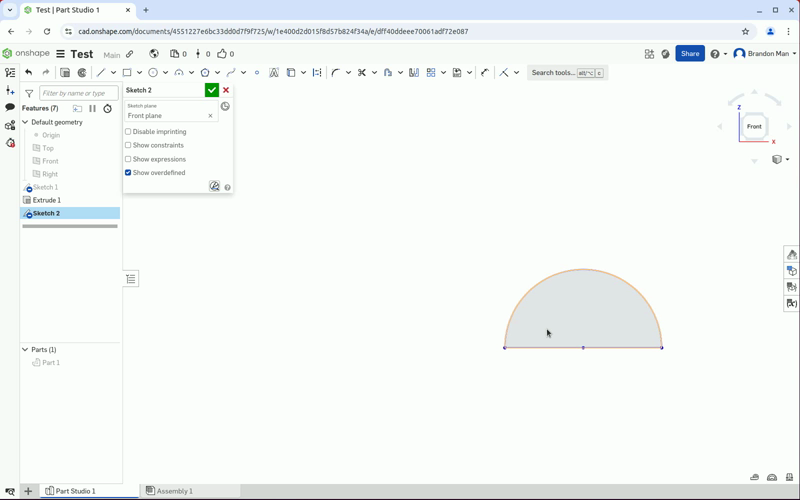
scroll(6)
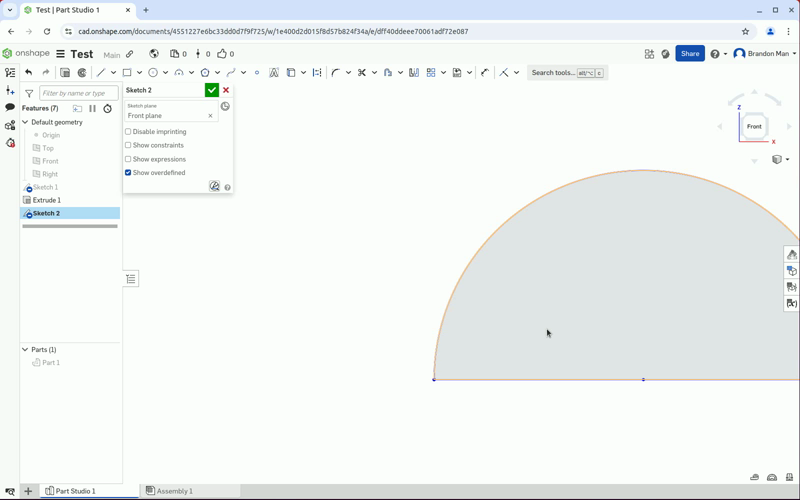
click(547, 328)
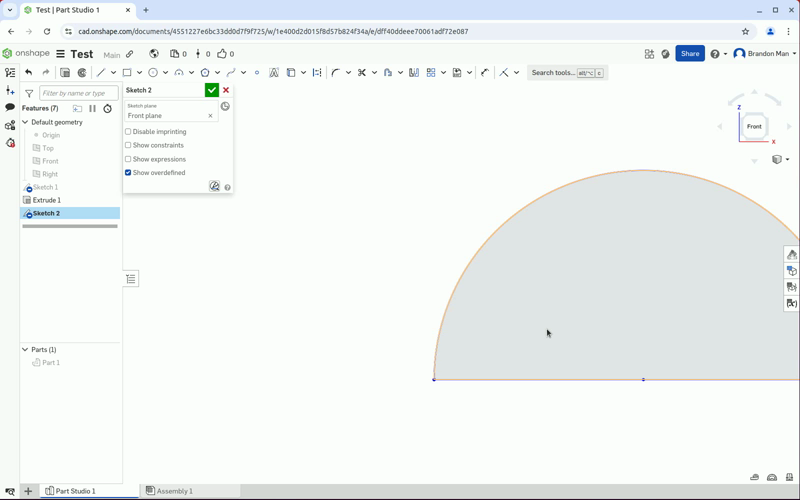
scroll(-6)
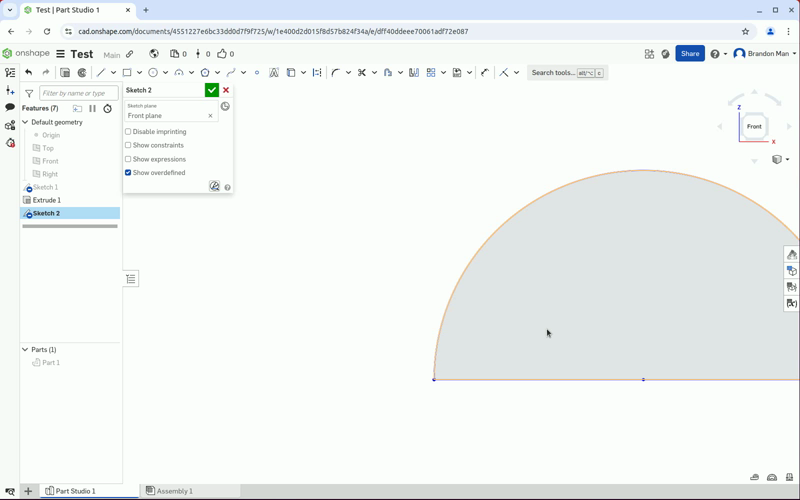
scroll(-6)
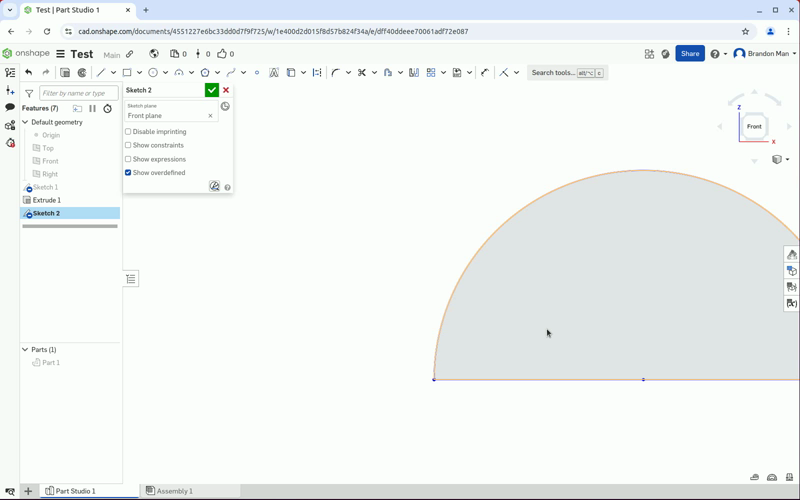
scroll(-6)
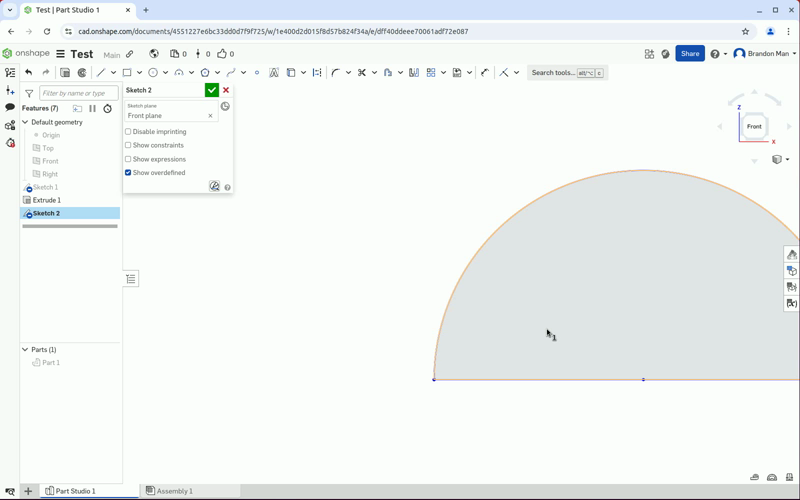
scroll(-6)
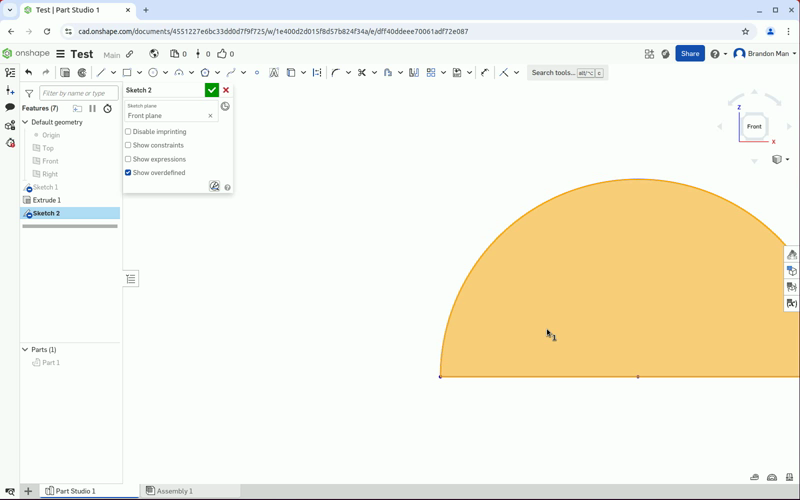
scroll(-6)
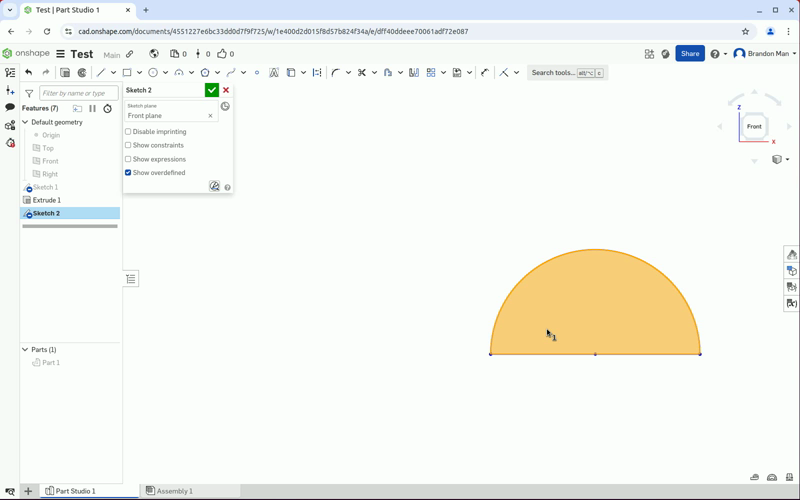
scroll(-6)
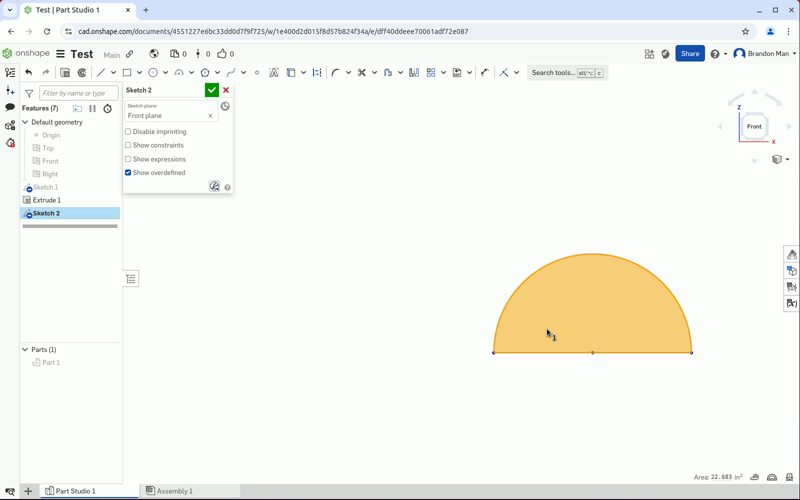
scroll(-6)
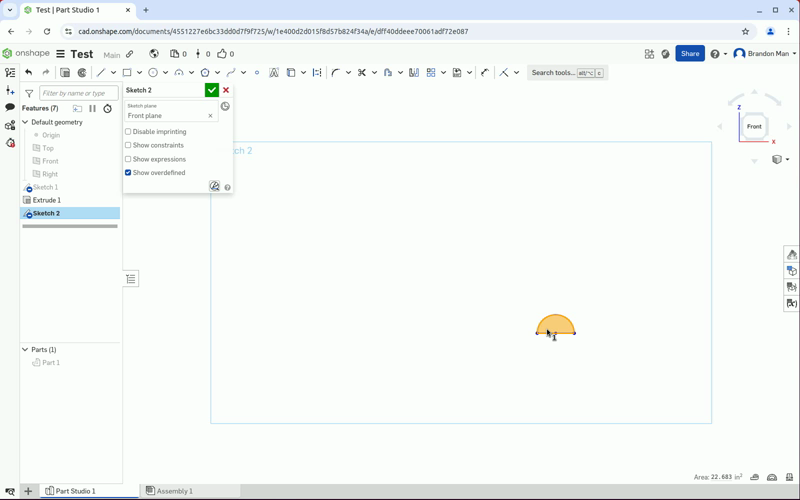
mouse_move(73, 352)
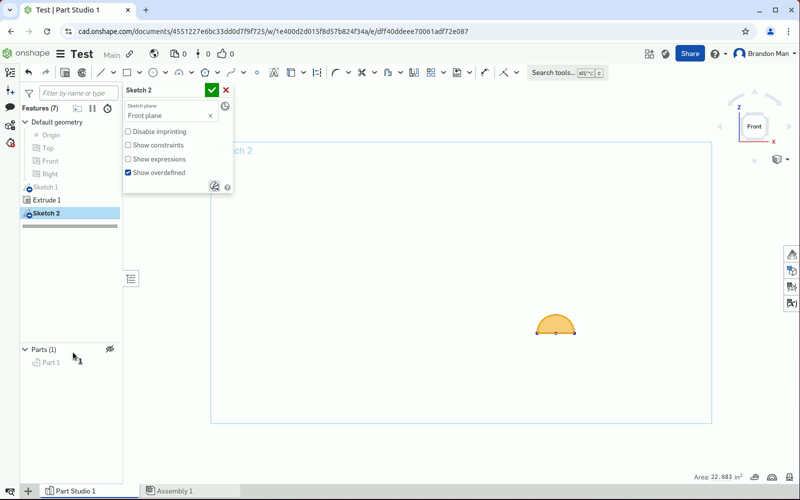
key(shift+y)
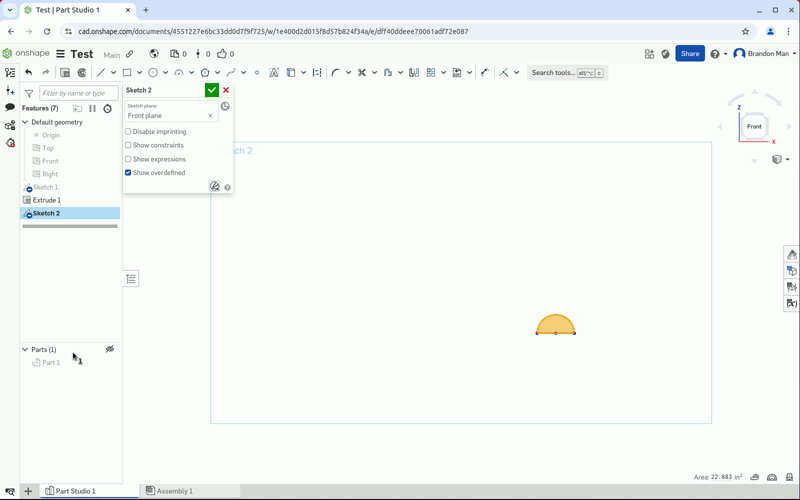
key(shift+e)
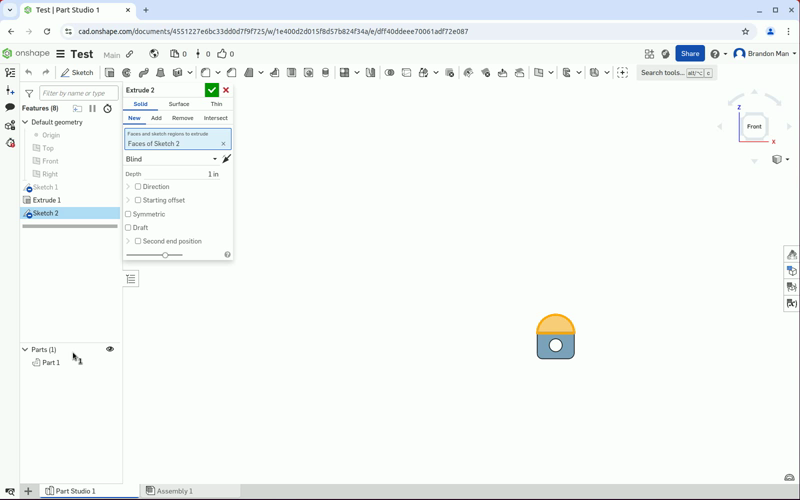
mouse_move(143, 106)
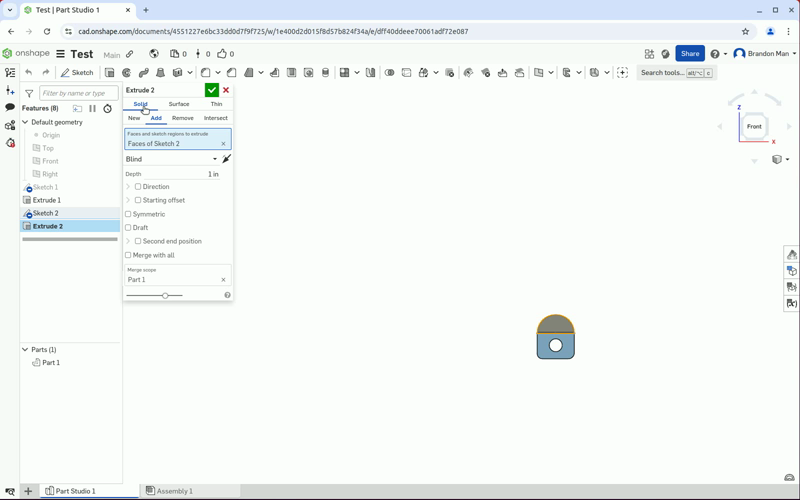
click(143, 106)
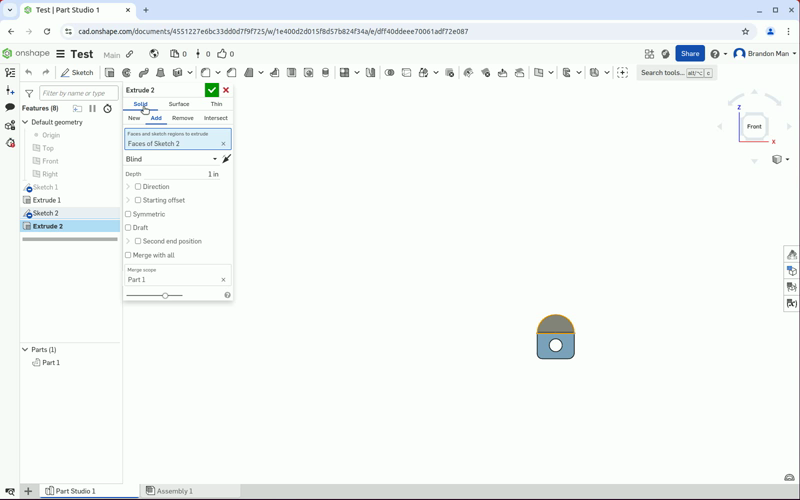
mouse_move(137, 120)
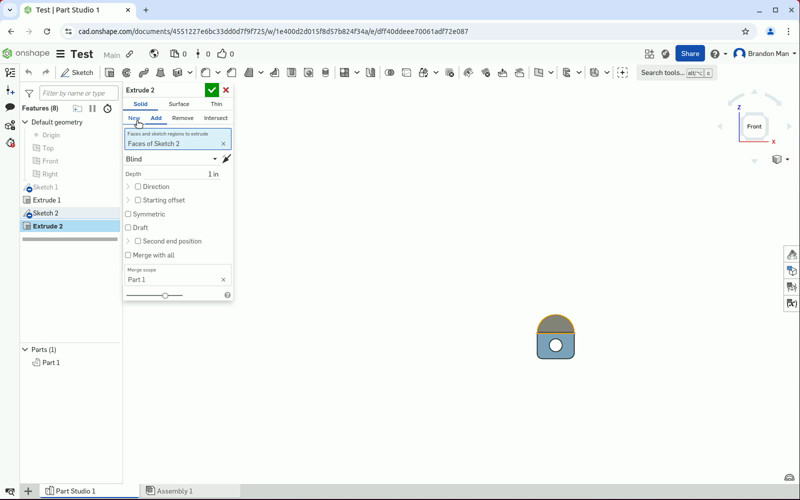
click(137, 120)
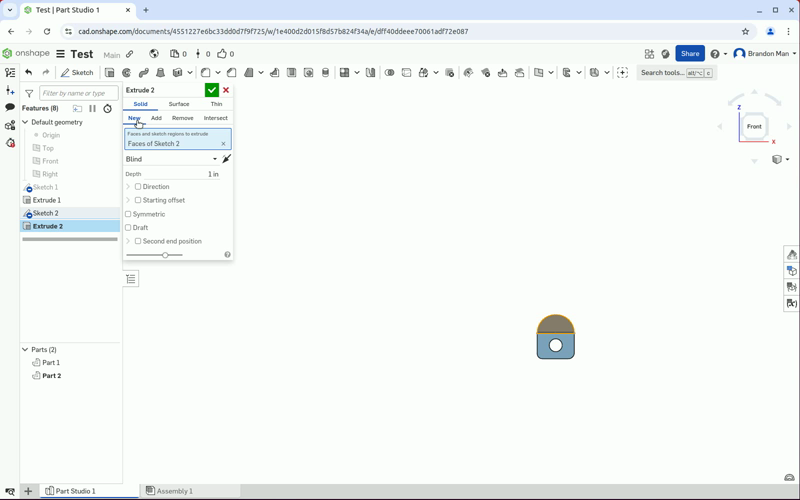
key(tab, 4)
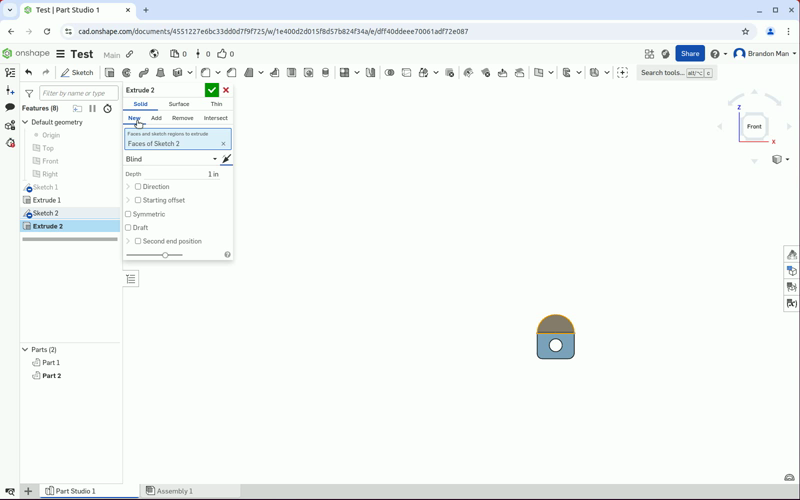
text(10.591)
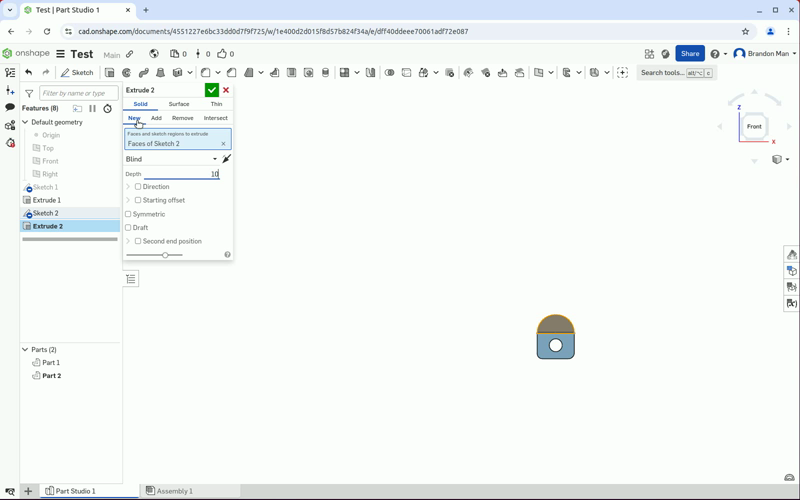
key(enter)
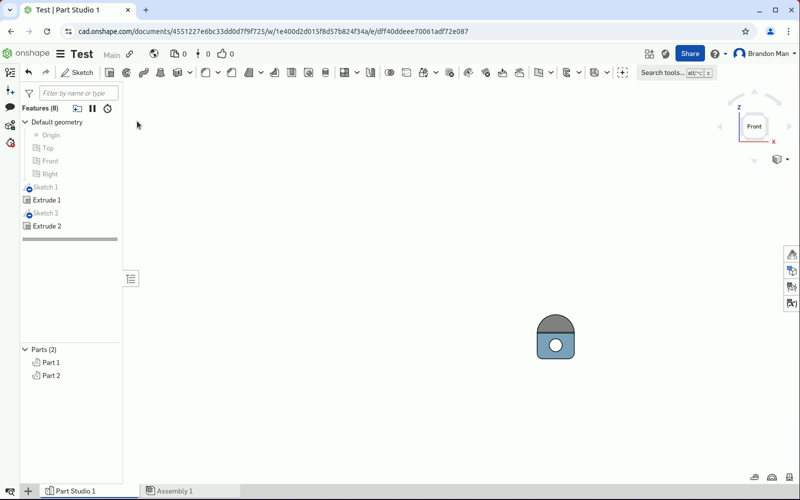
key(shift+h)
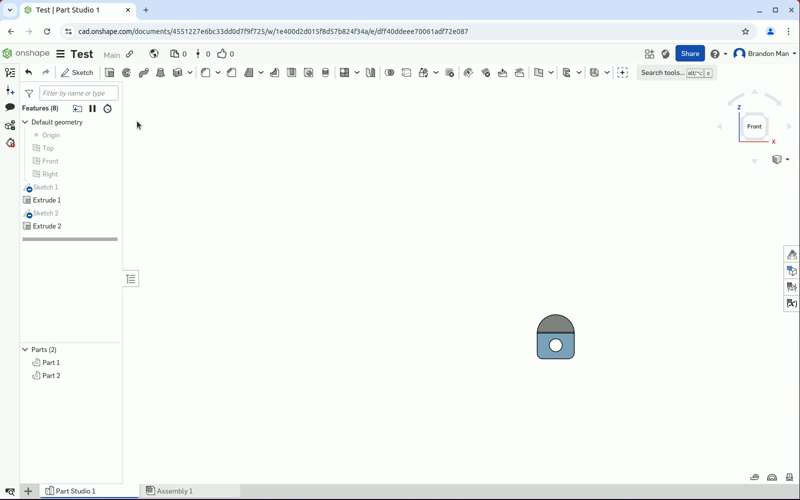
key(shift+h)
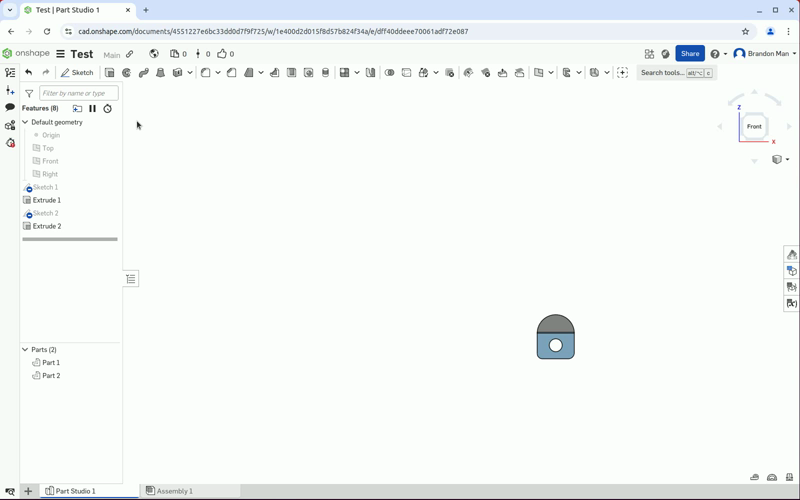
key(shift+7)
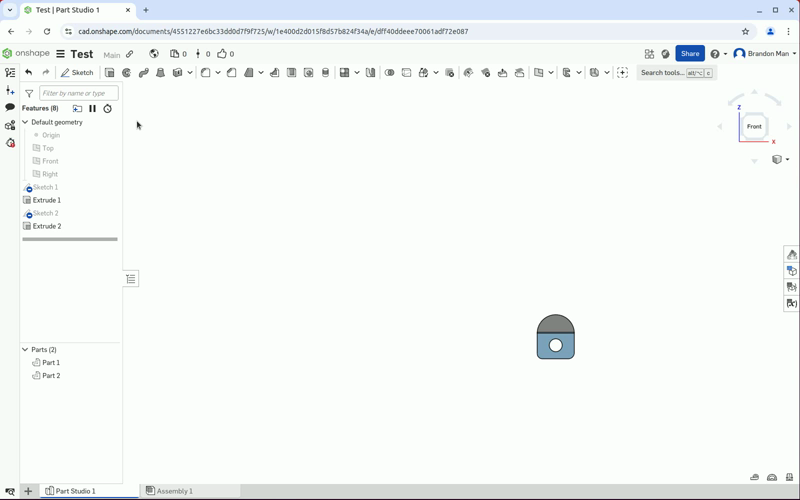
key(left, 2)
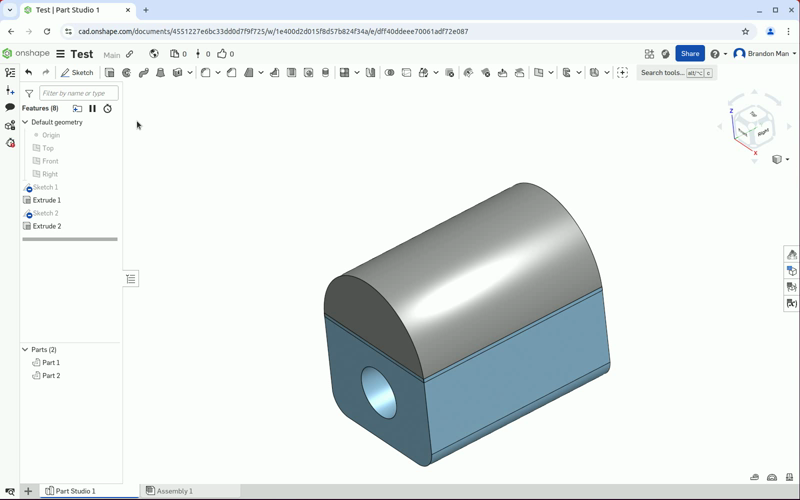
key(down, 2)
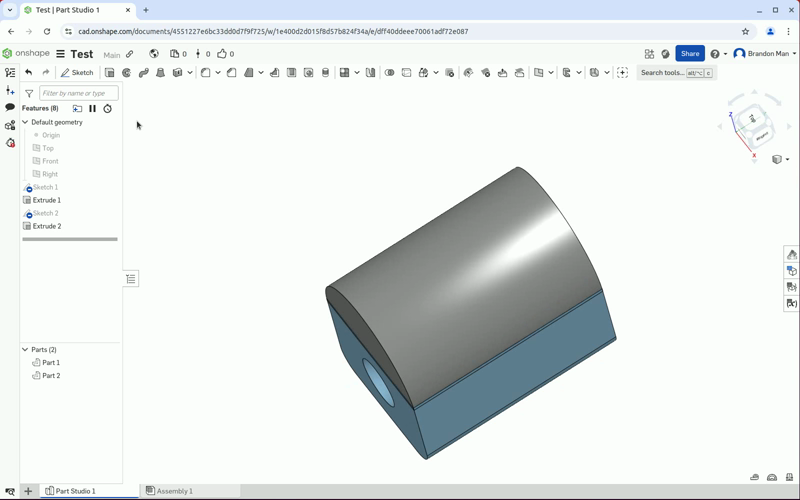
key(up, 2)
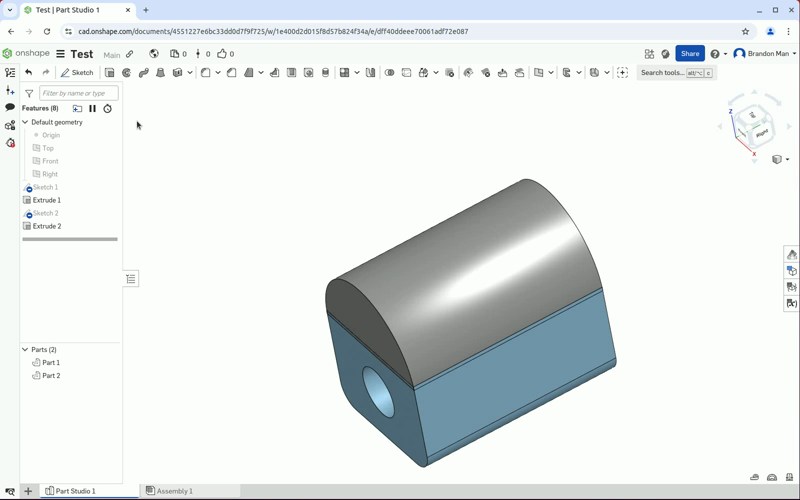
key(right, 2)
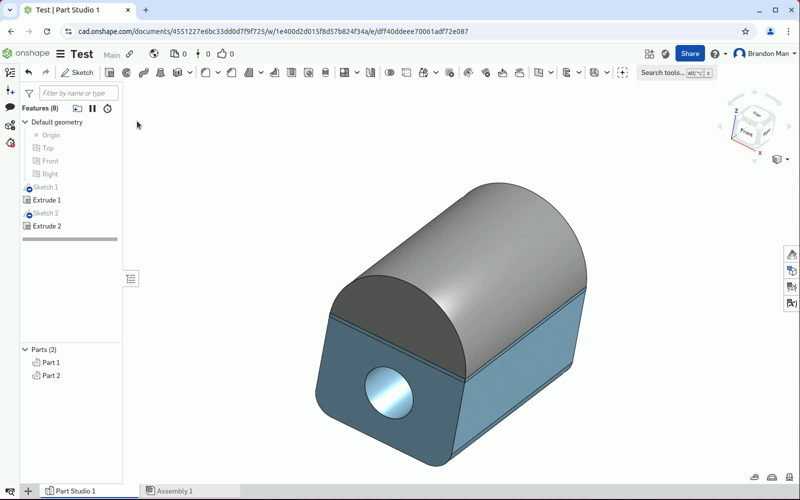
mouse_move(73, 189)
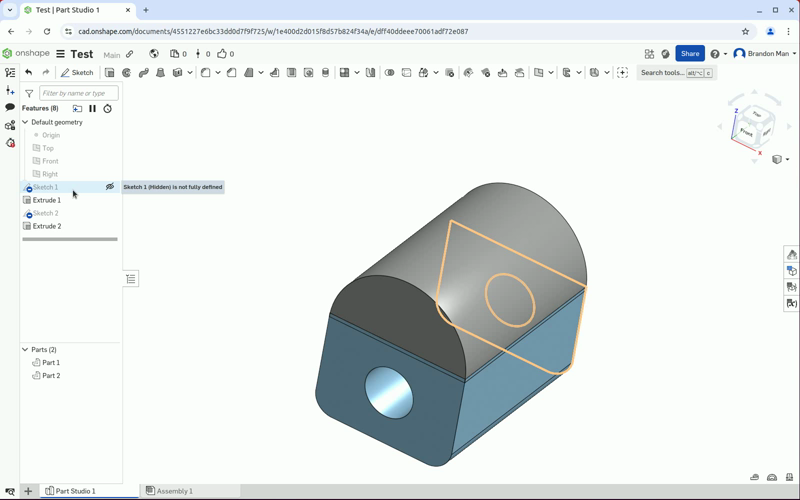
click(73, 189)